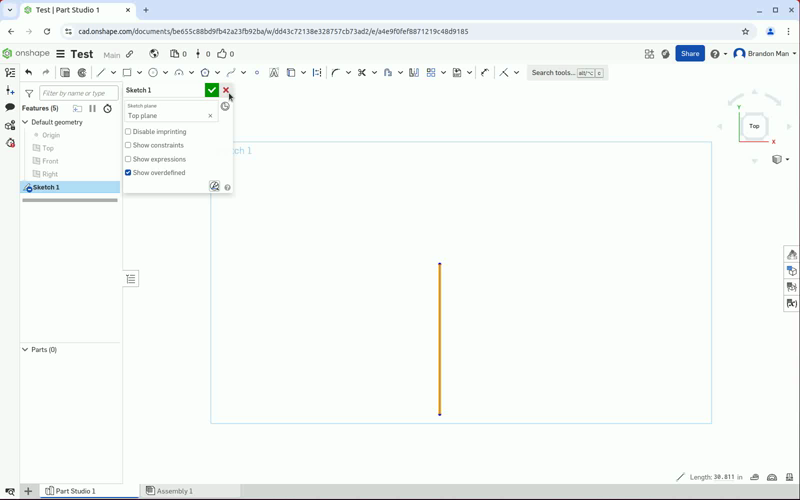
key(shift+h)
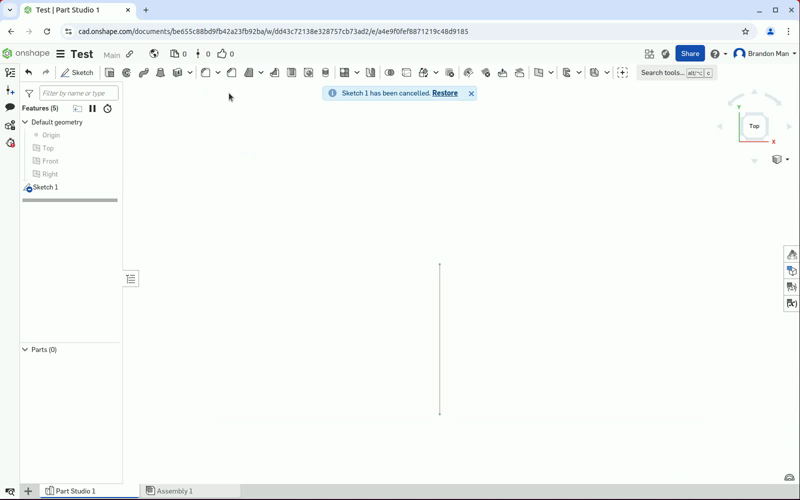
key(shift+s)
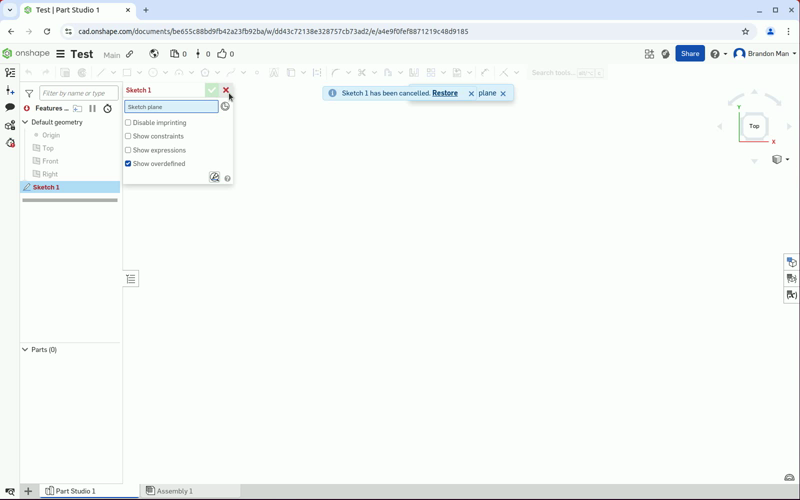
mouse_move(73, 150)
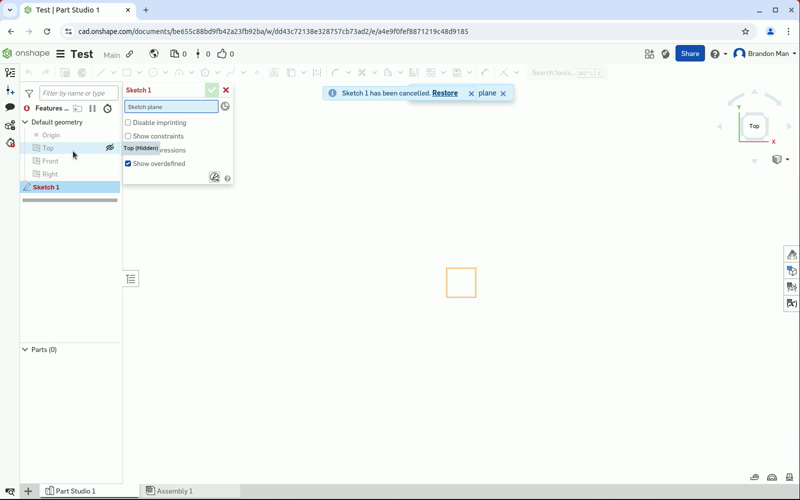
click(73, 150)
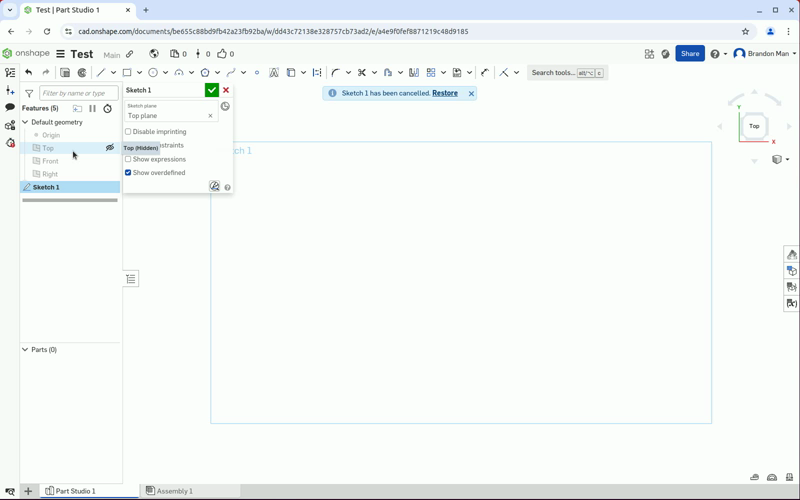
mouse_move(73, 352)
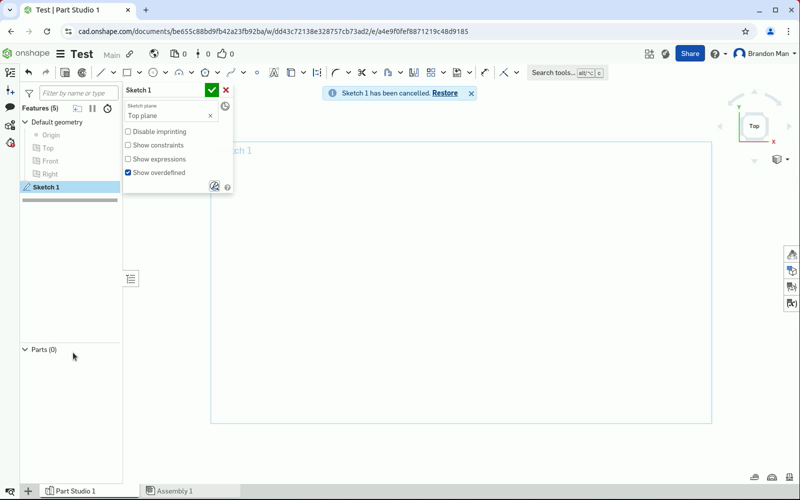
key(y)
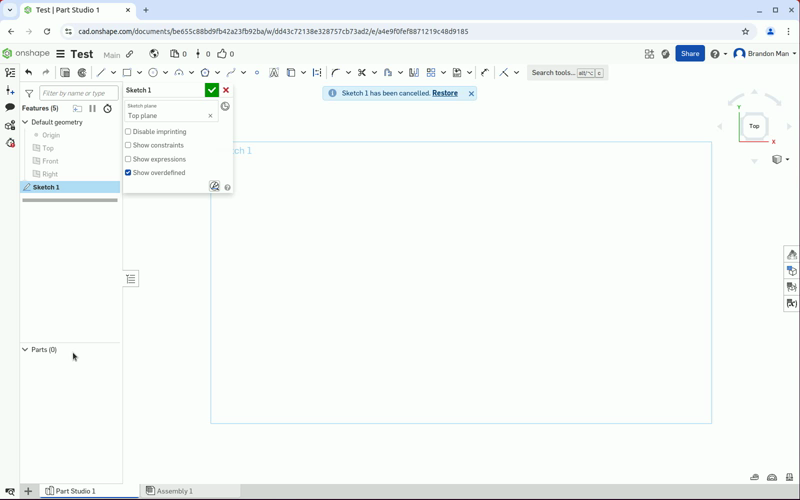
key(l)
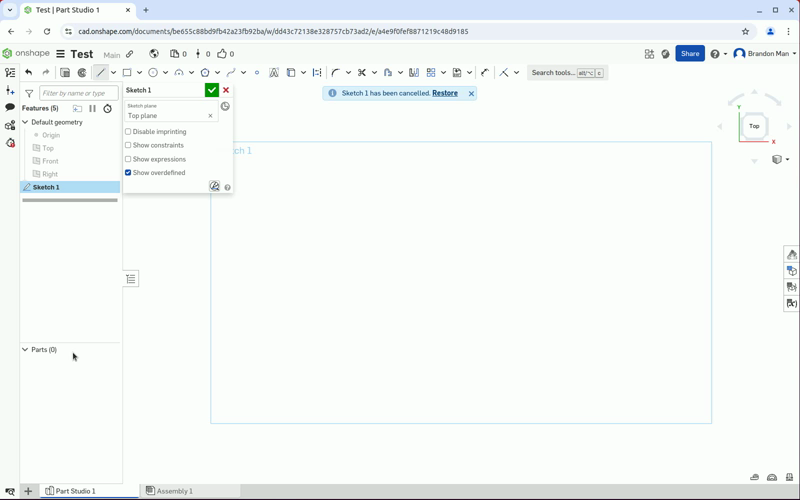
key_down(shift)
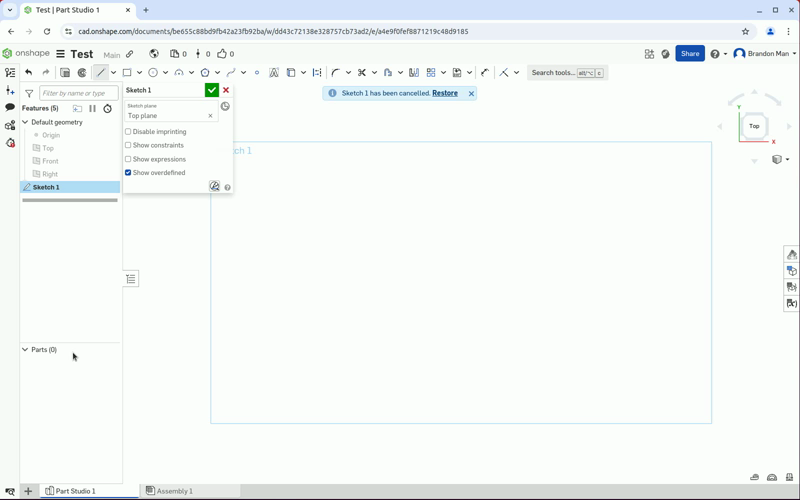
mouse_move(414, 305)
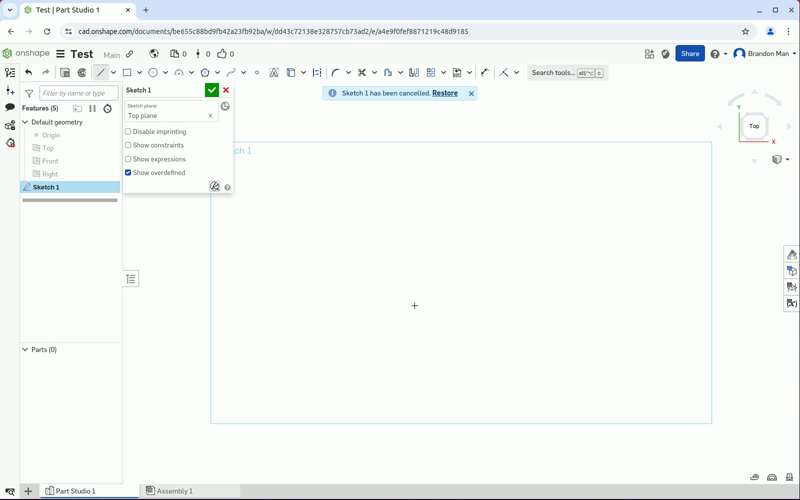
click(414, 305)
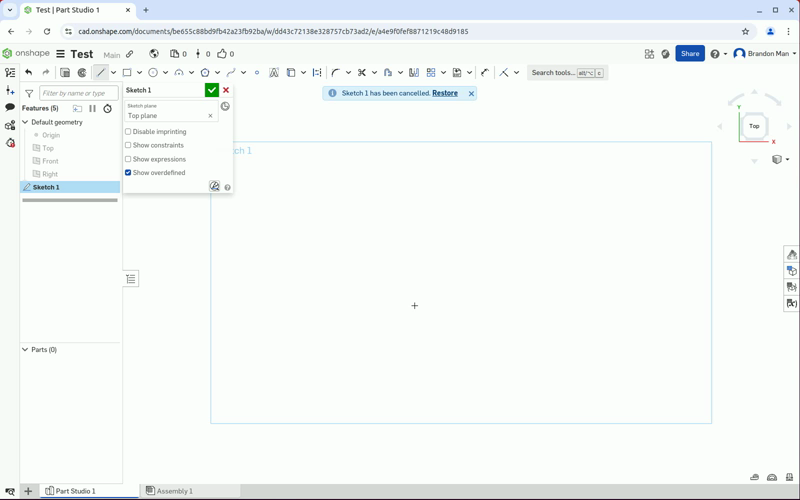
key_up(shift)
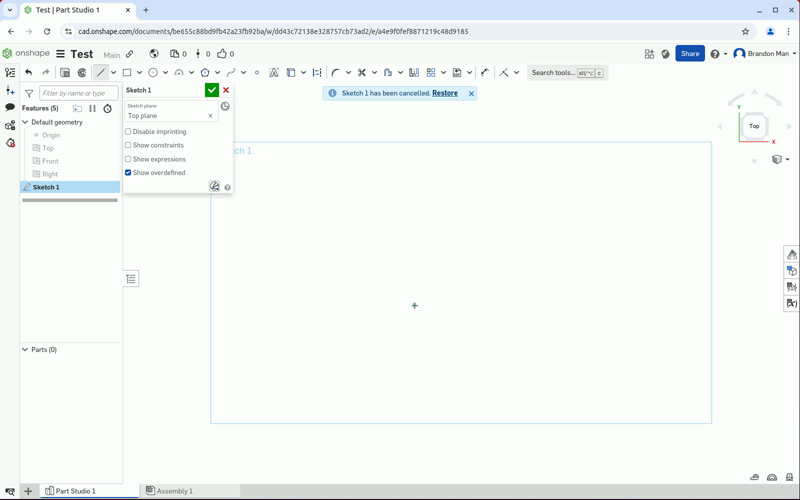
key_down(shift)
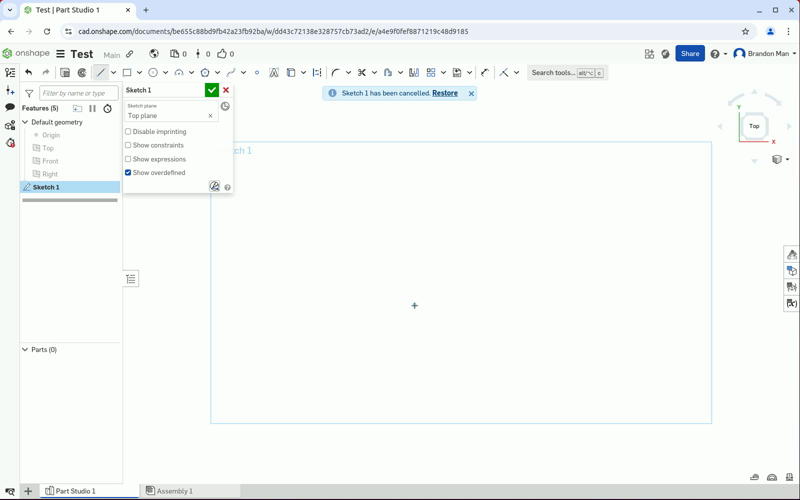
mouse_move(505, 305)
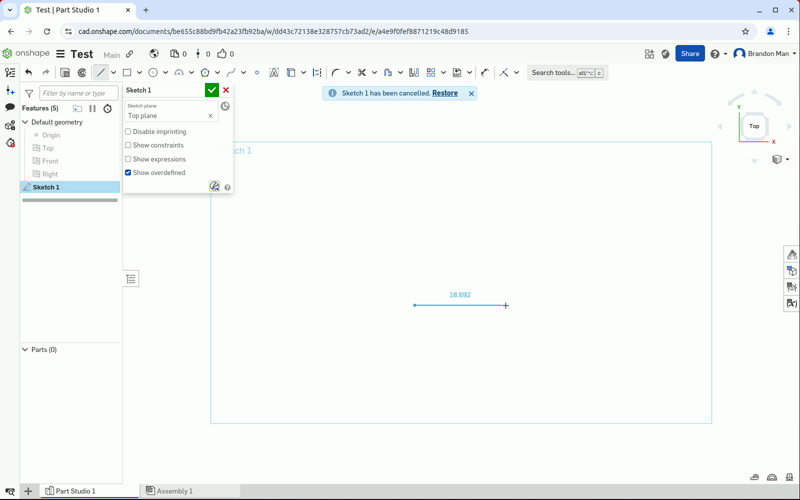
click(505, 305)
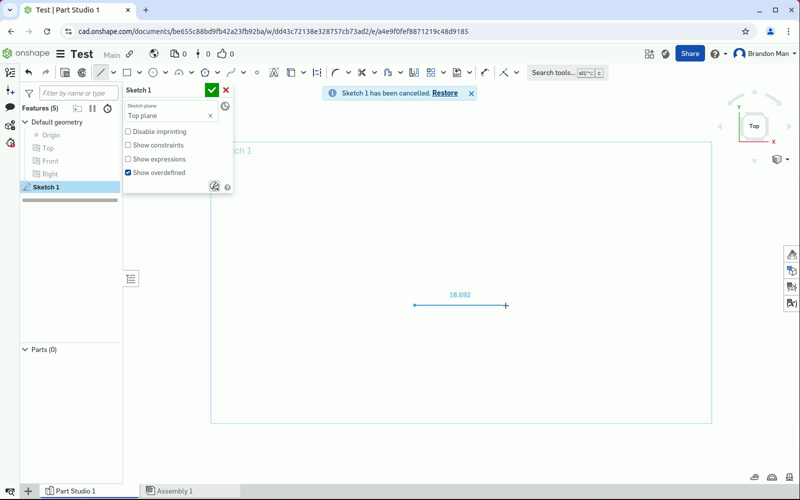
key_up(shift)
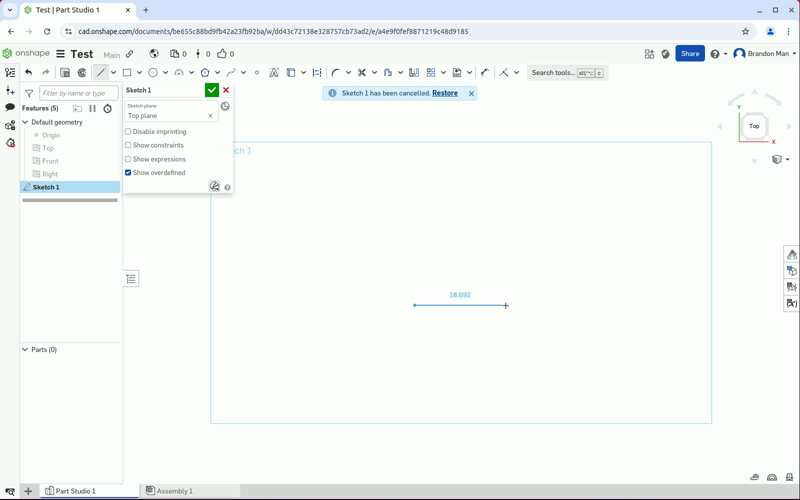
key_down(shift)
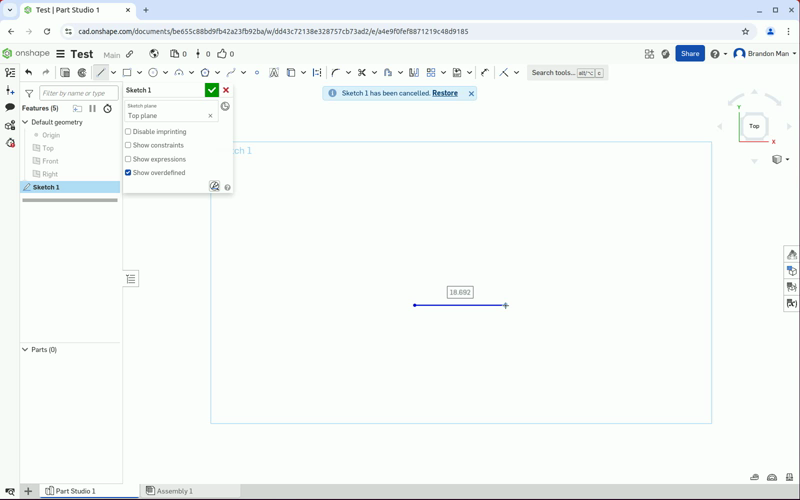
mouse_move(535, 305)
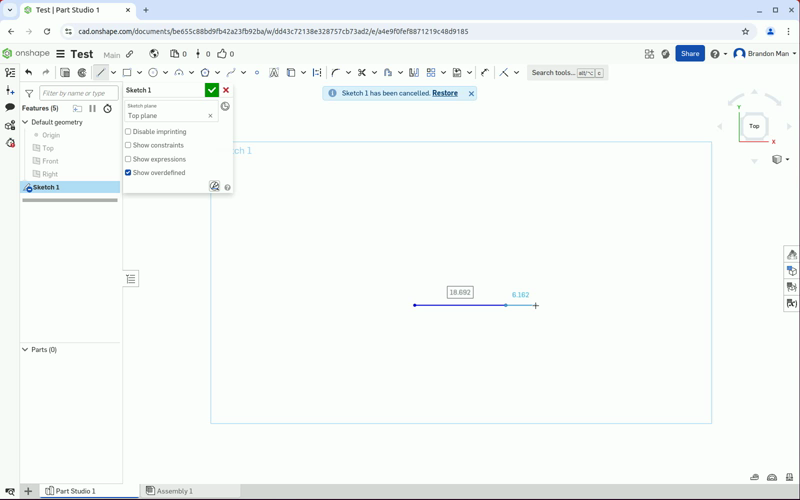
mouse_move(505, 259)
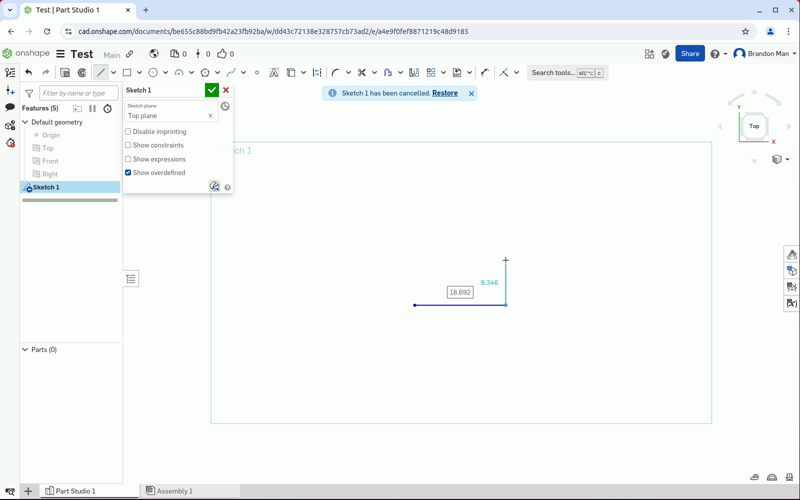
click(505, 259)
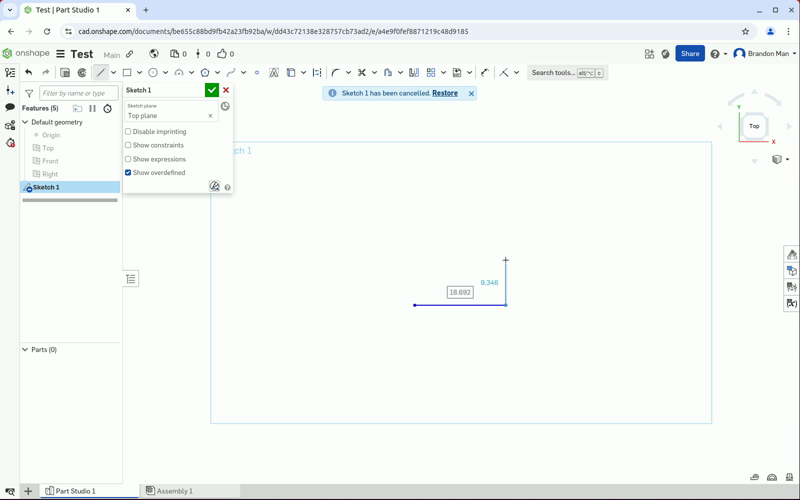
key_up(shift)
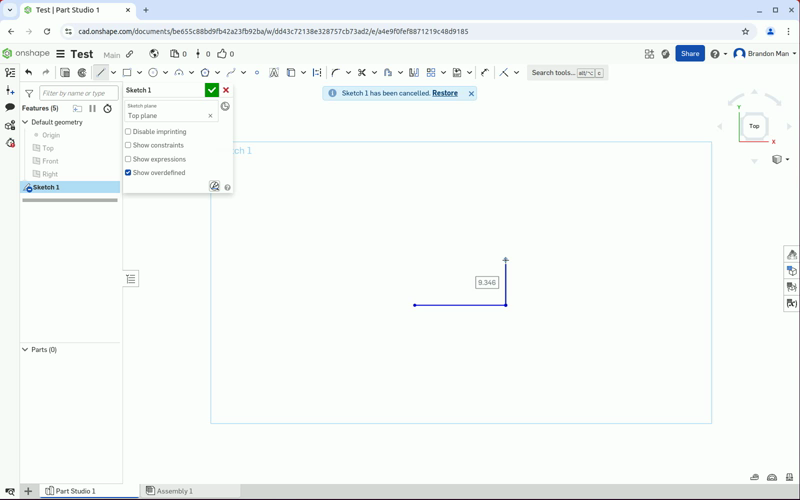
key_down(shift)
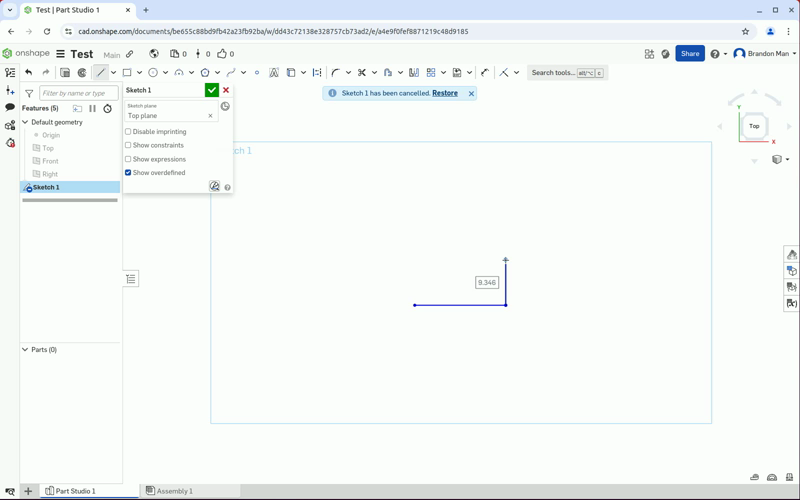
mouse_move(414, 259)
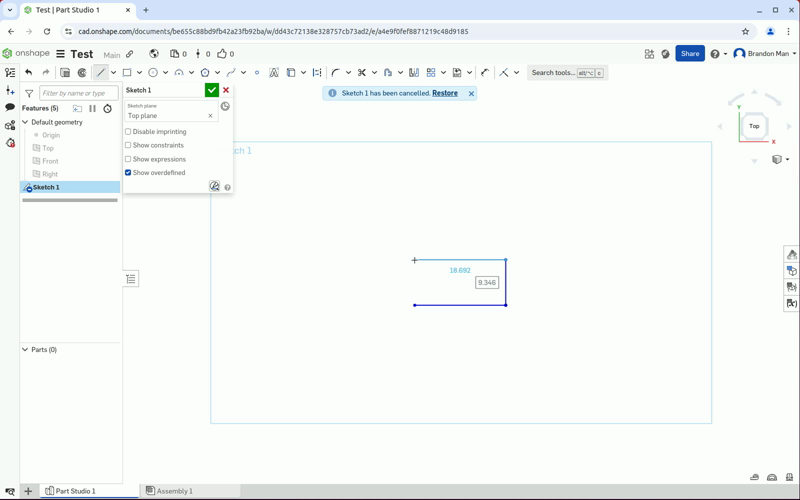
click(414, 259)
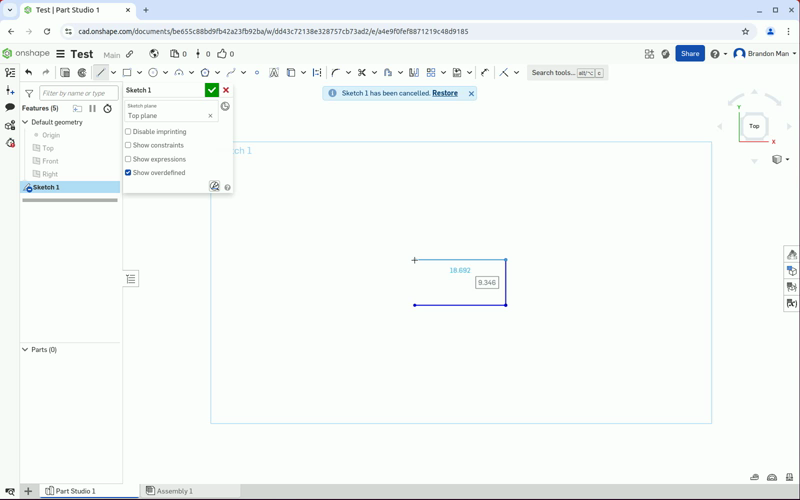
key_up(shift)
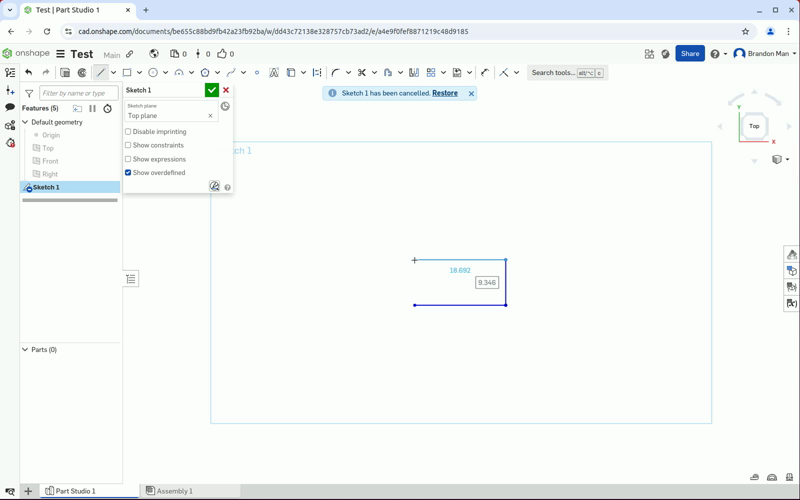
mouse_move(444, 259)
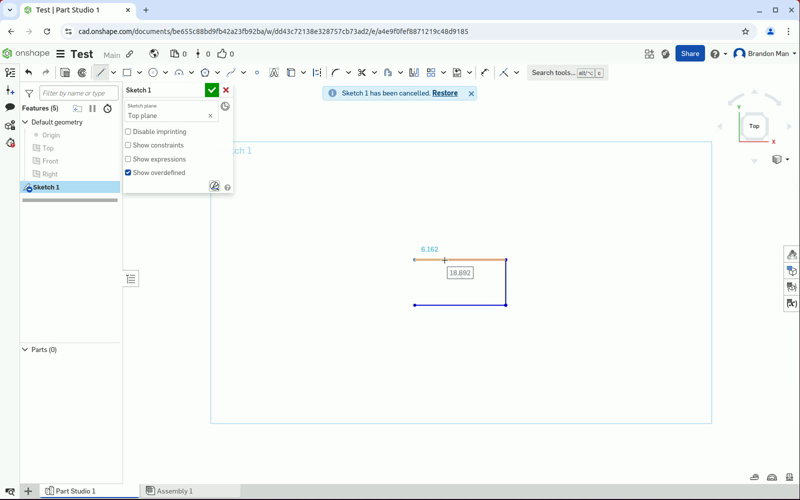
key_down(shift)
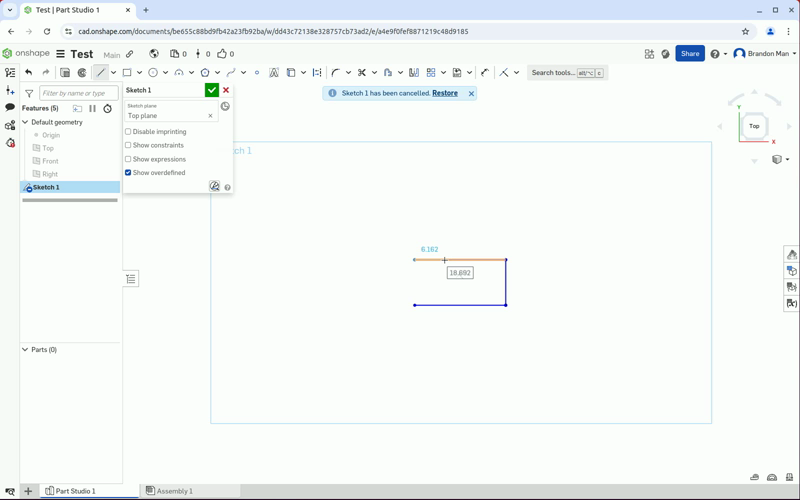
mouse_move(414, 305)
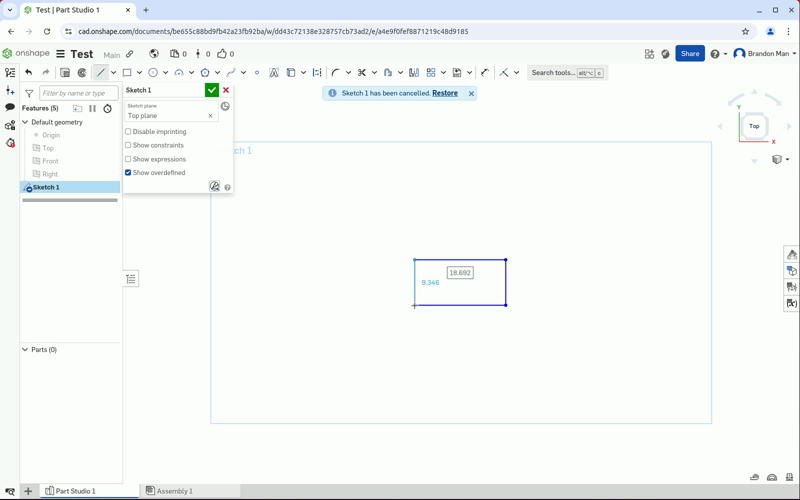
key_up(shift)
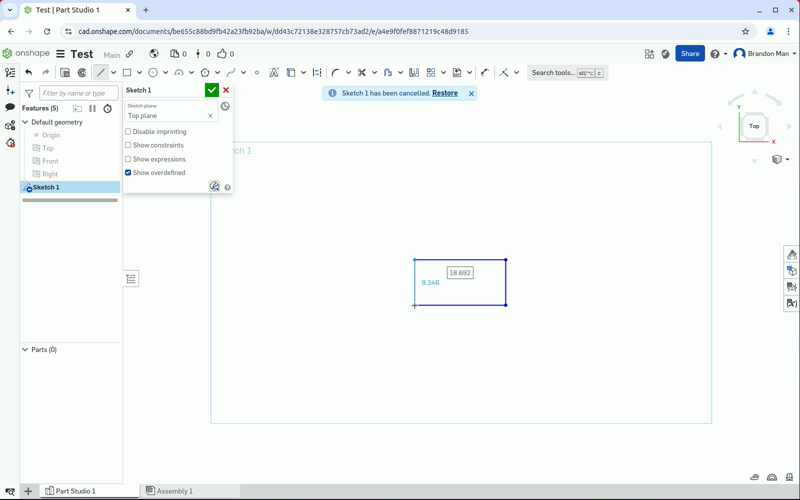
click(414, 305)
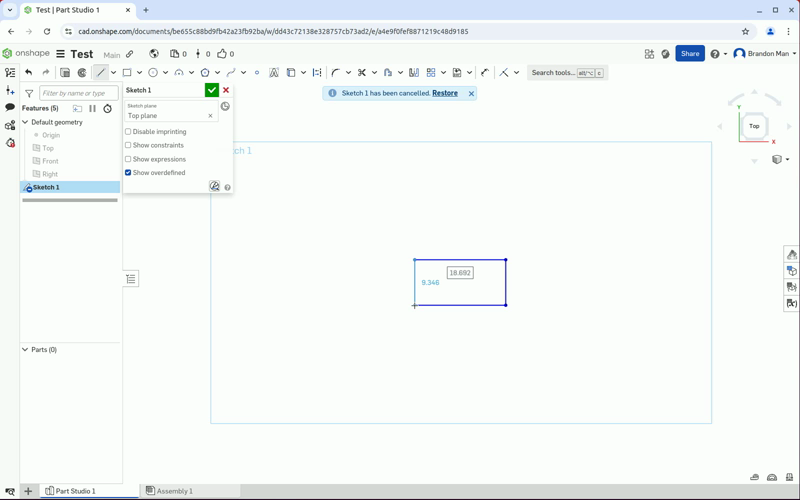
key(esc)
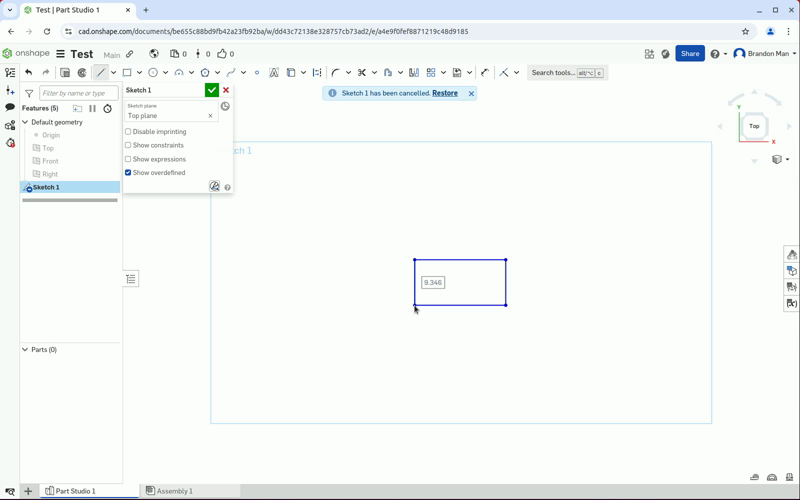
mouse_move(496, 266)
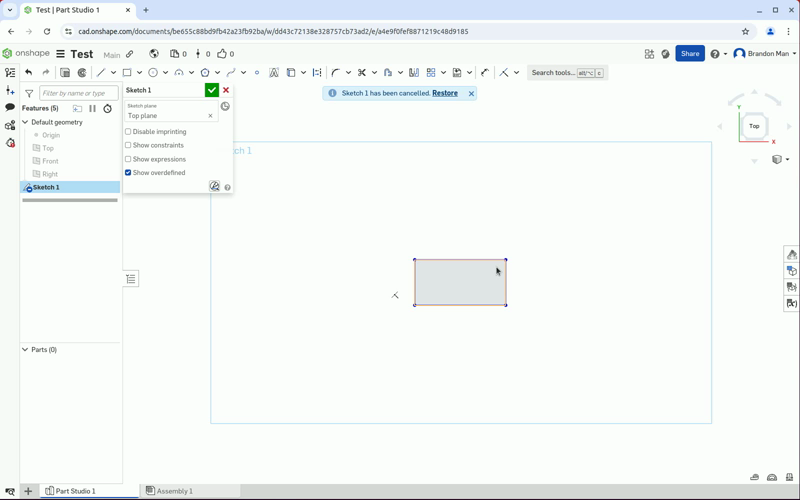
click(496, 266)
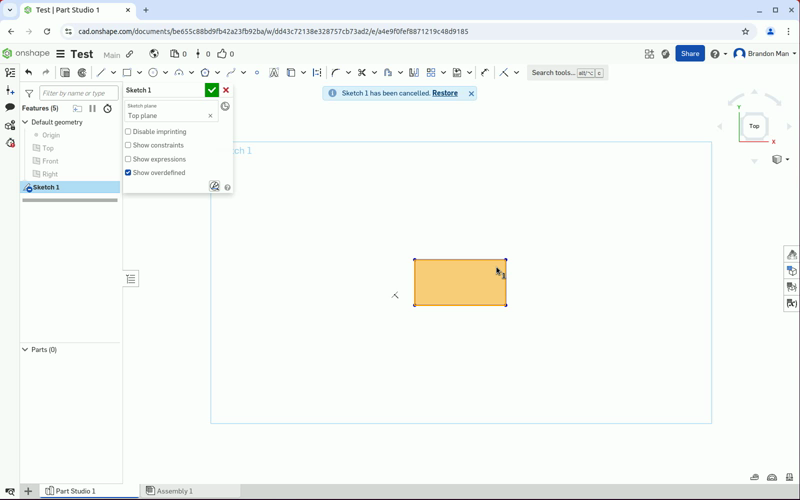
mouse_move(73, 352)
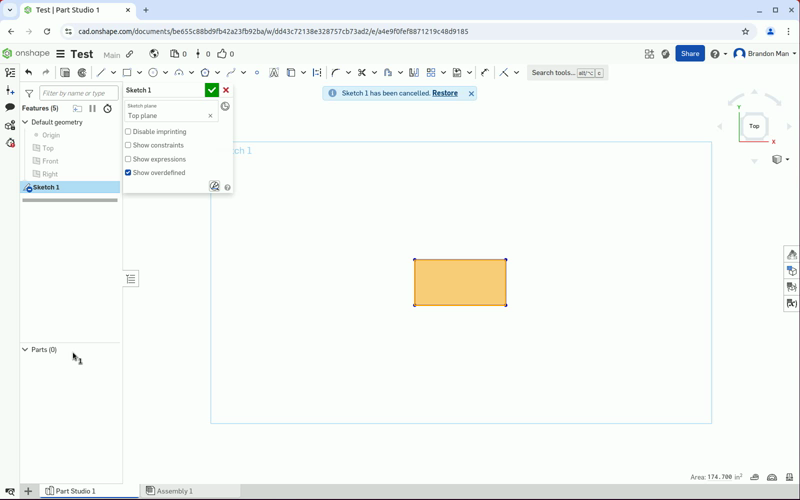
key(shift+y)
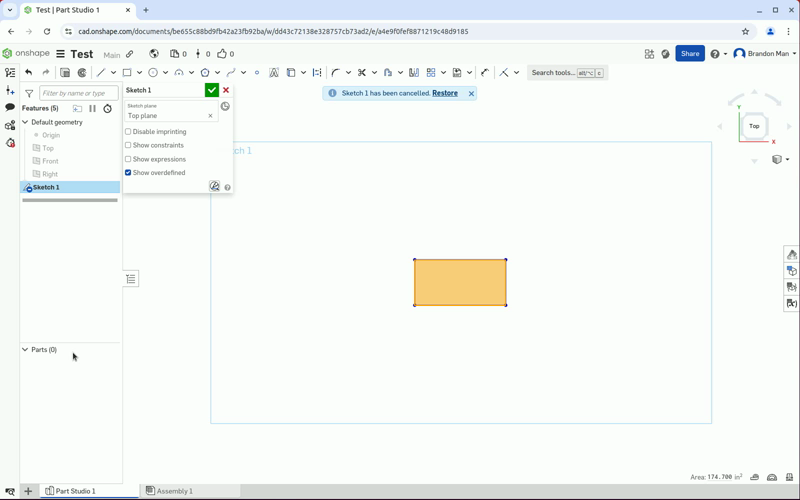
key(shift+e)
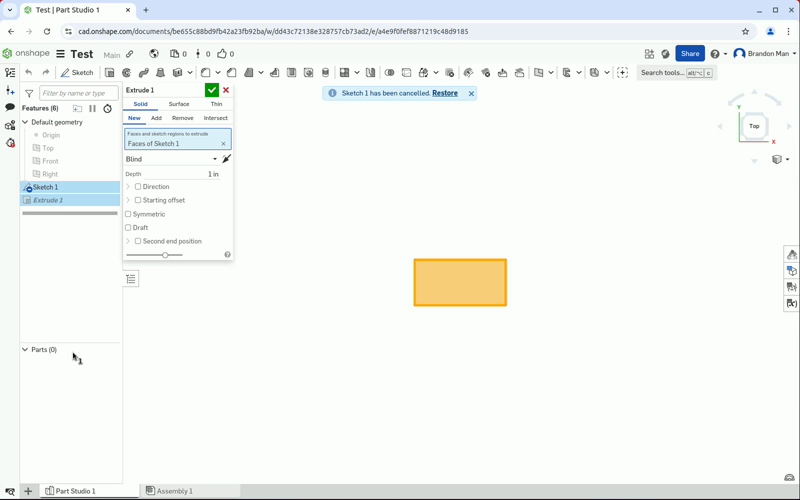
mouse_move(143, 106)
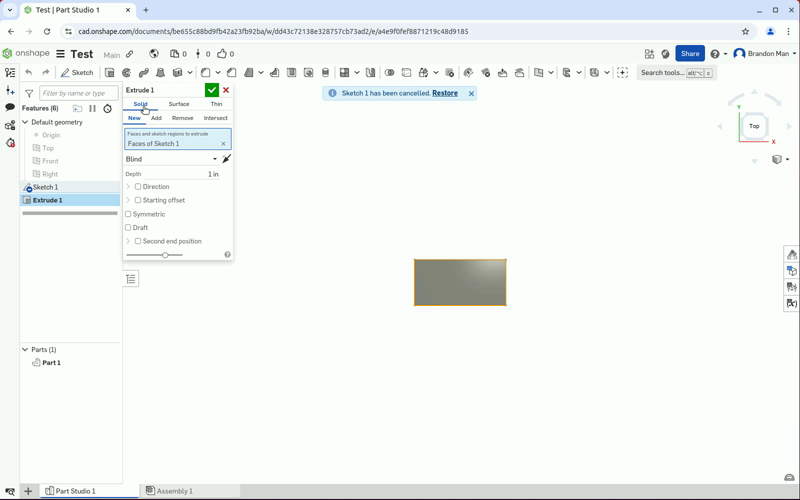
click(143, 106)
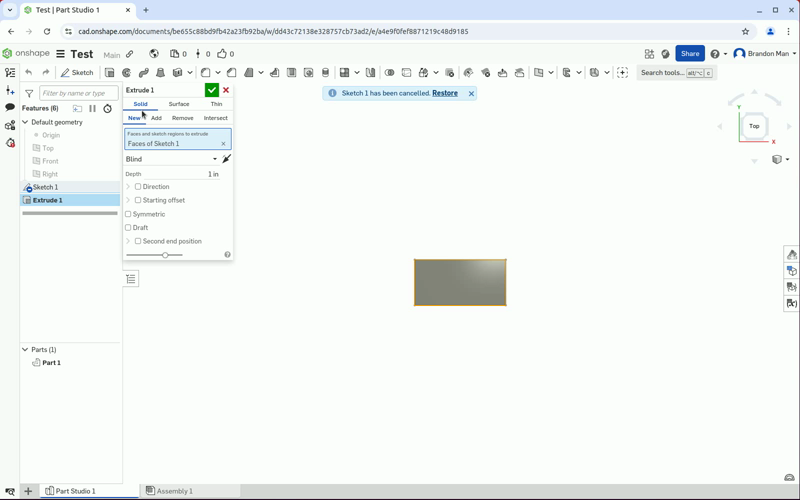
mouse_move(137, 120)
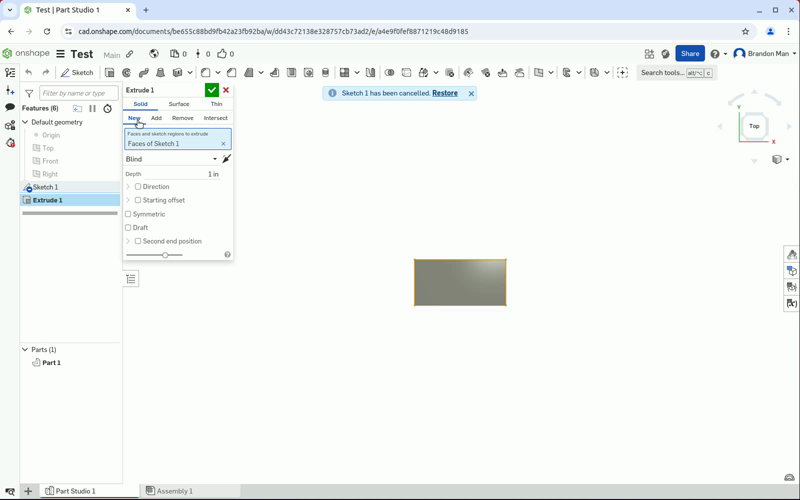
click(137, 120)
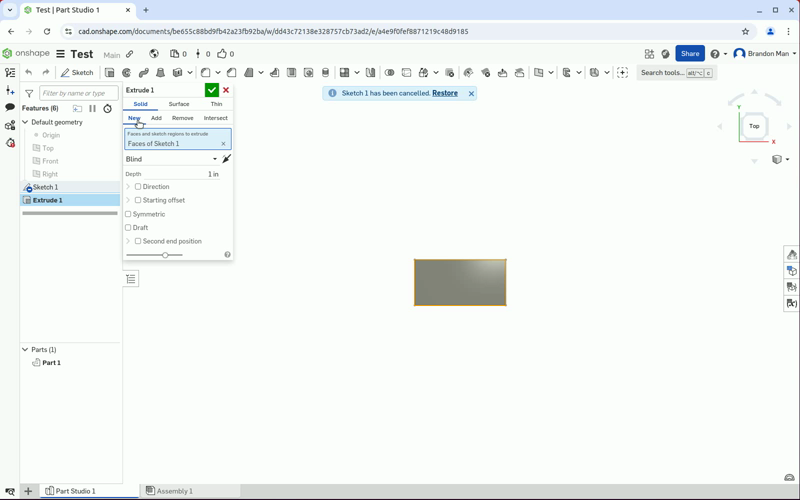
key(tab, 4)
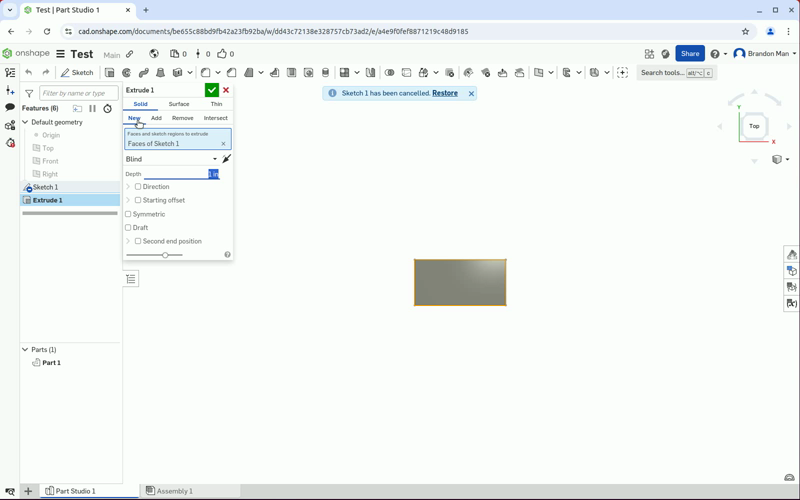
text(12.276)
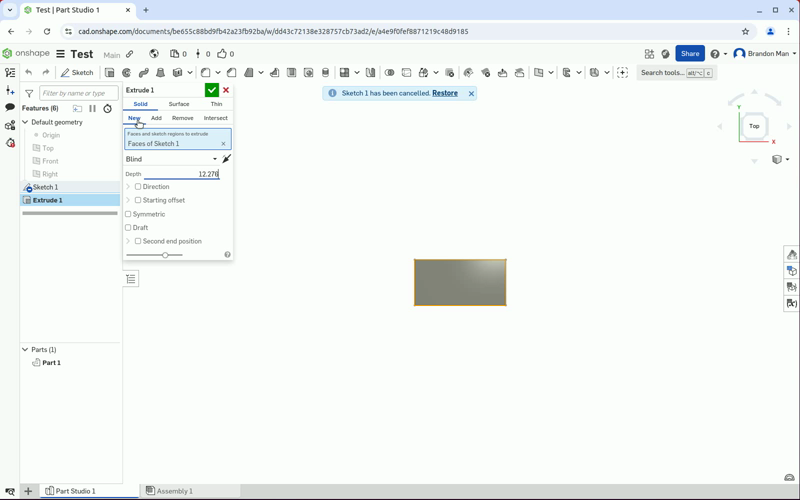
key(enter)
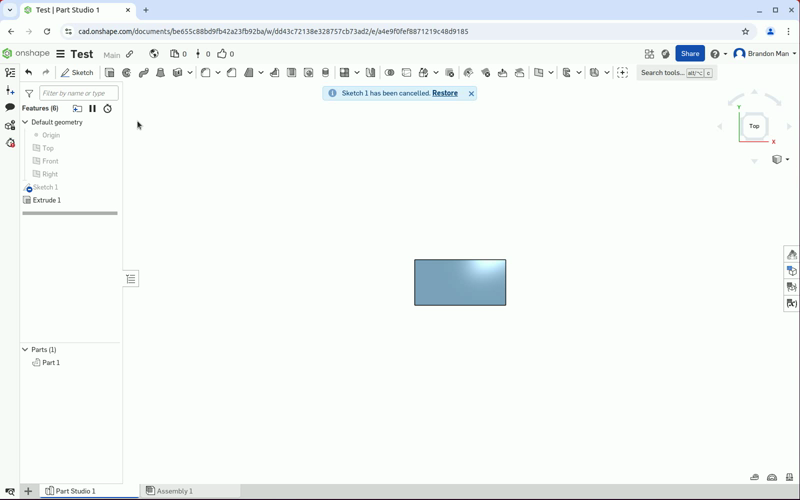
key(shift+h)
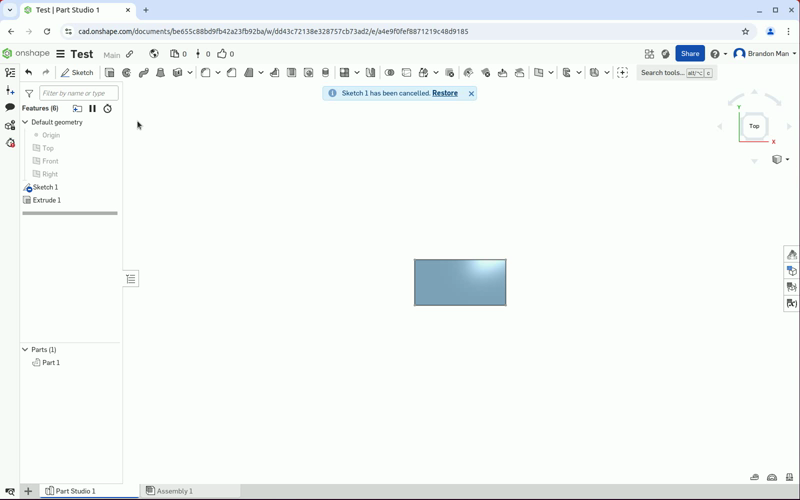
key(shift+h)
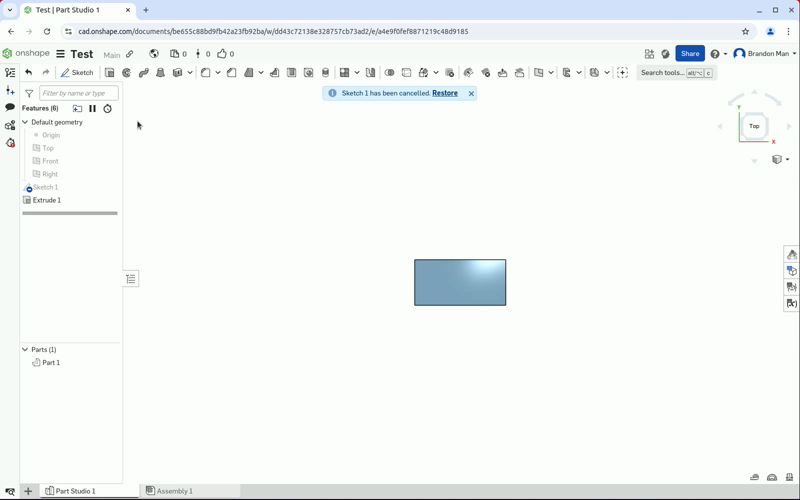
mouse_move(73, 189)
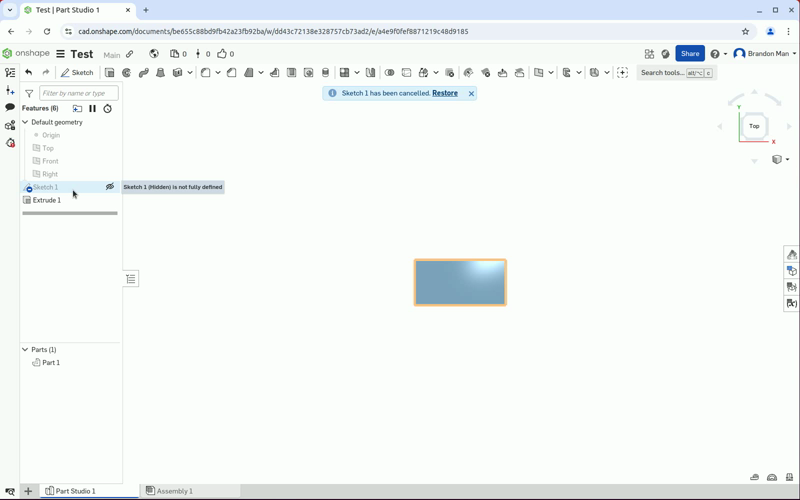
click(73, 189)
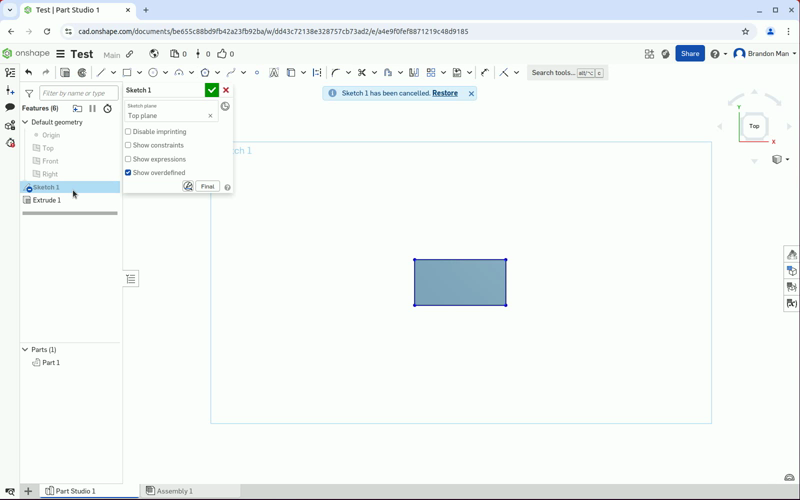
mouse_move(229, 92)
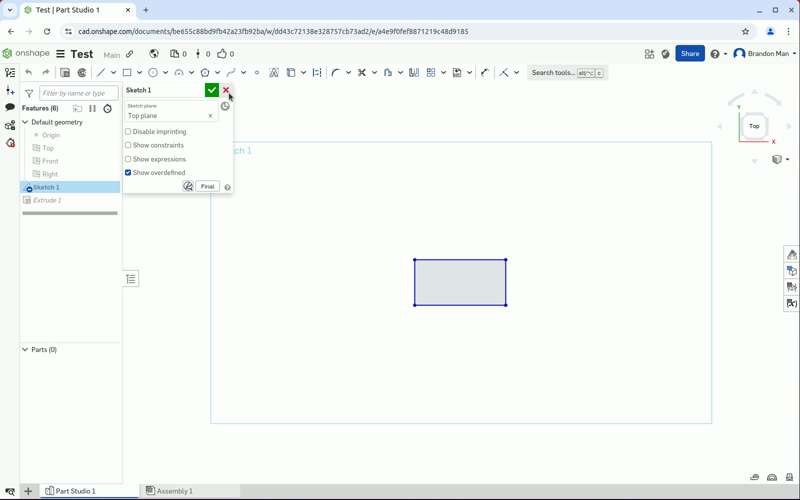
click(229, 92)
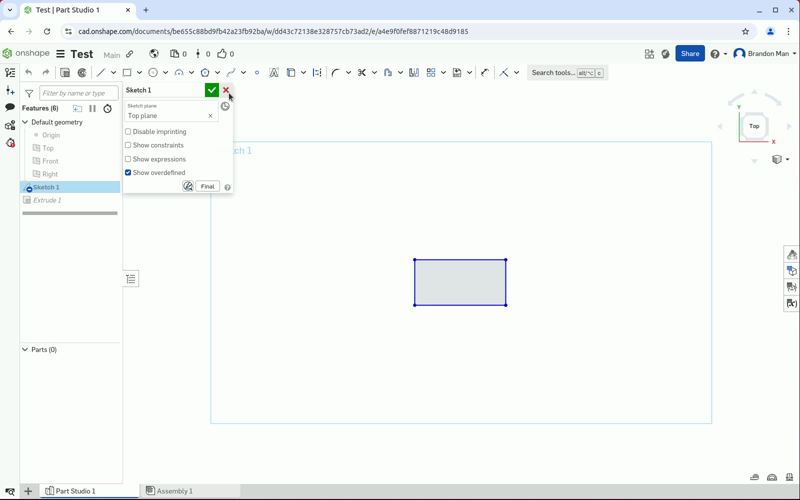
key(shift+s)
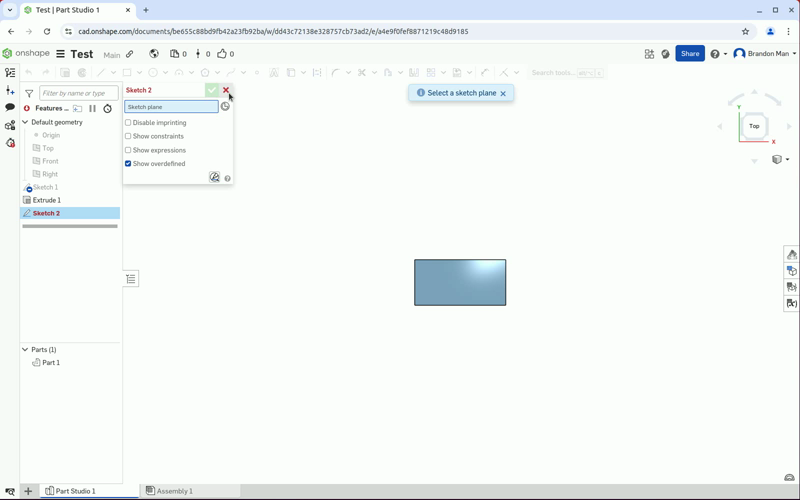
mouse_move(73, 150)
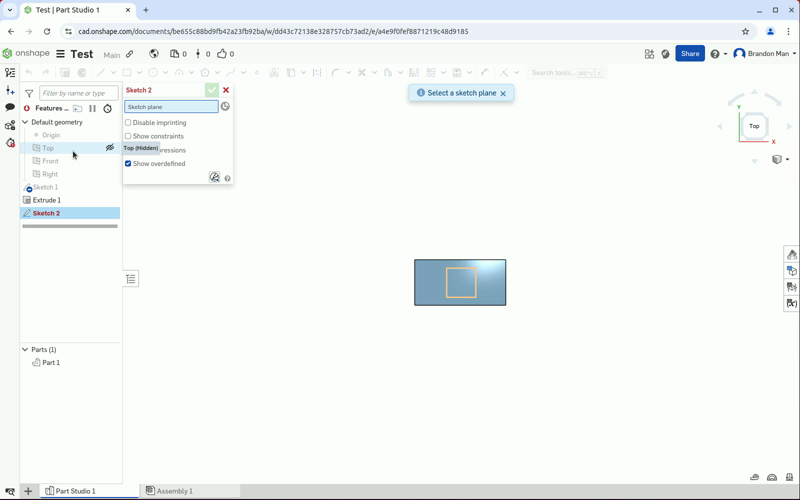
click(73, 150)
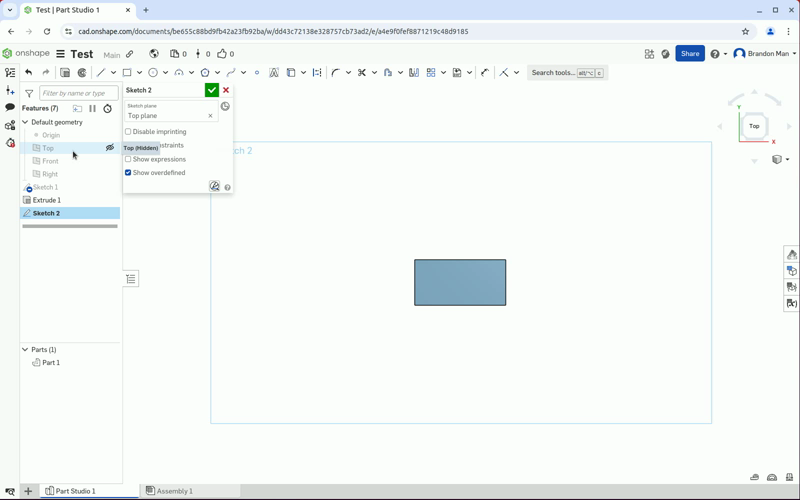
mouse_move(73, 352)
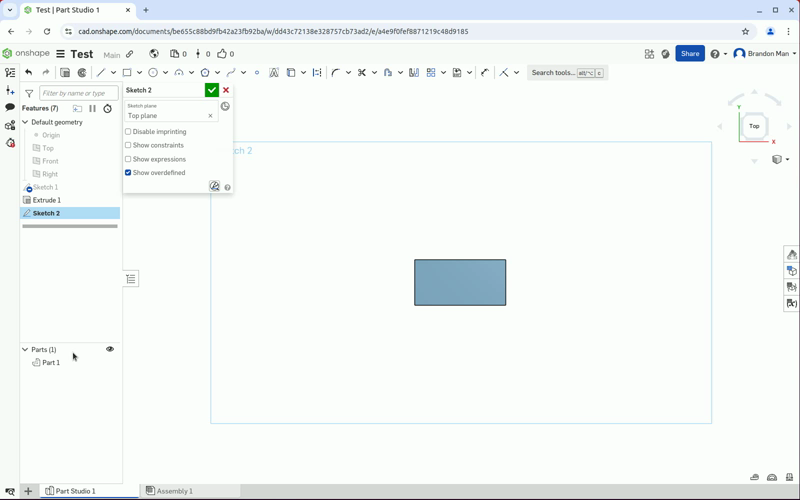
key(y)
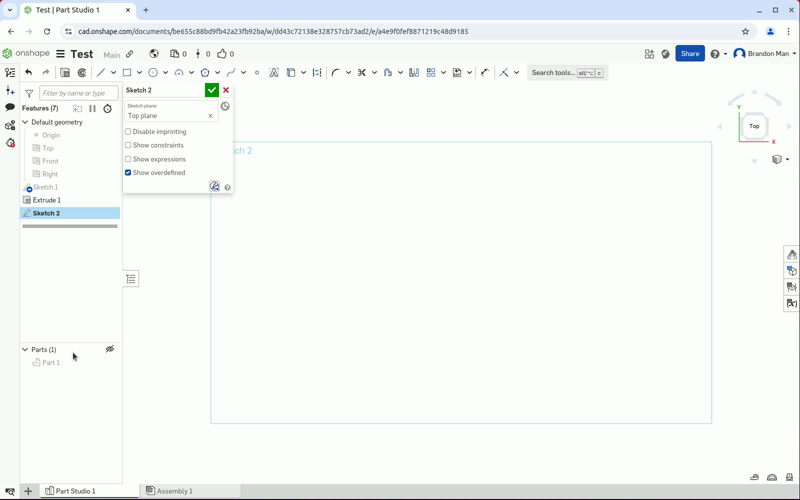
key(l)
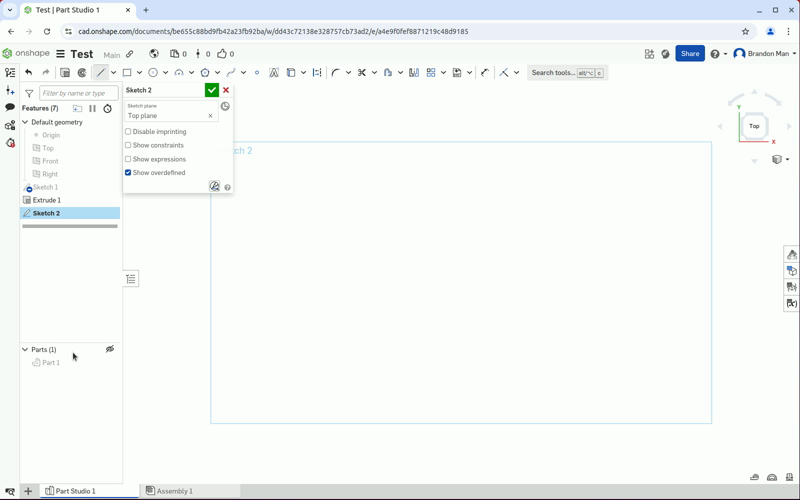
key_down(shift)
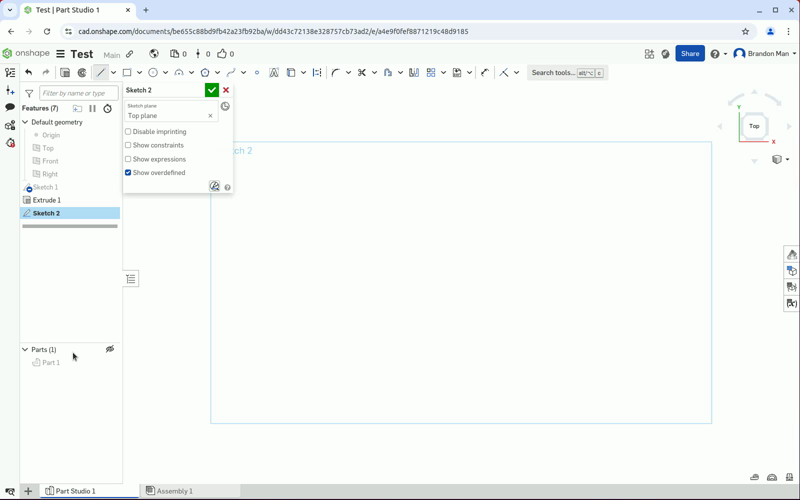
mouse_move(414, 395)
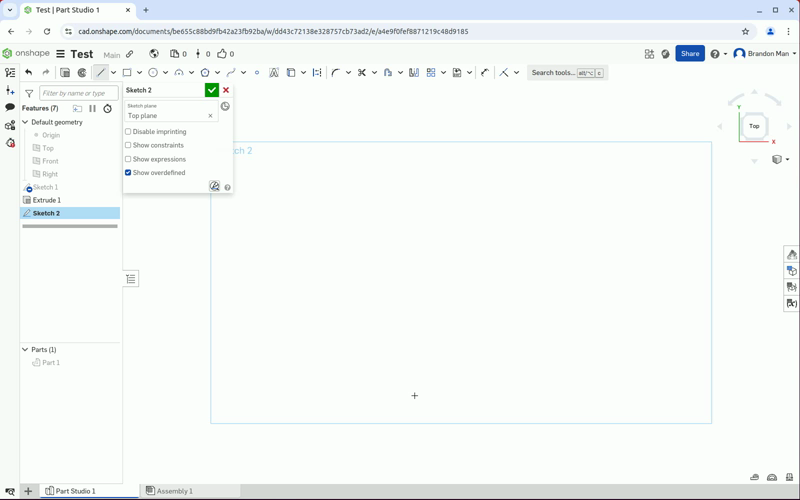
click(414, 395)
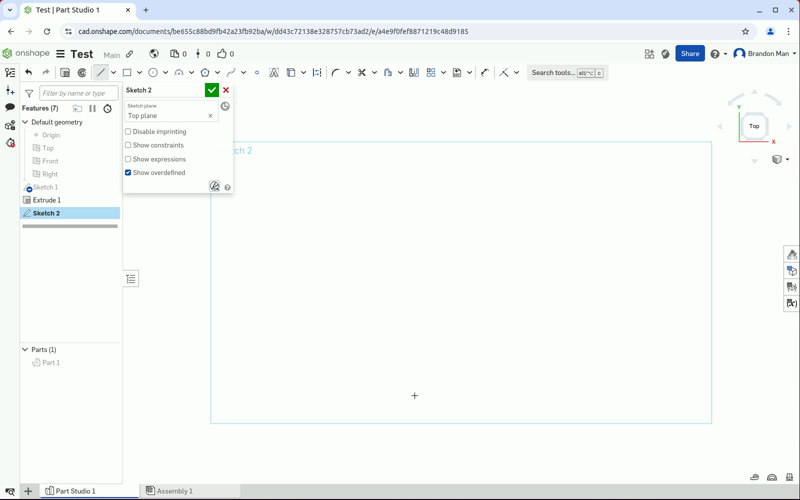
key_up(shift)
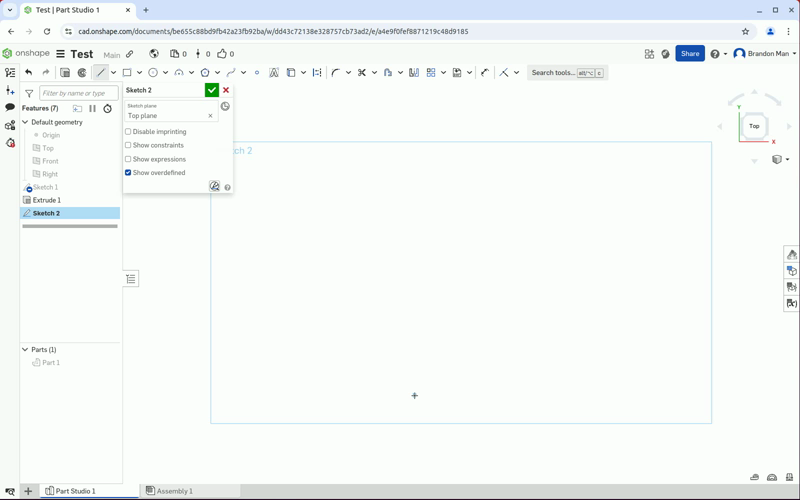
key_down(shift)
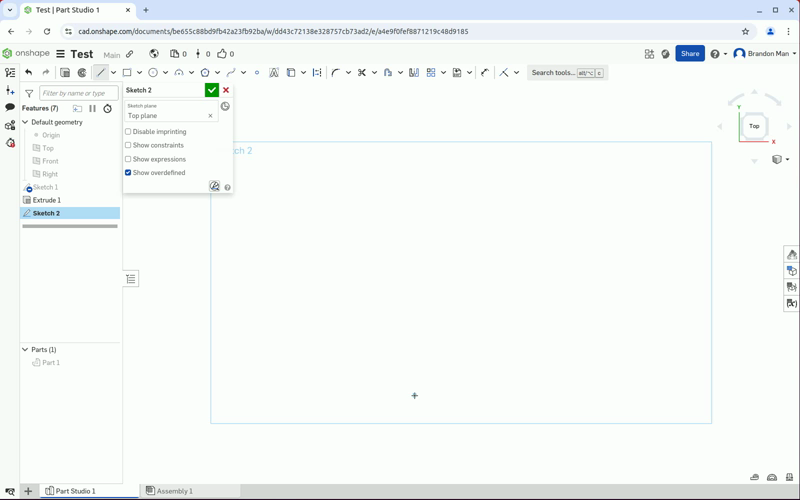
mouse_move(505, 395)
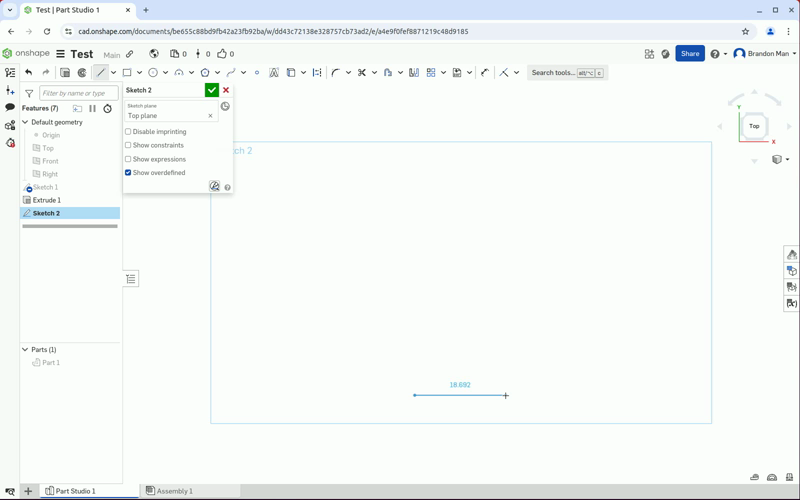
click(505, 395)
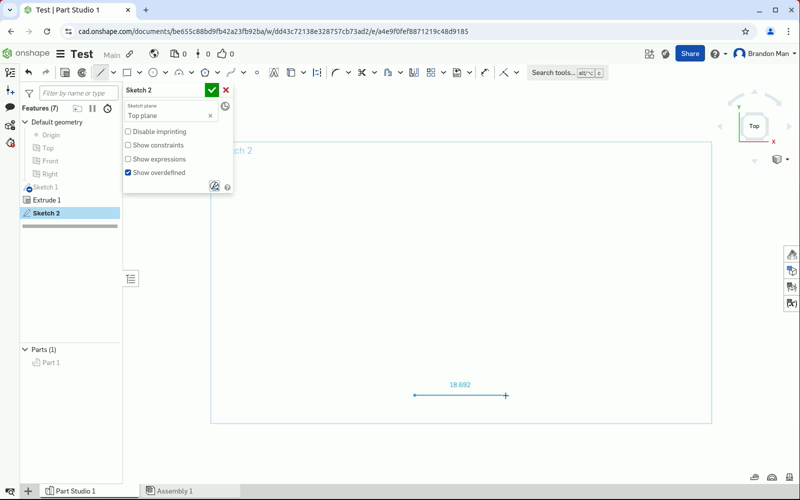
key_up(shift)
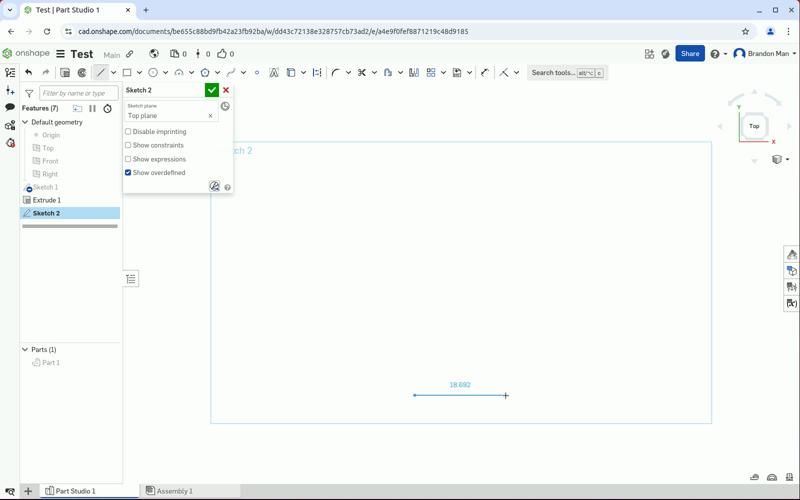
key_down(shift)
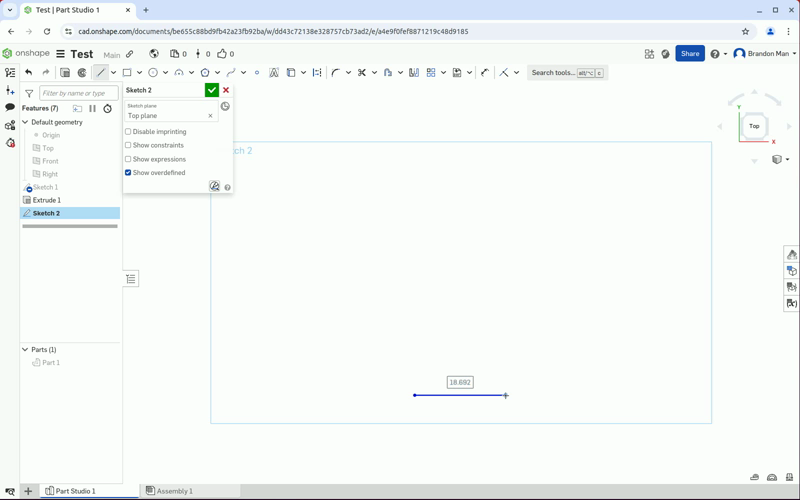
mouse_move(505, 304)
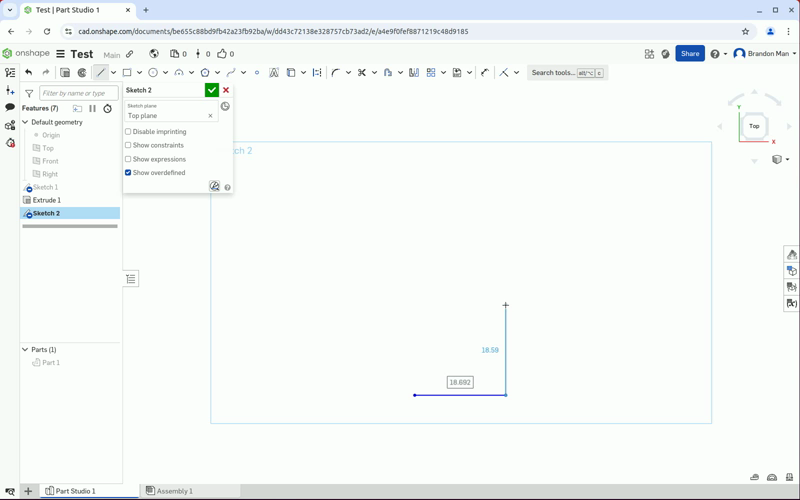
click(505, 304)
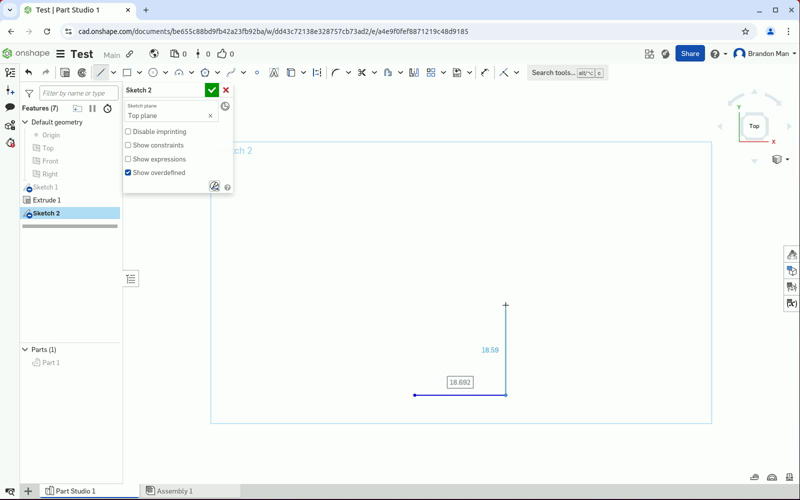
key_up(shift)
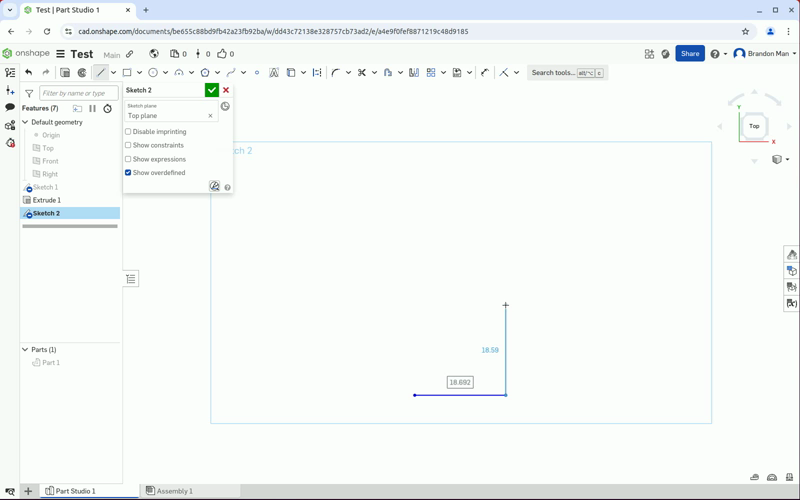
key_down(shift)
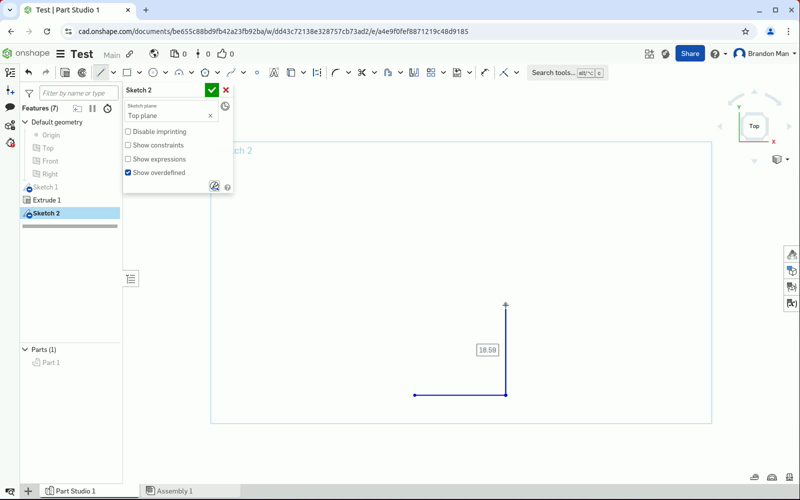
mouse_move(414, 304)
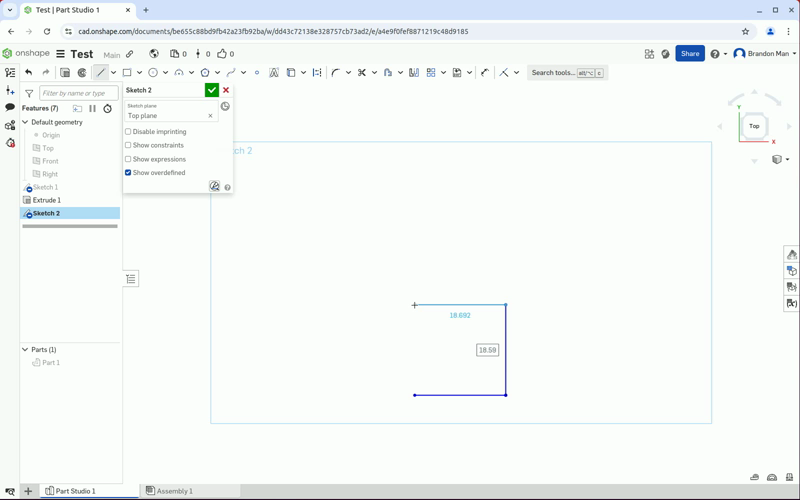
click(414, 304)
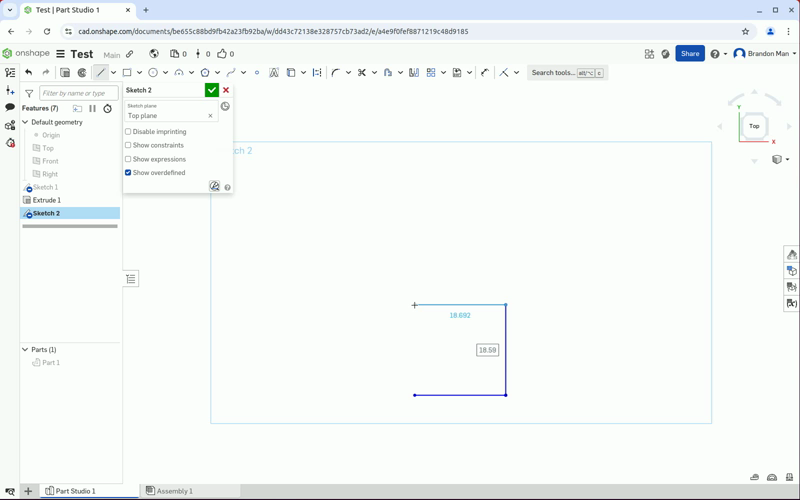
key_up(shift)
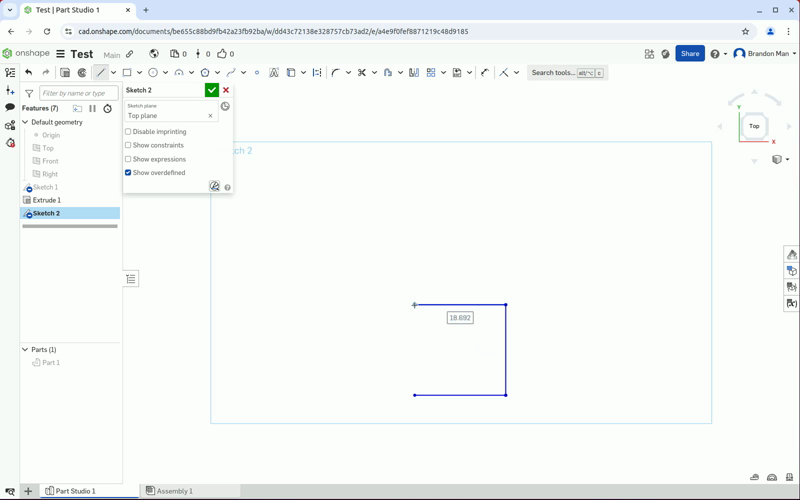
key_down(shift)
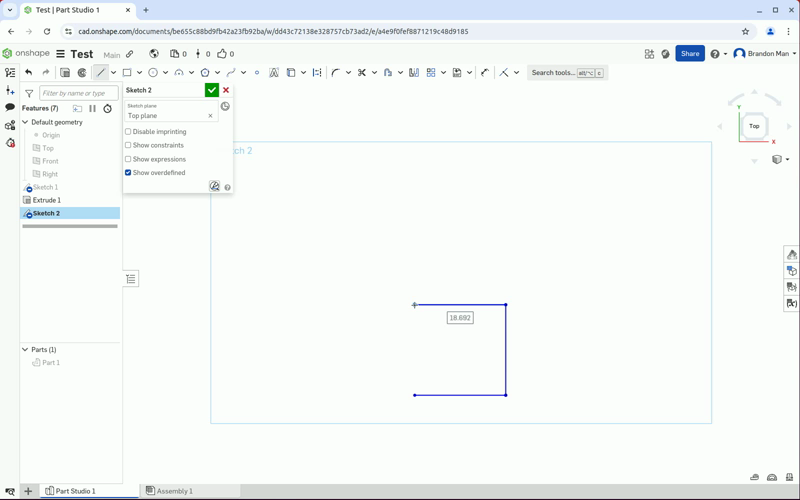
mouse_move(414, 395)
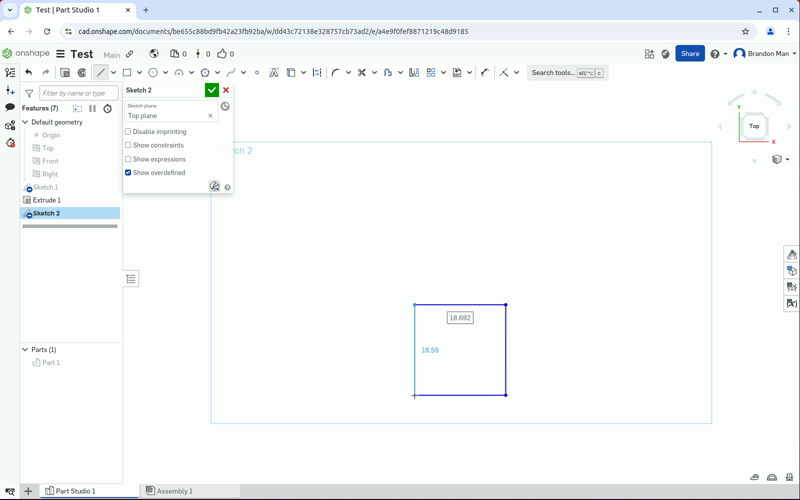
key_up(shift)
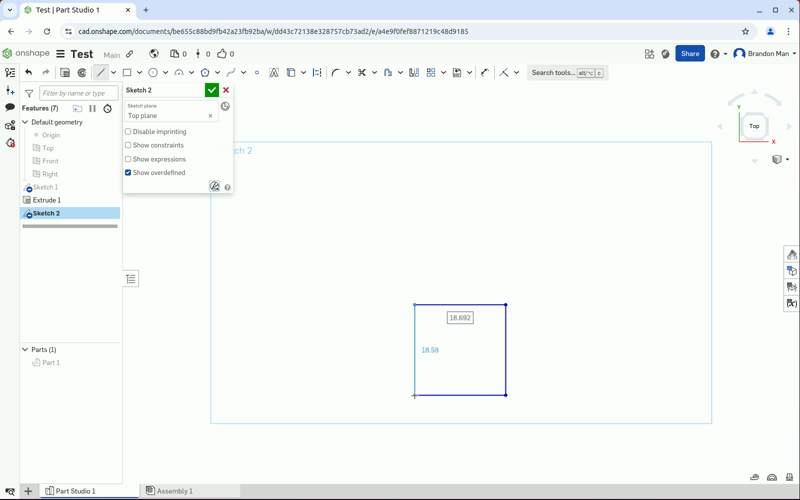
click(414, 395)
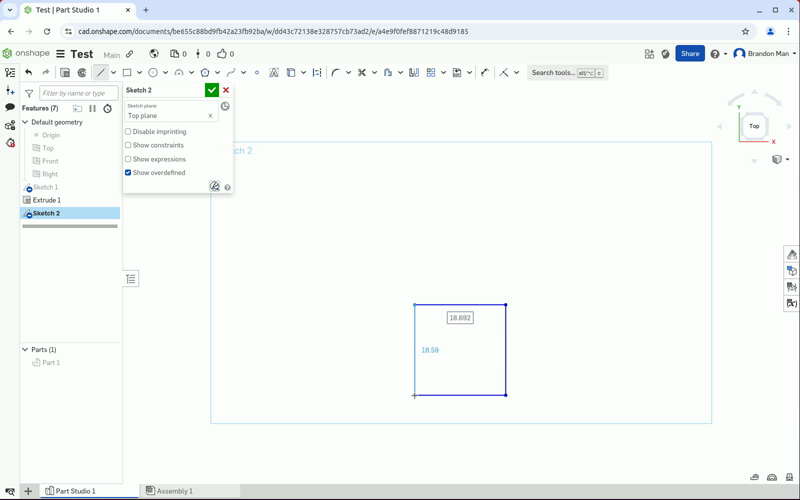
key(esc)
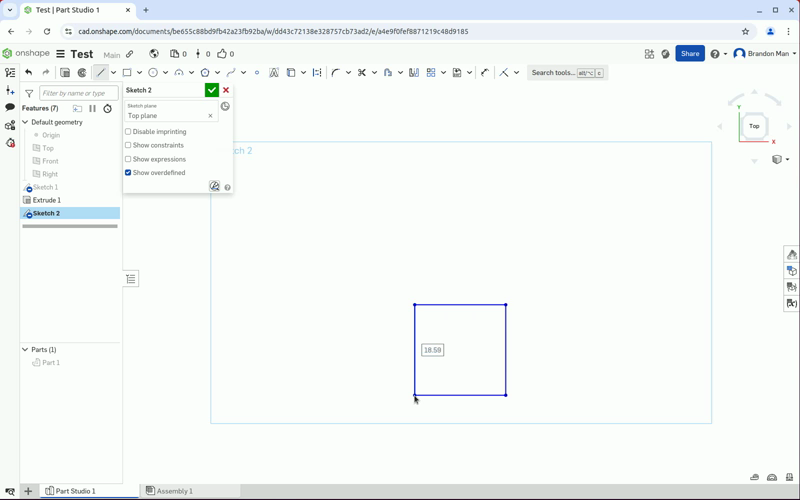
mouse_move(425, 358)
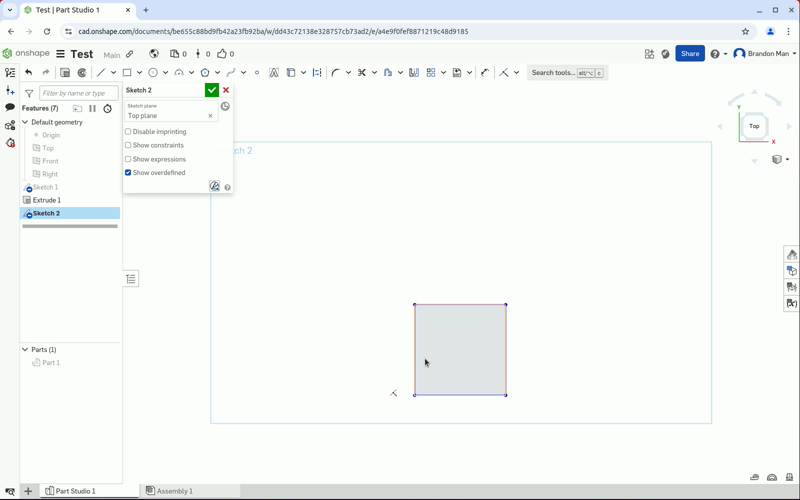
click(425, 358)
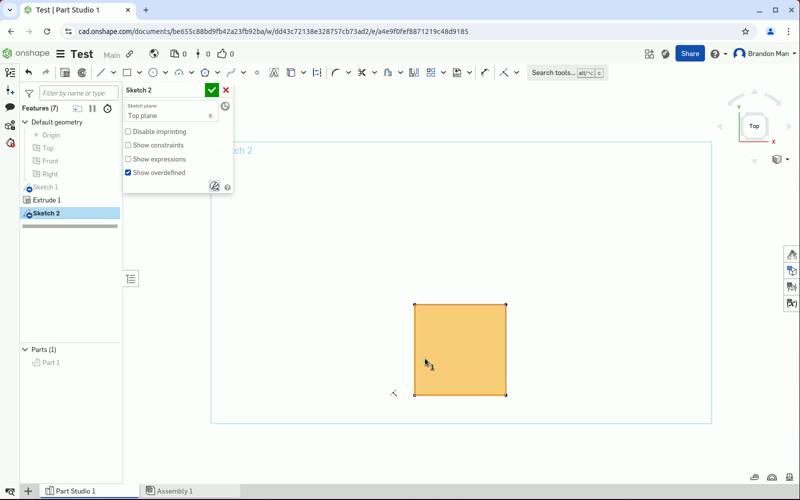
mouse_move(73, 352)
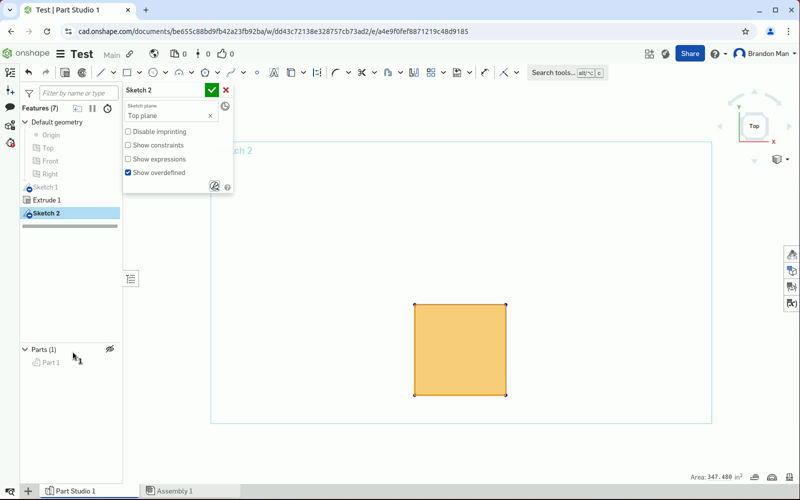
key(shift+y)
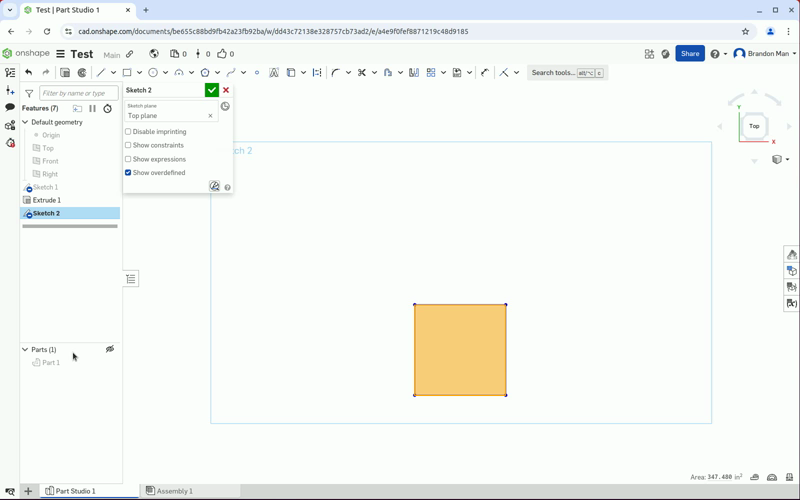
key(shift+e)
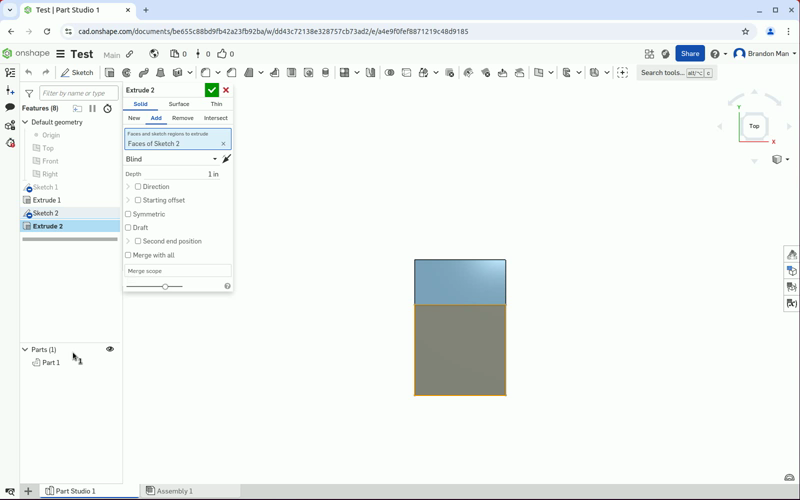
mouse_move(143, 106)
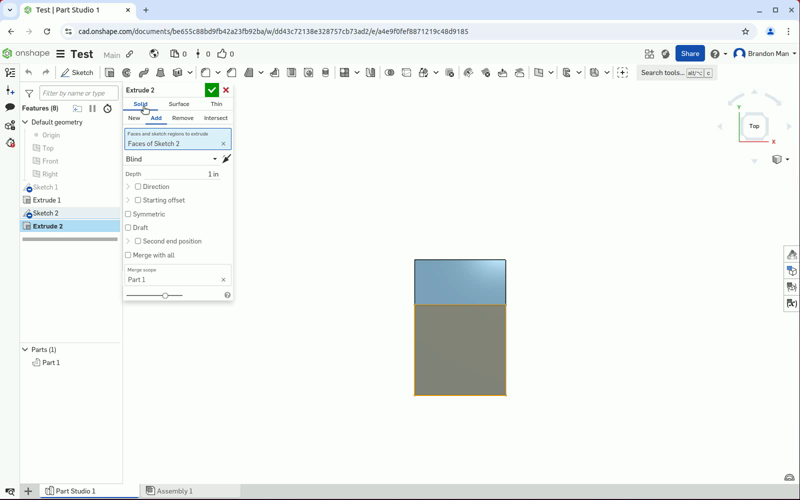
click(143, 106)
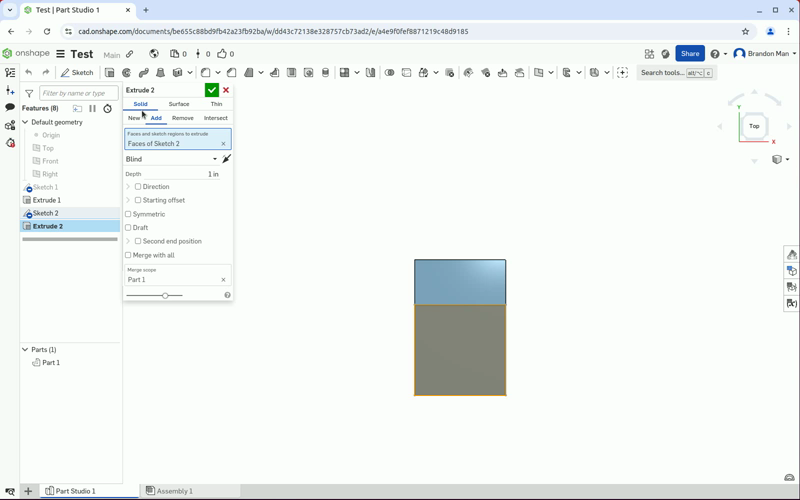
mouse_move(137, 120)
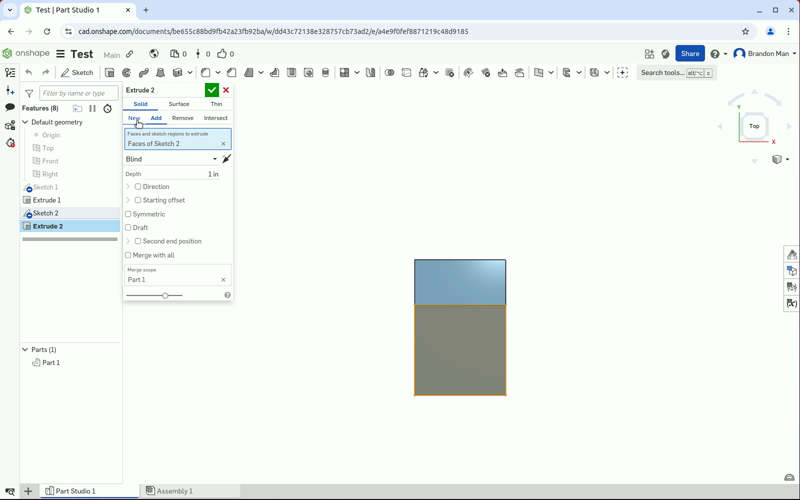
click(137, 120)
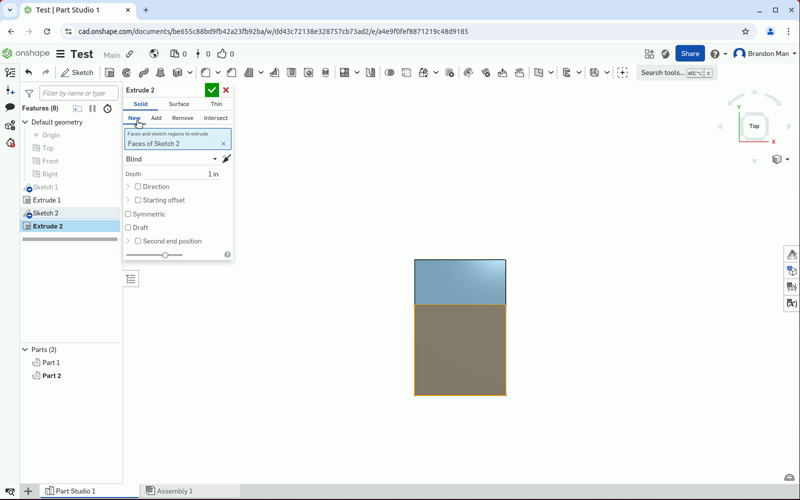
key(tab, 4)
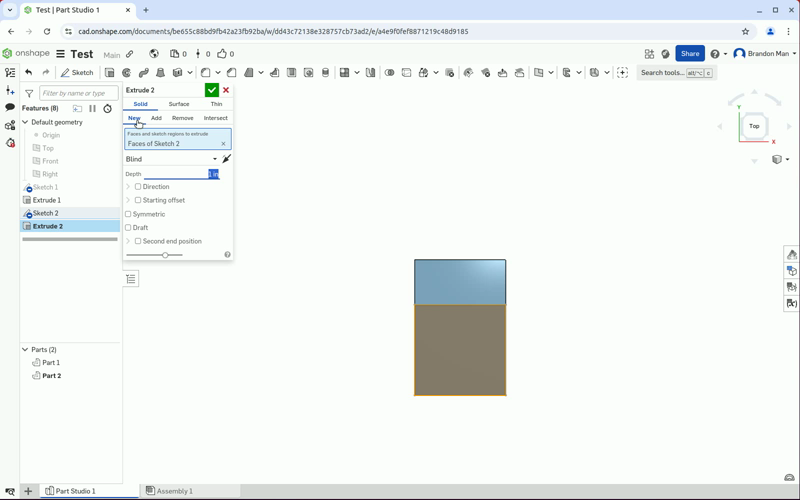
text(4.092)
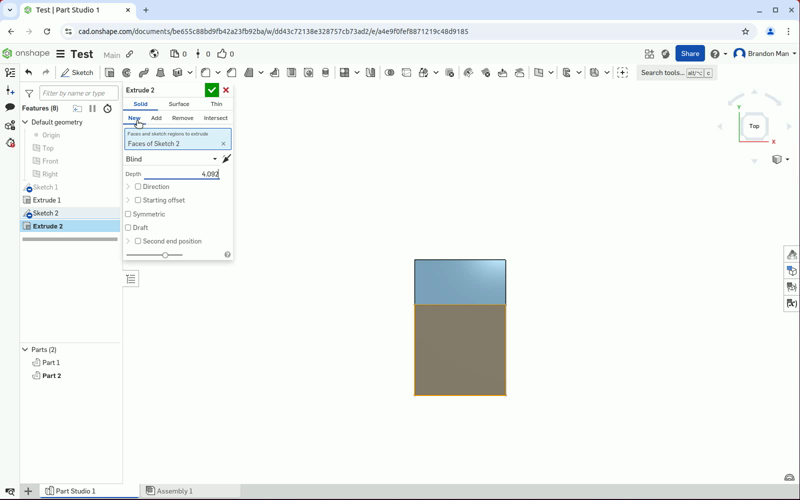
key(enter)
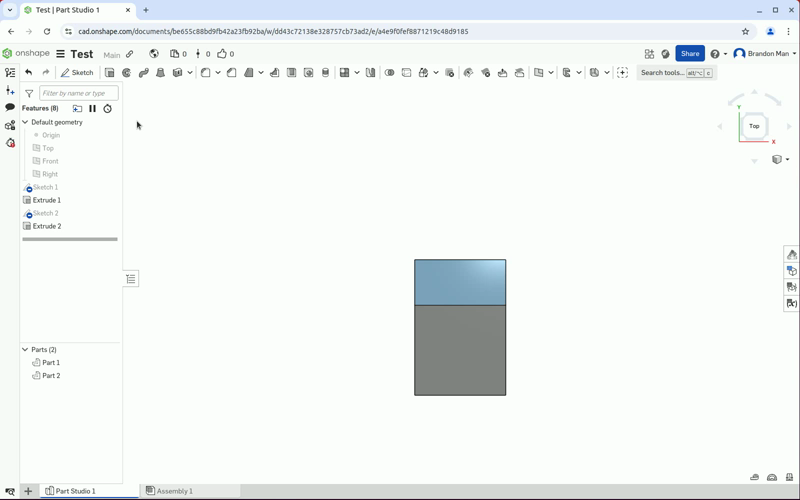
key(shift+h)
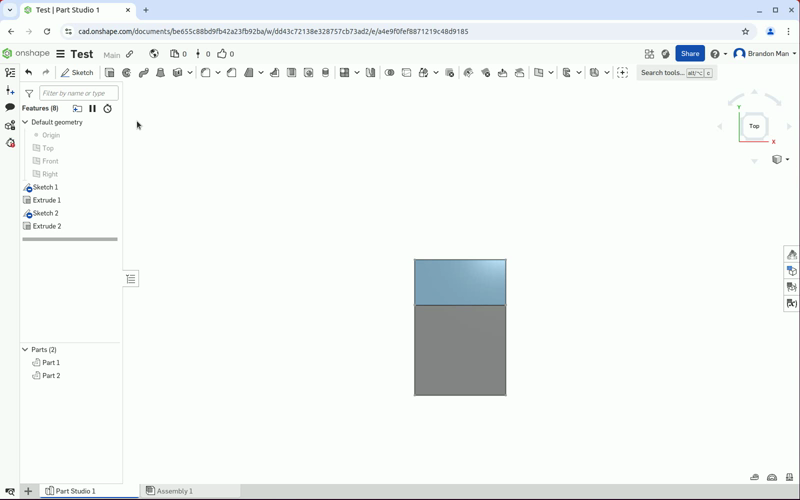
key(shift+h)
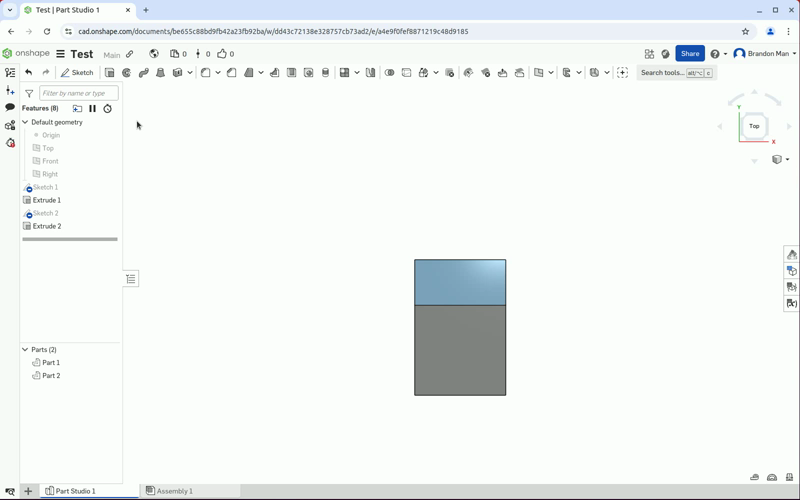
mouse_move(73, 189)
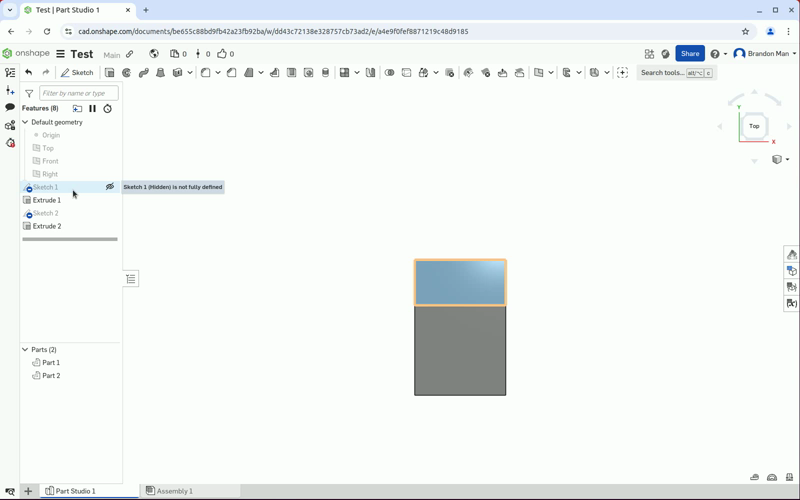
click(73, 189)
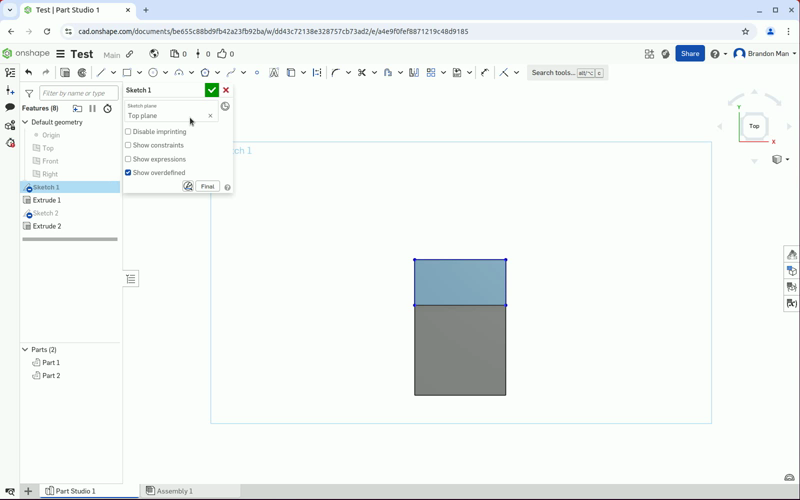
mouse_move(229, 92)
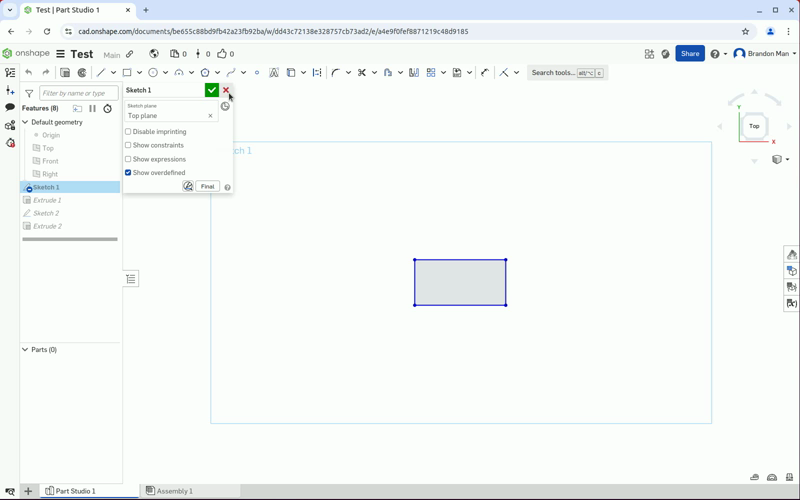
click(229, 92)
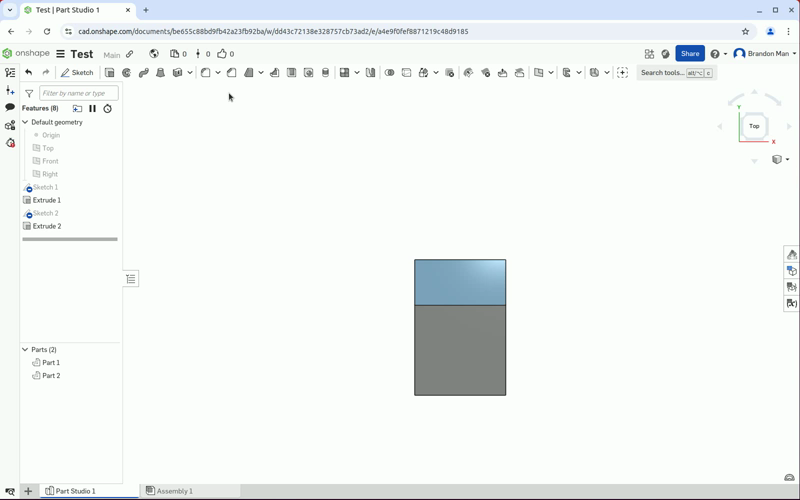
mouse_move(541, 75)
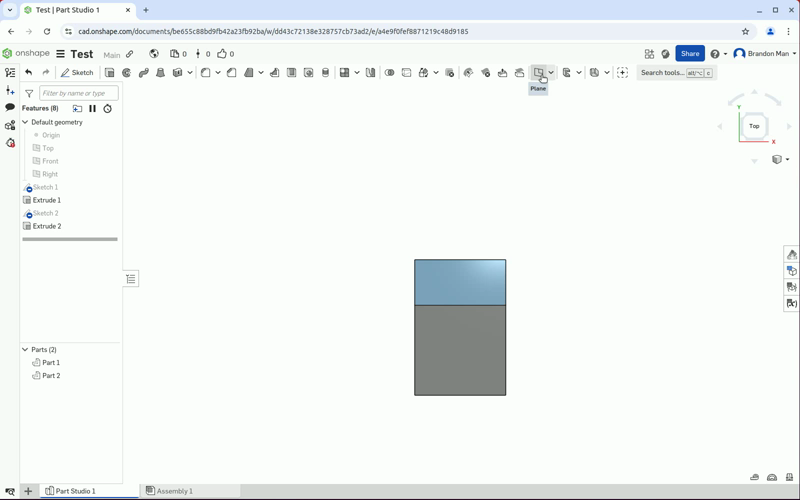
click(541, 75)
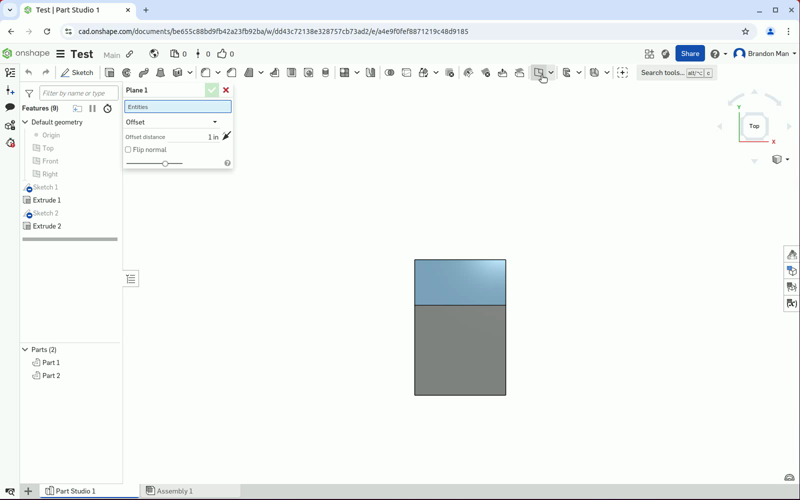
mouse_move(73, 150)
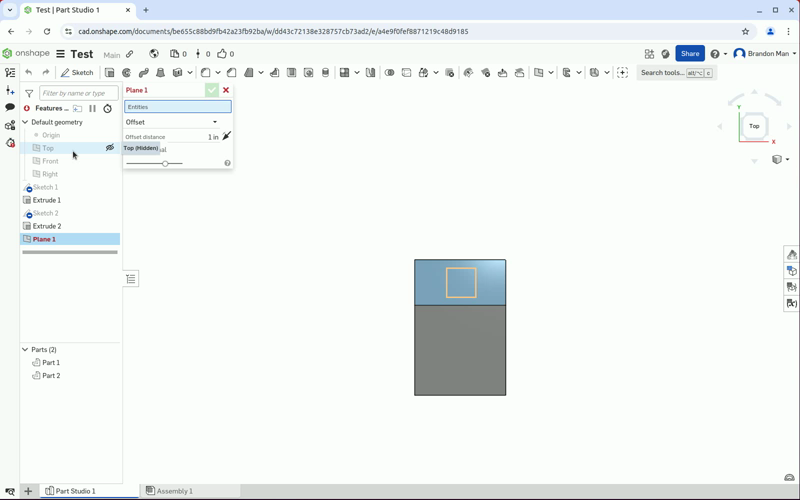
click(73, 150)
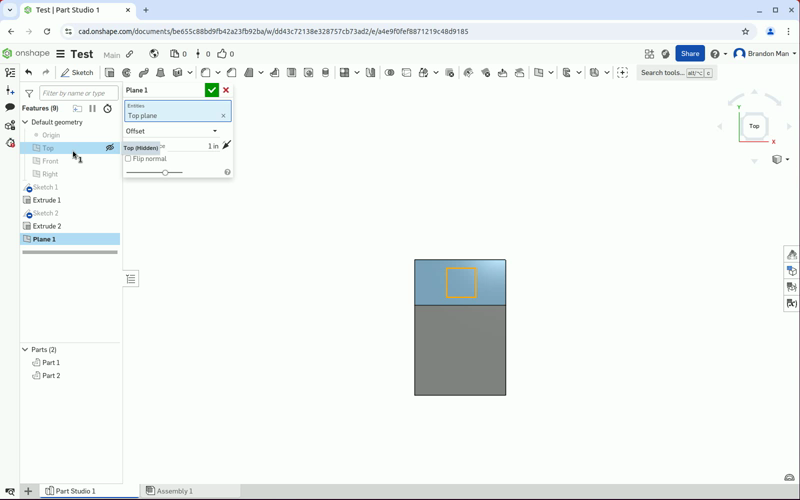
key(tab, 2)
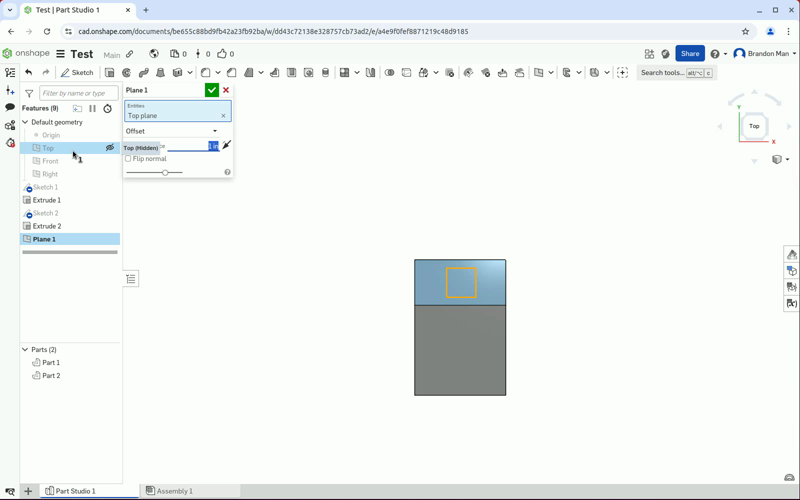
text(4.098)
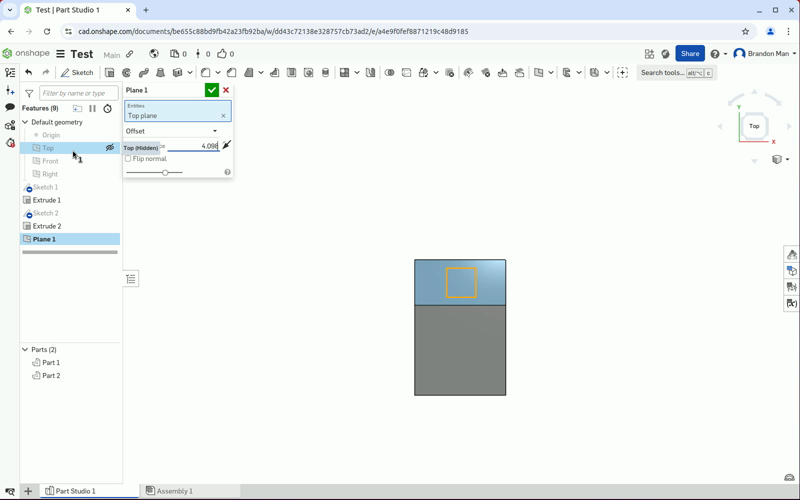
key(enter, 2)
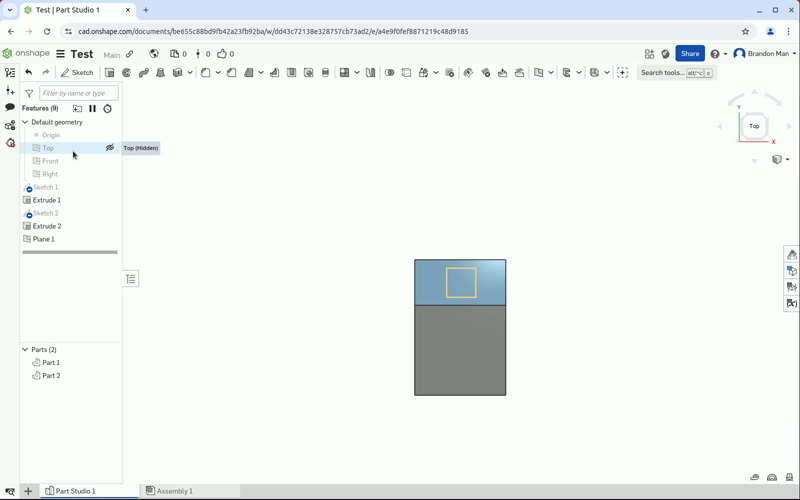
key(shift+s)
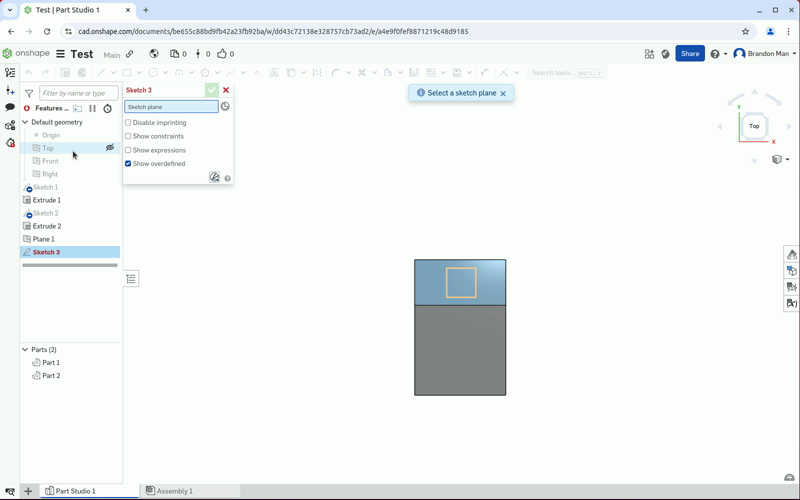
mouse_move(73, 241)
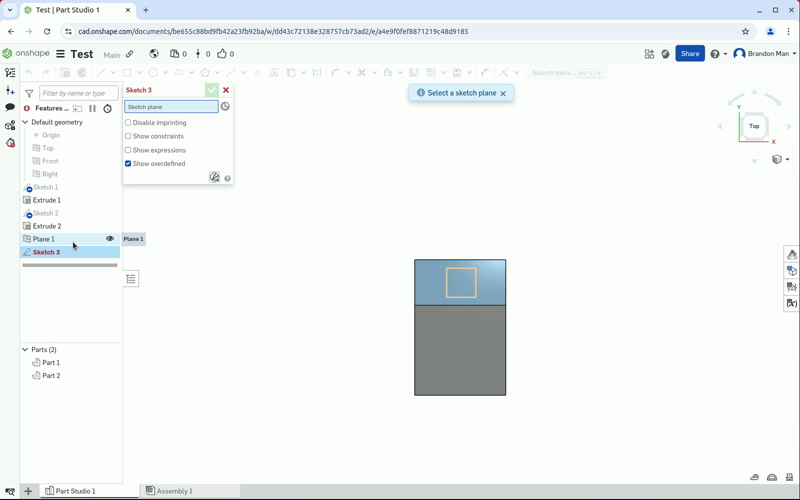
click(73, 241)
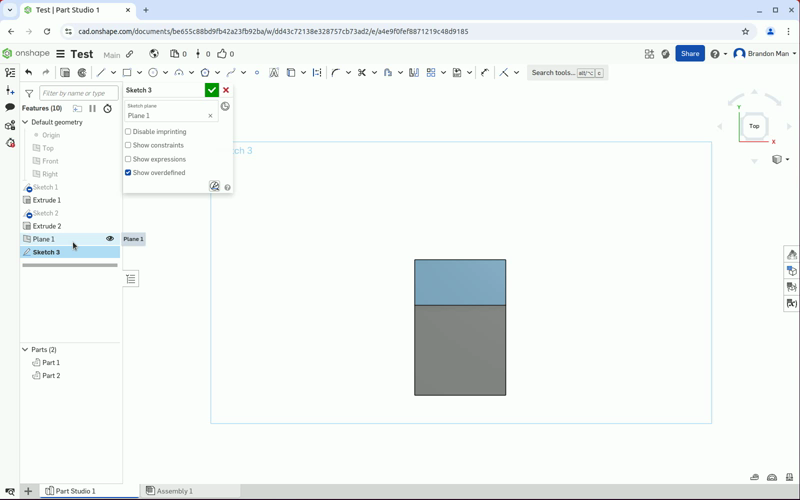
mouse_move(73, 352)
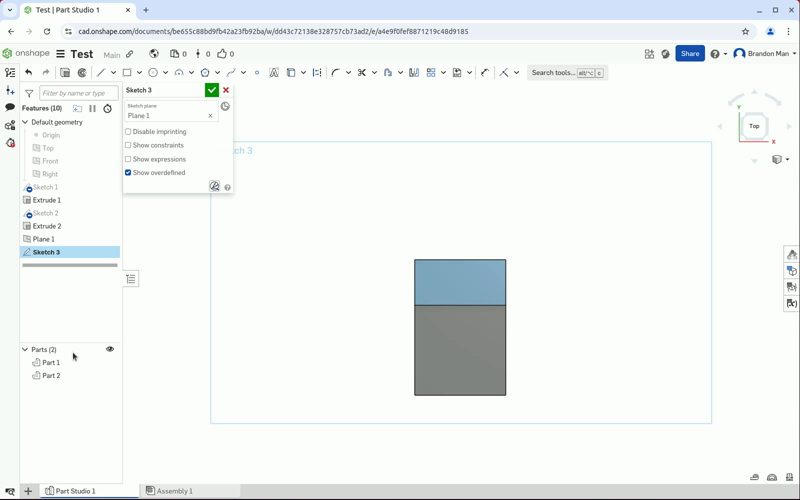
key(y)
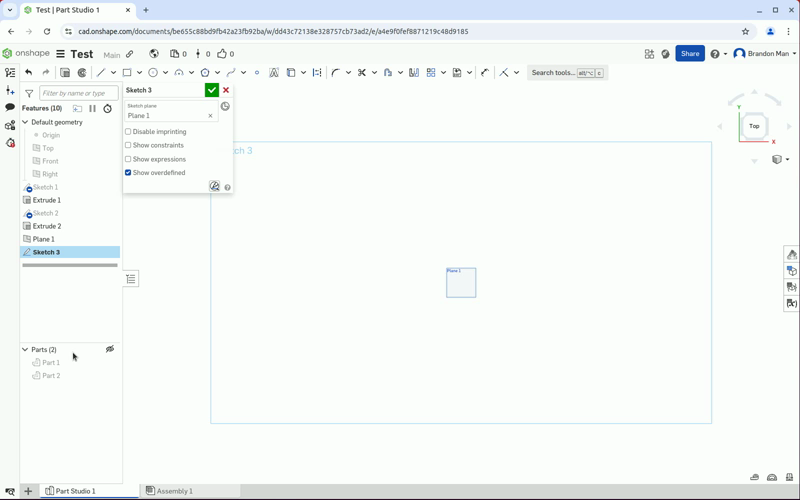
key(l)
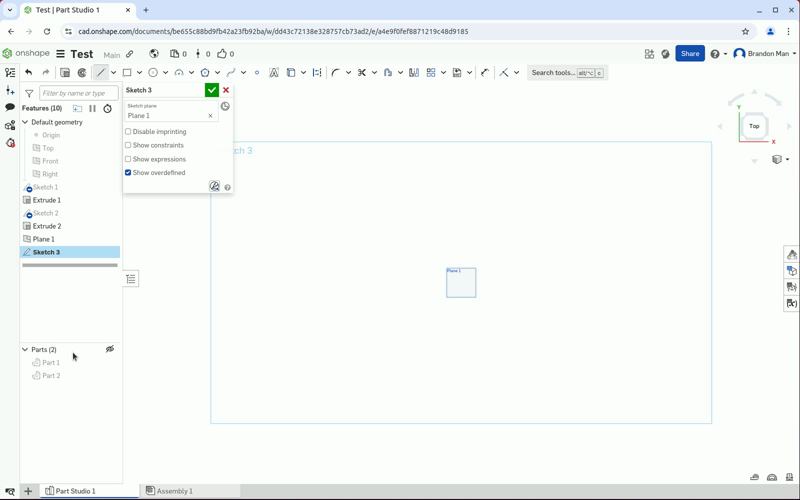
key_down(shift)
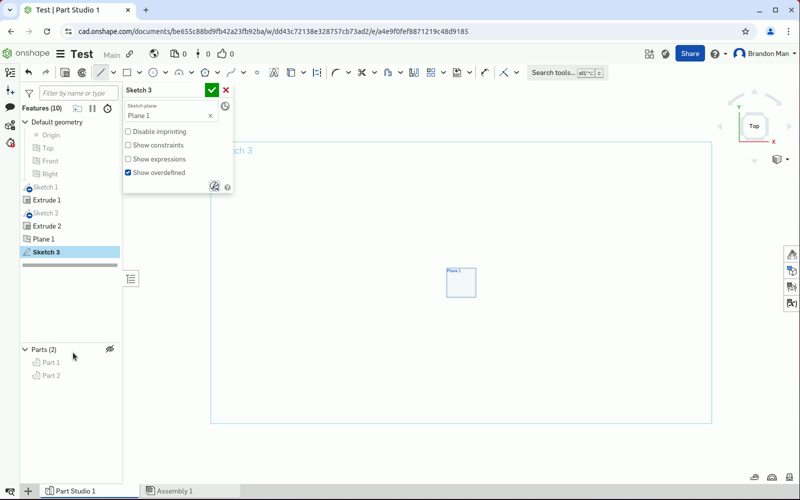
mouse_move(414, 351)
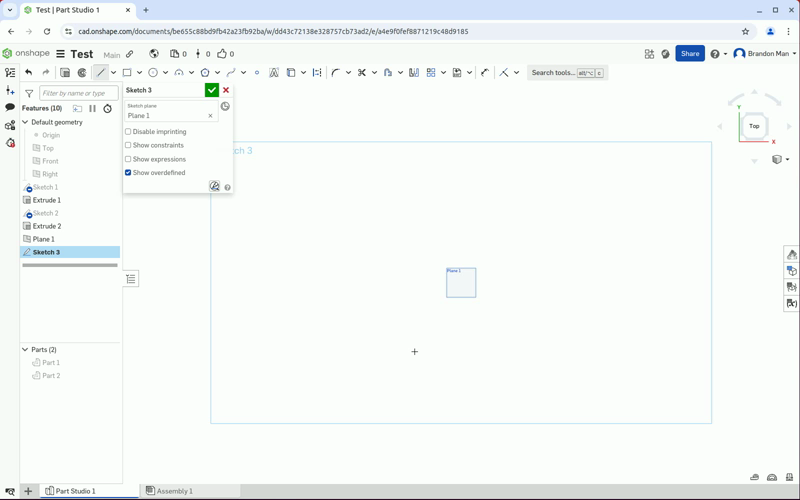
click(414, 351)
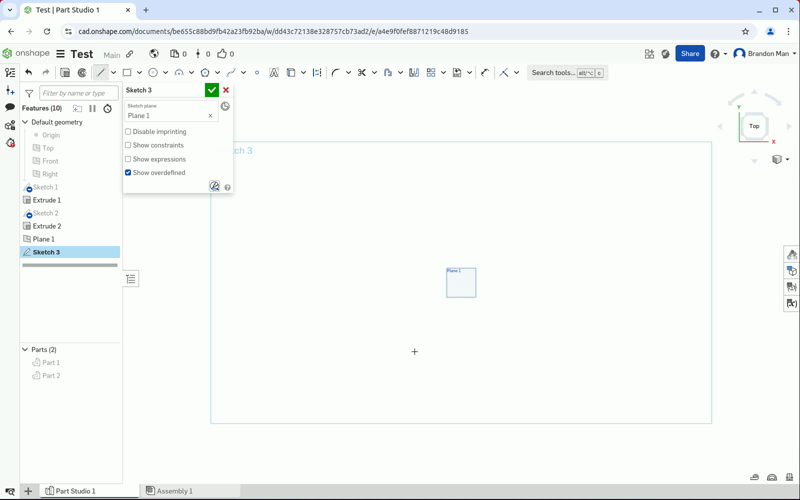
key_up(shift)
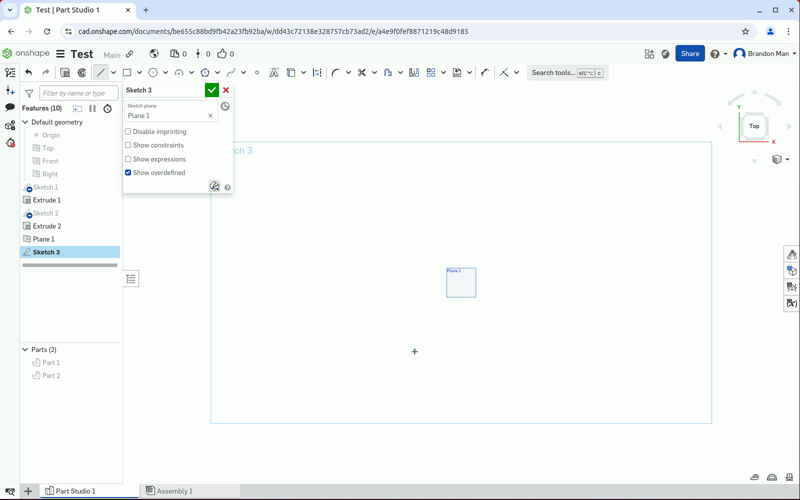
key_down(shift)
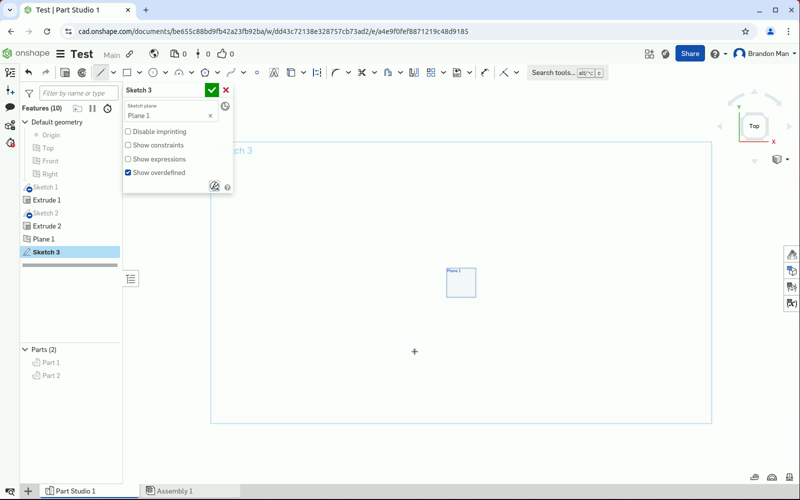
mouse_move(444, 351)
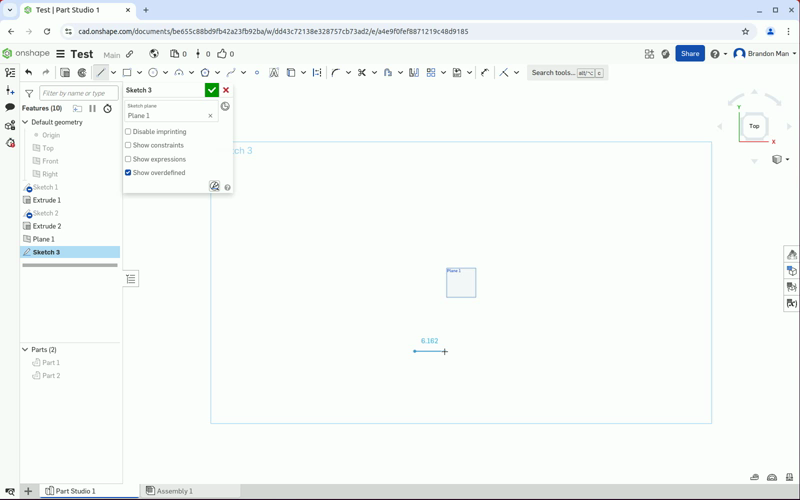
mouse_move(440, 351)
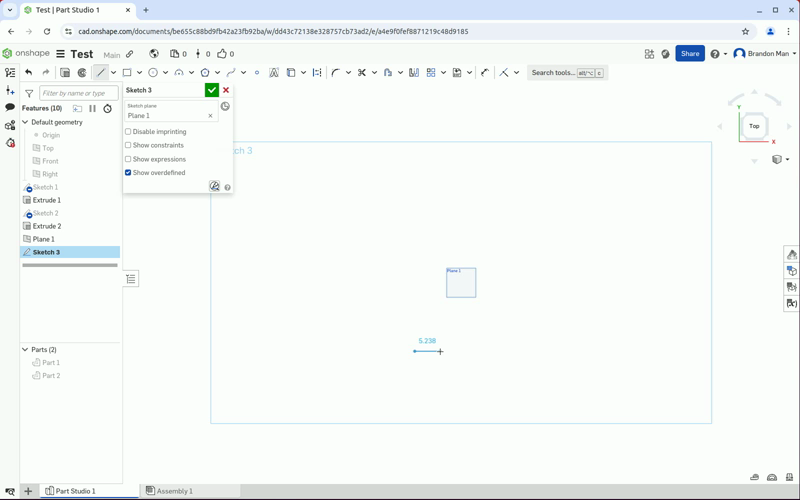
click(440, 351)
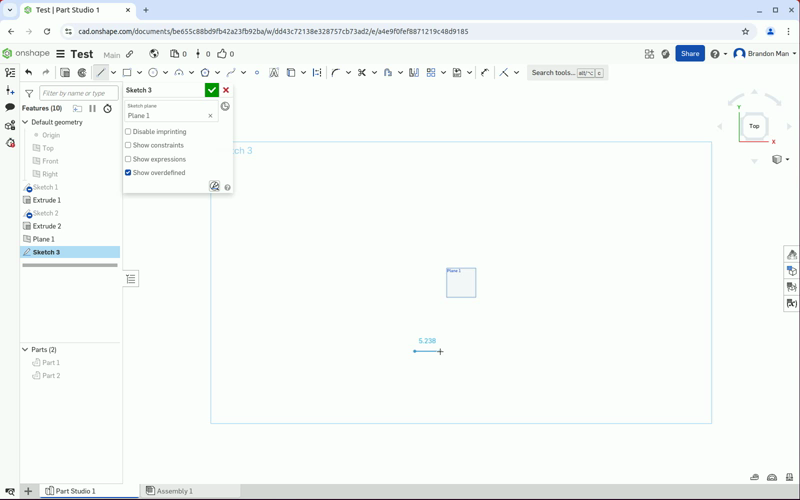
key_up(shift)
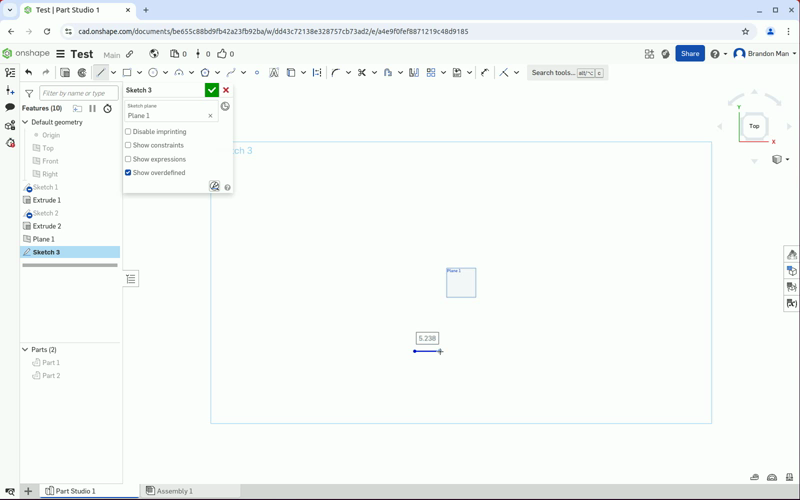
key_down(shift)
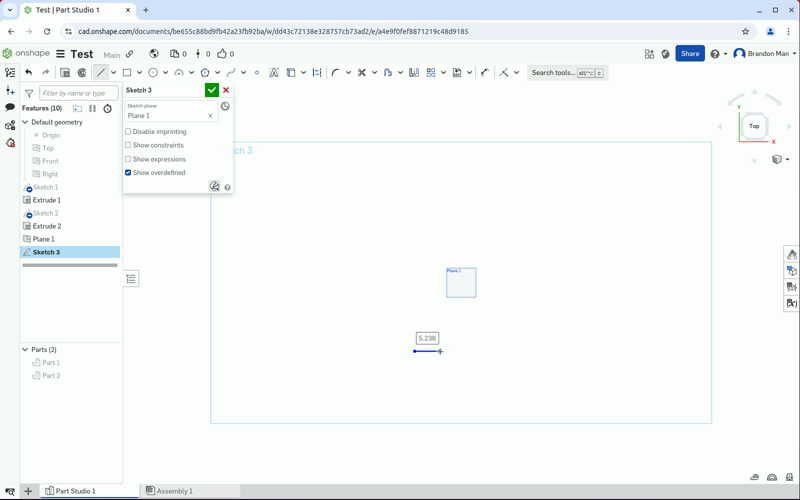
mouse_move(470, 351)
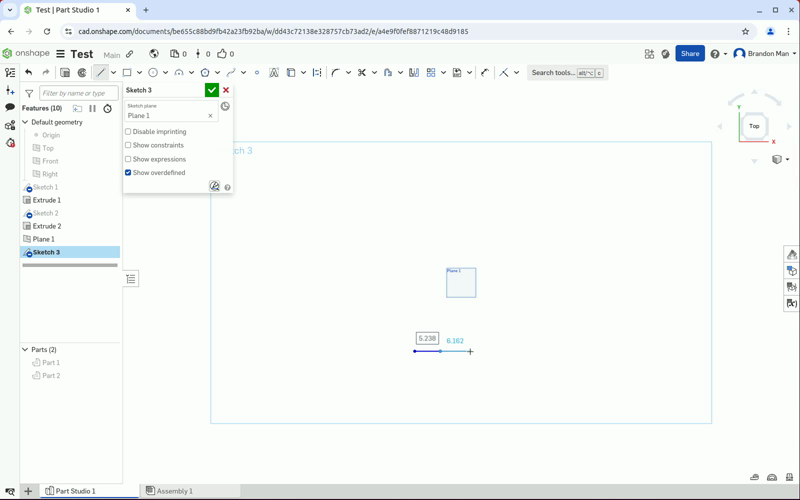
mouse_move(440, 304)
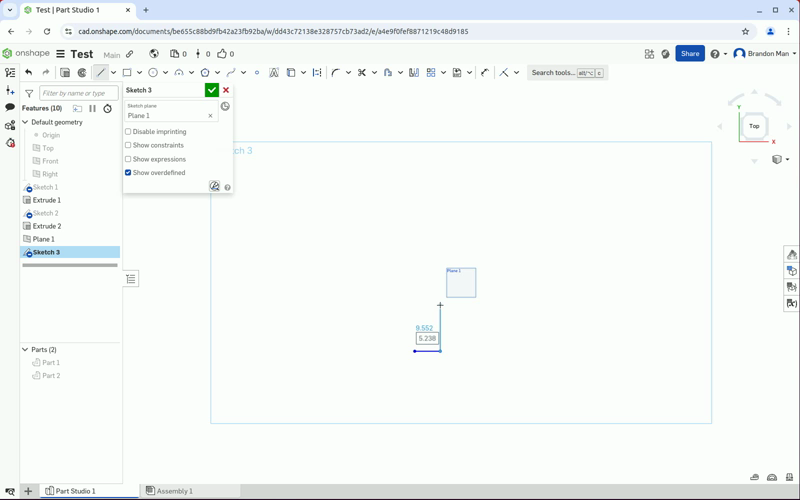
click(440, 304)
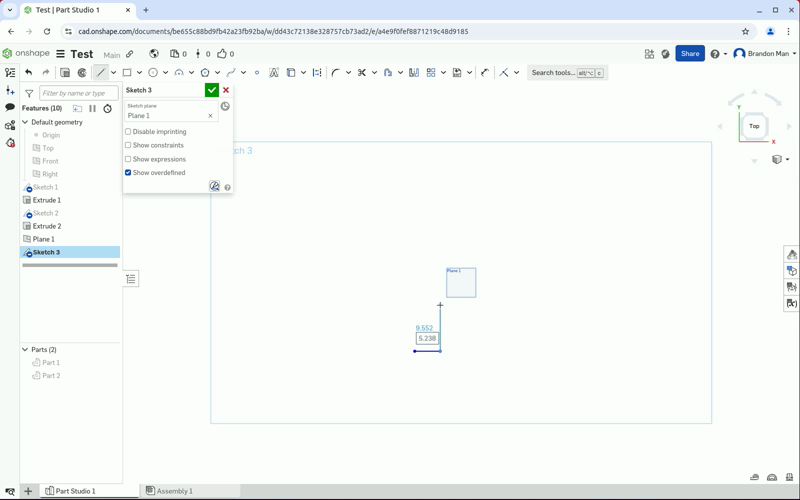
key_up(shift)
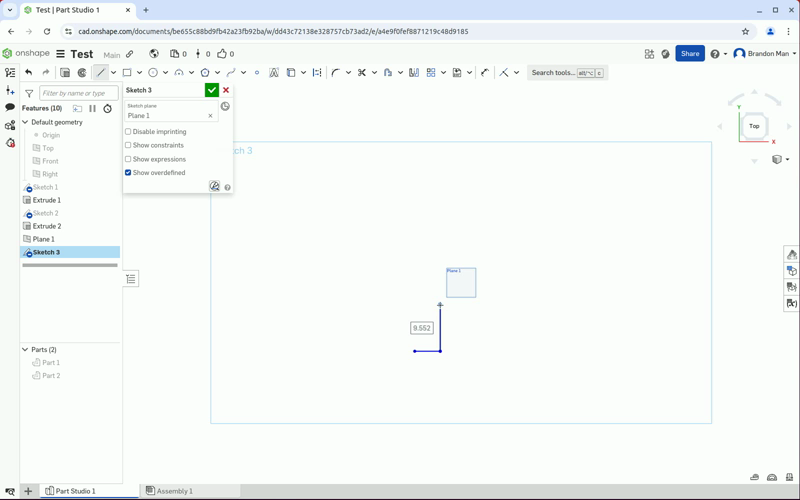
key_down(shift)
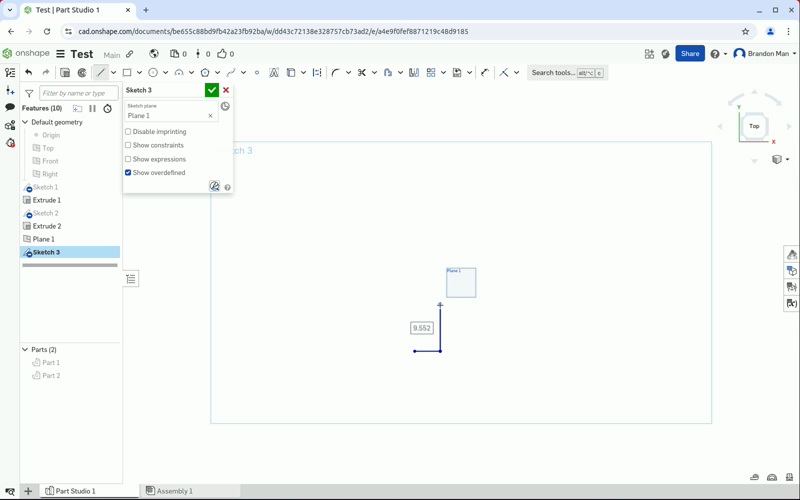
mouse_move(470, 304)
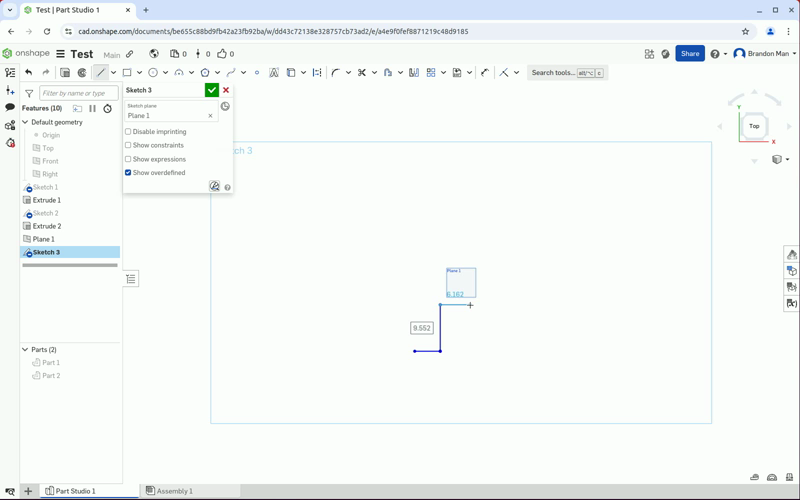
mouse_move(414, 304)
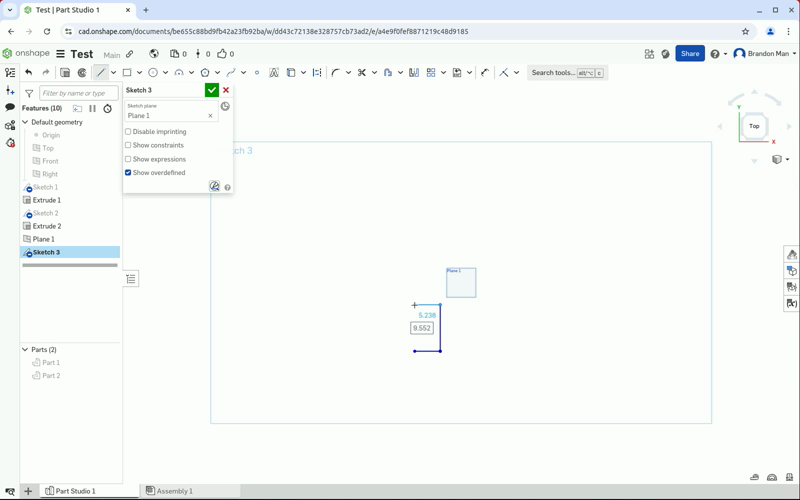
click(414, 304)
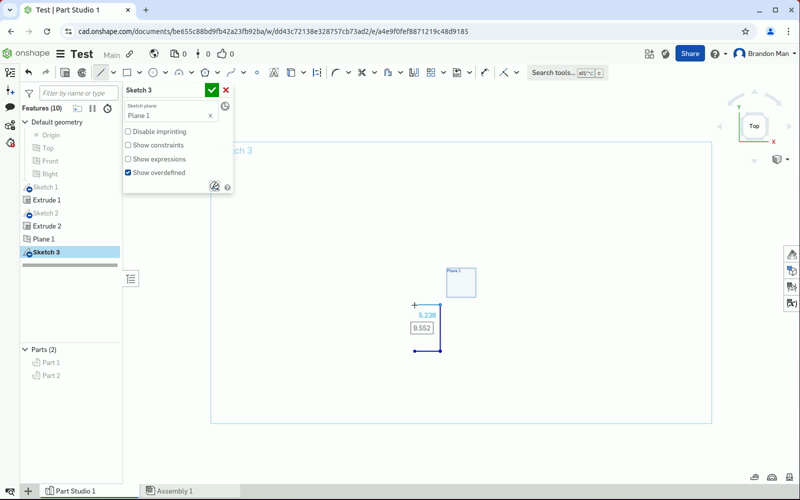
key_up(shift)
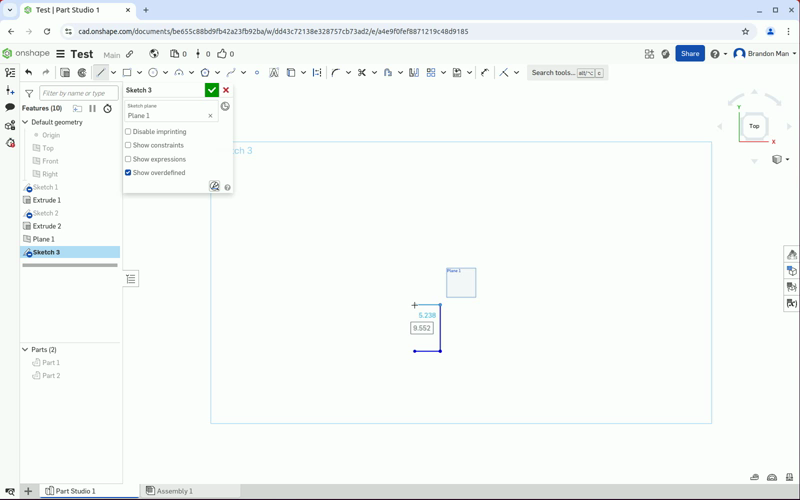
mouse_move(444, 304)
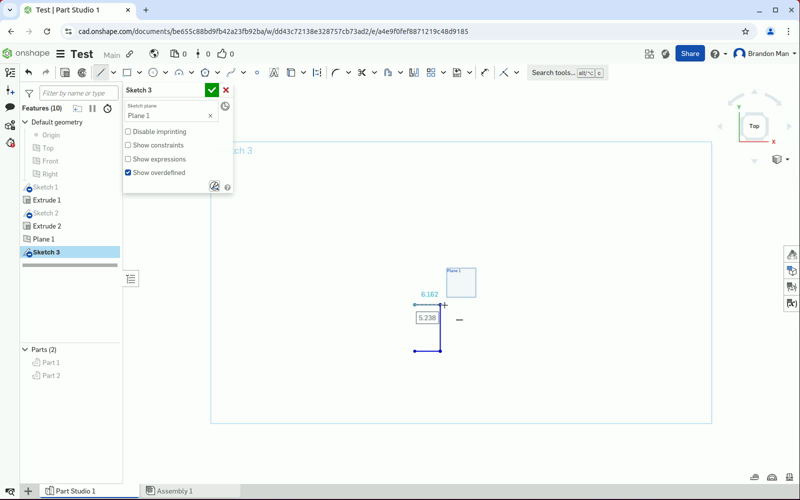
key_down(shift)
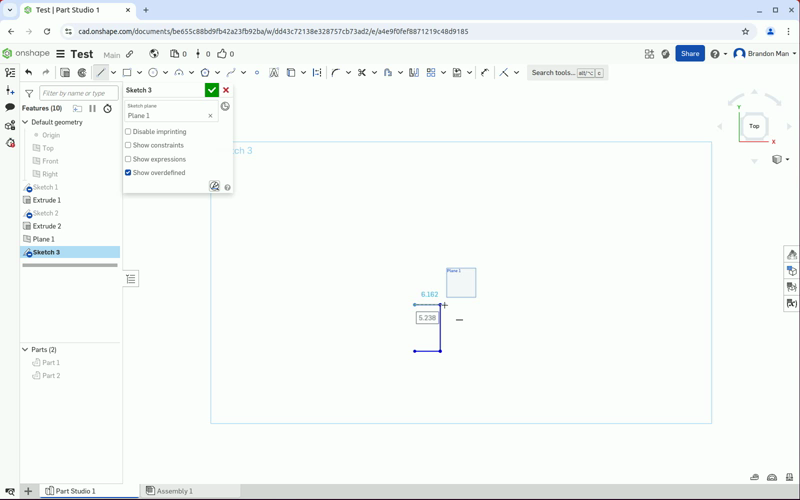
mouse_move(414, 351)
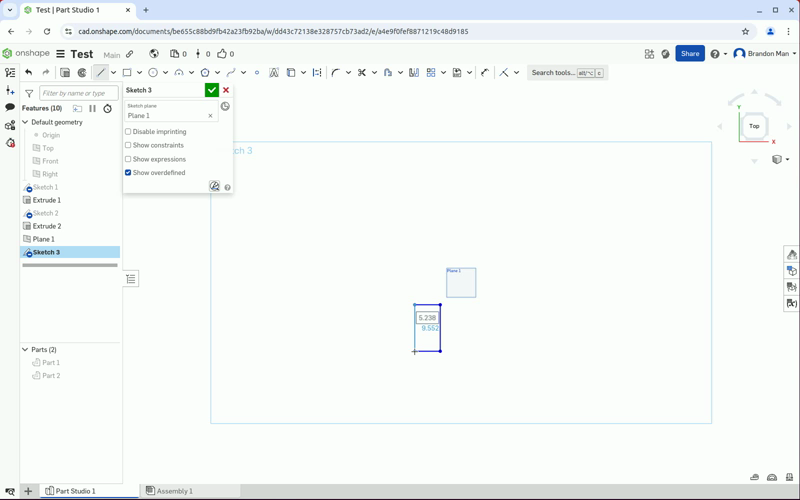
key_up(shift)
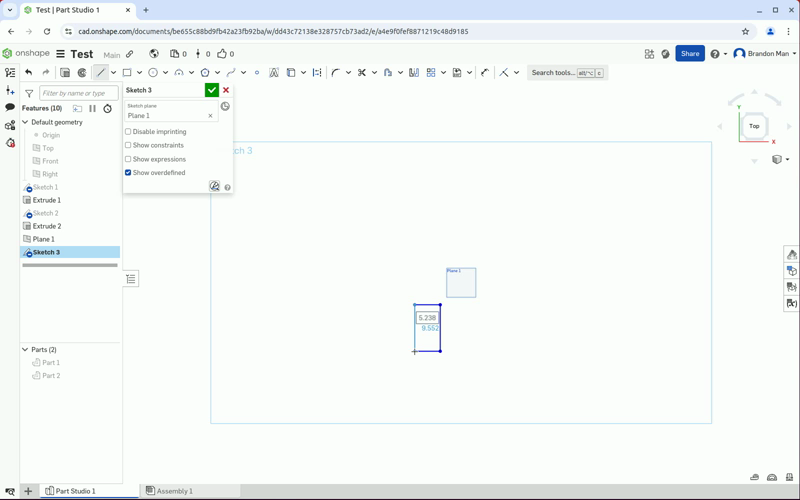
click(414, 351)
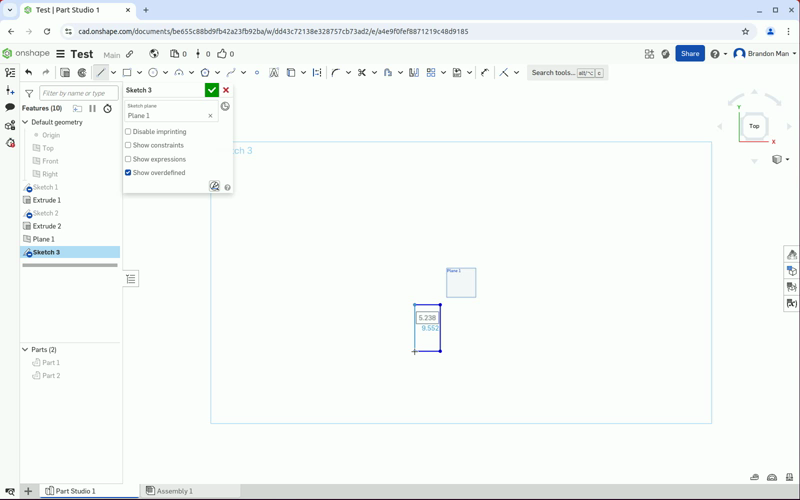
key(esc)
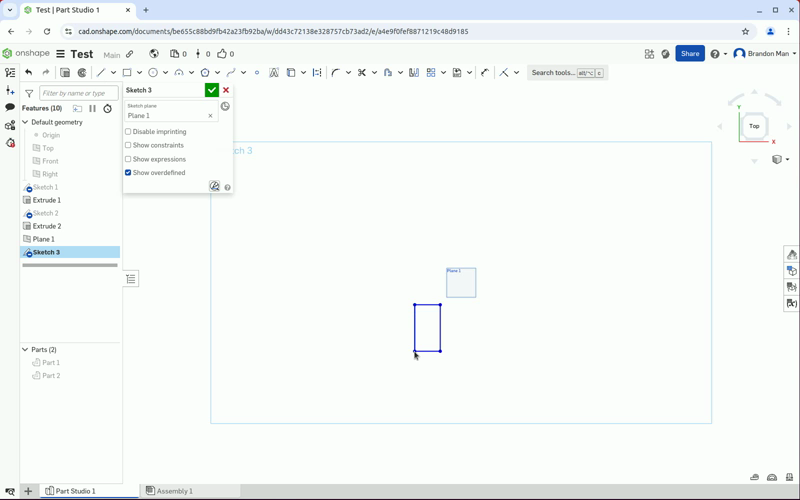
mouse_move(434, 335)
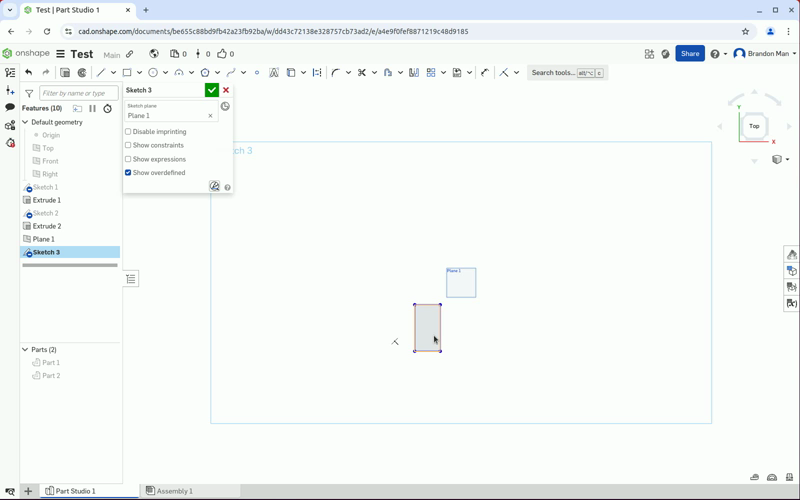
scroll(6)
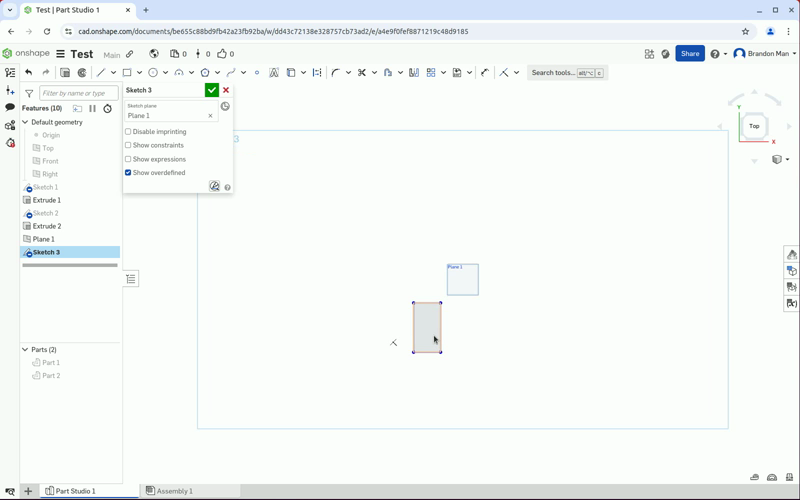
scroll(6)
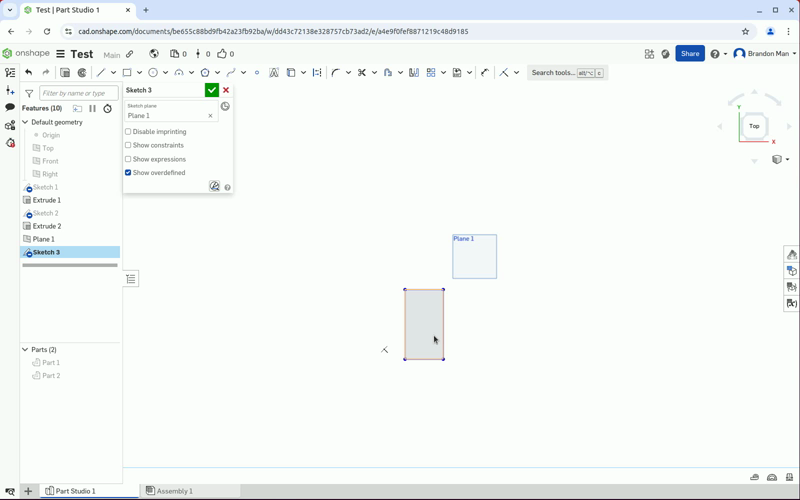
scroll(6)
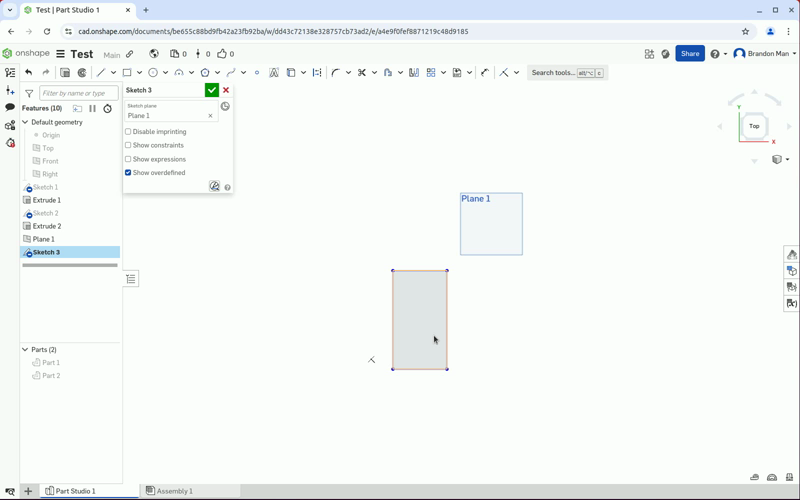
scroll(6)
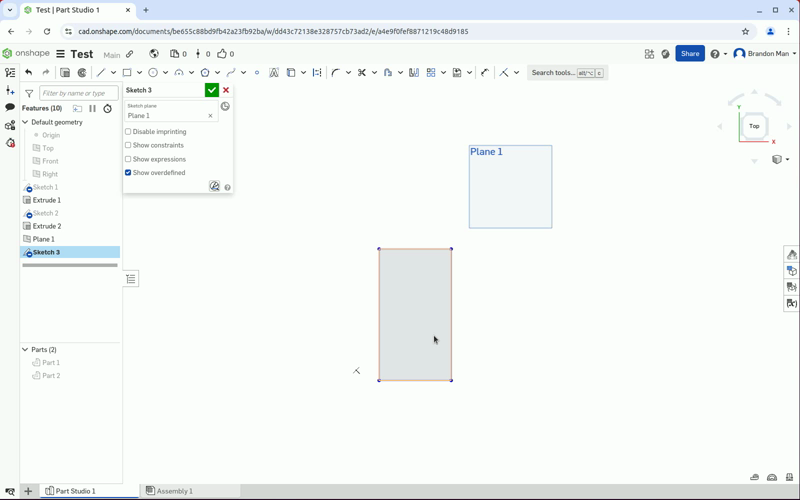
scroll(6)
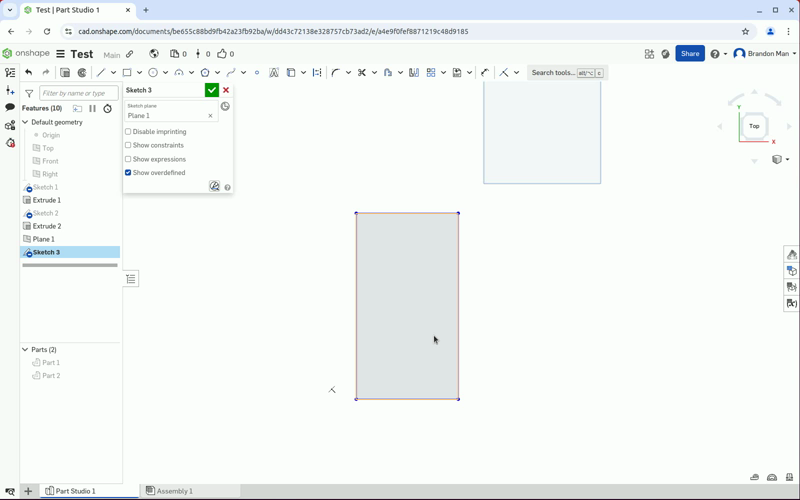
scroll(6)
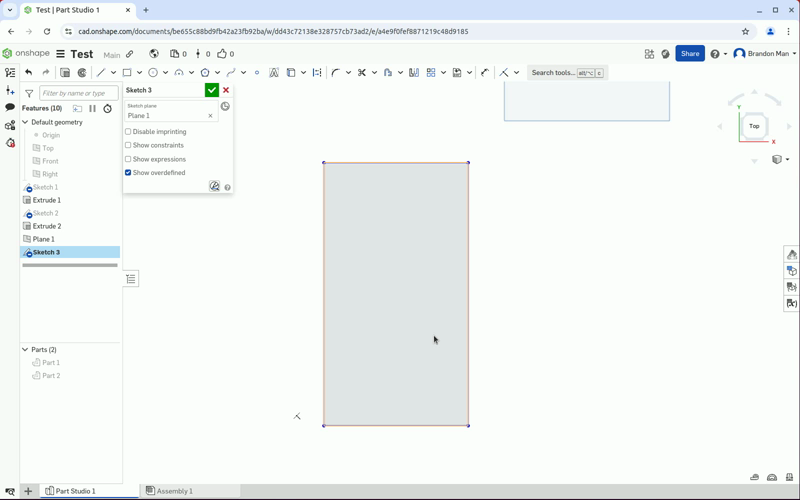
scroll(6)
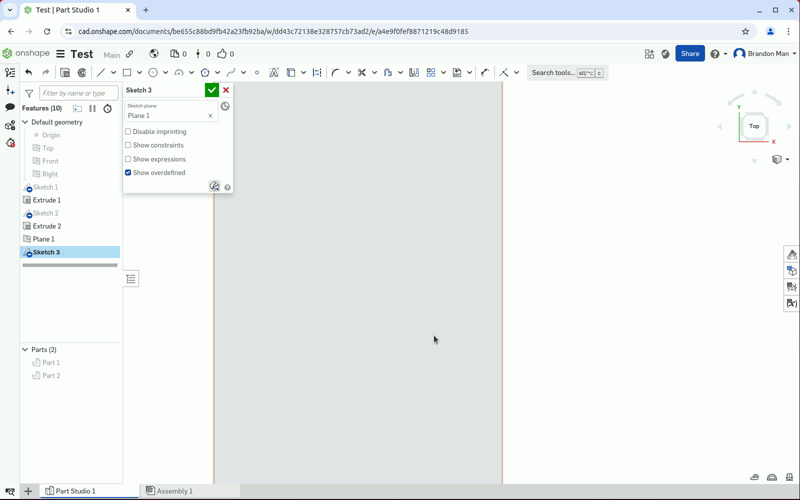
click(434, 335)
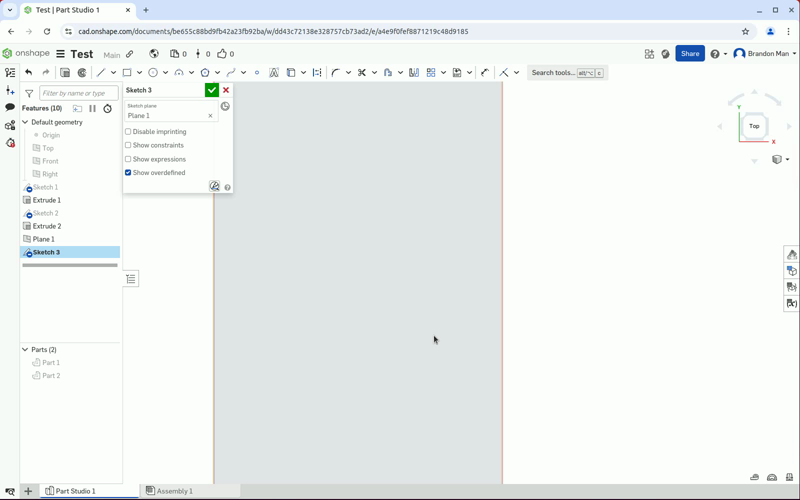
scroll(-6)
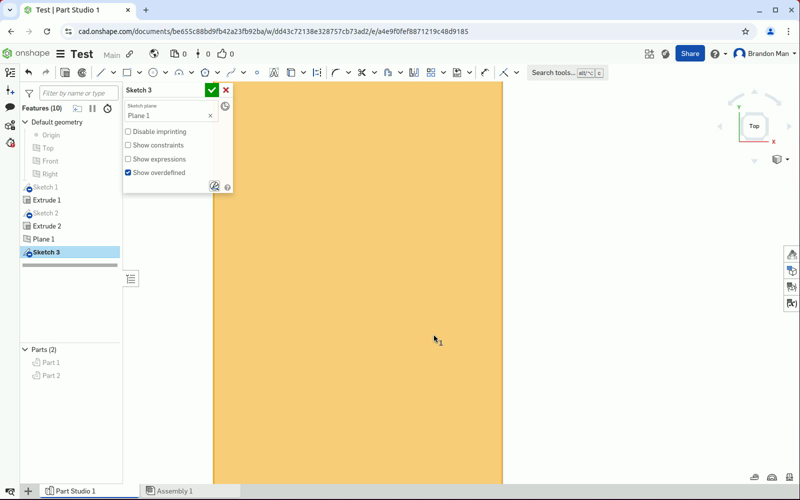
scroll(-6)
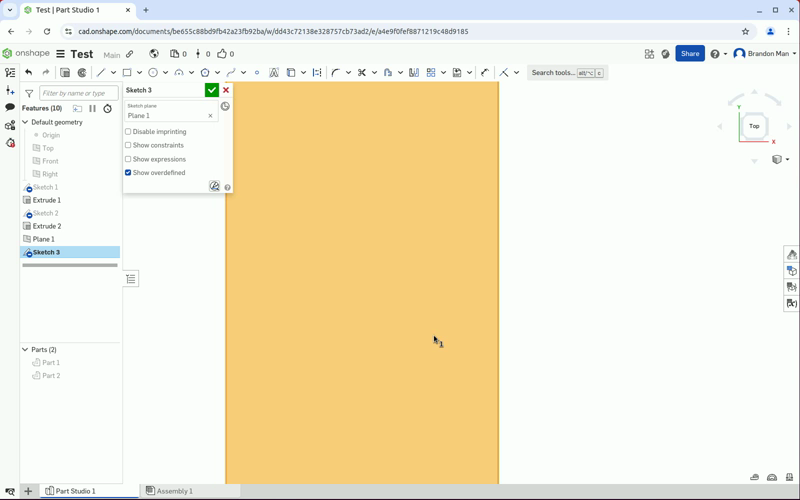
scroll(-6)
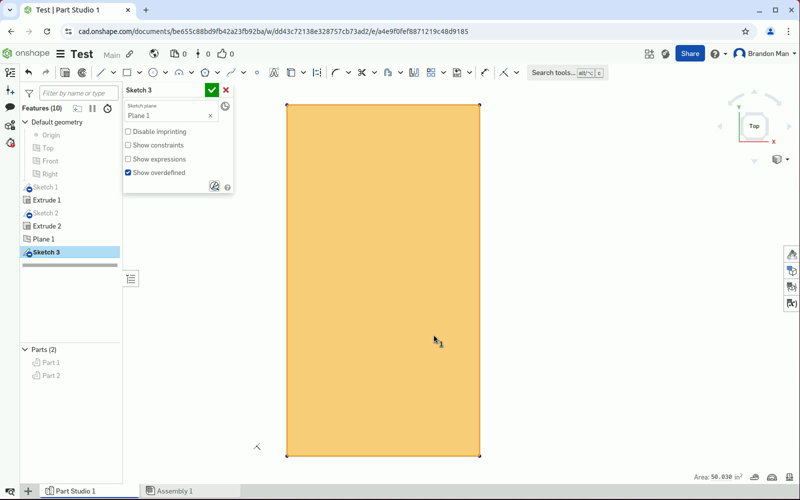
scroll(-6)
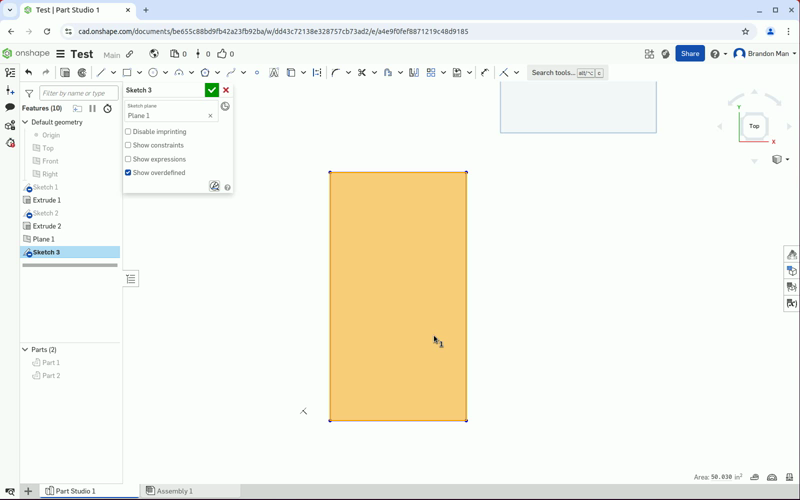
scroll(-6)
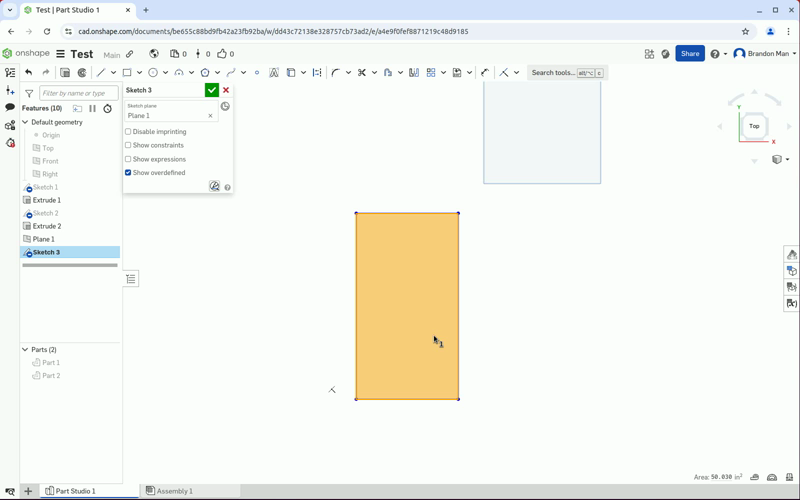
scroll(-6)
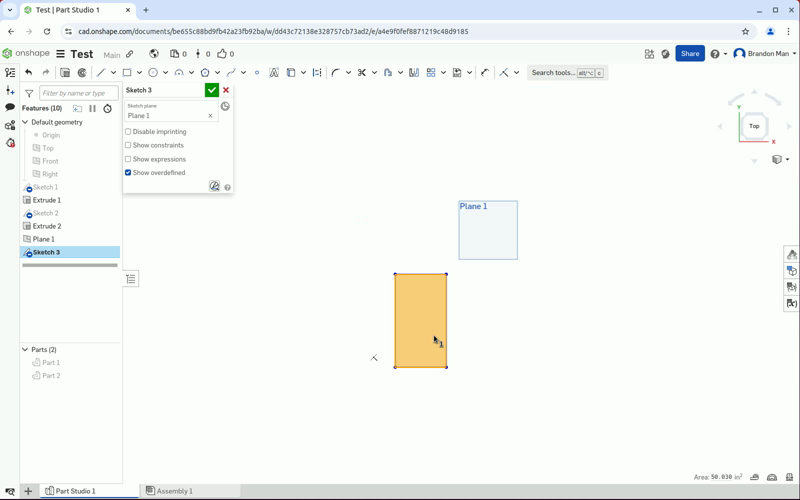
scroll(-6)
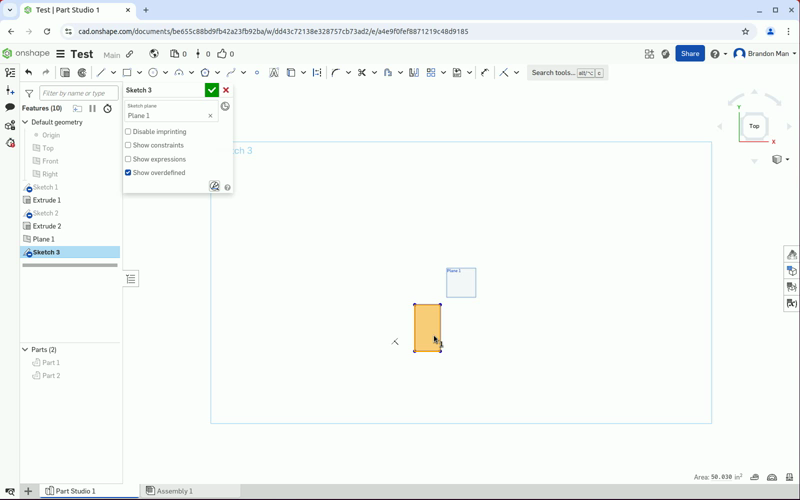
mouse_move(73, 352)
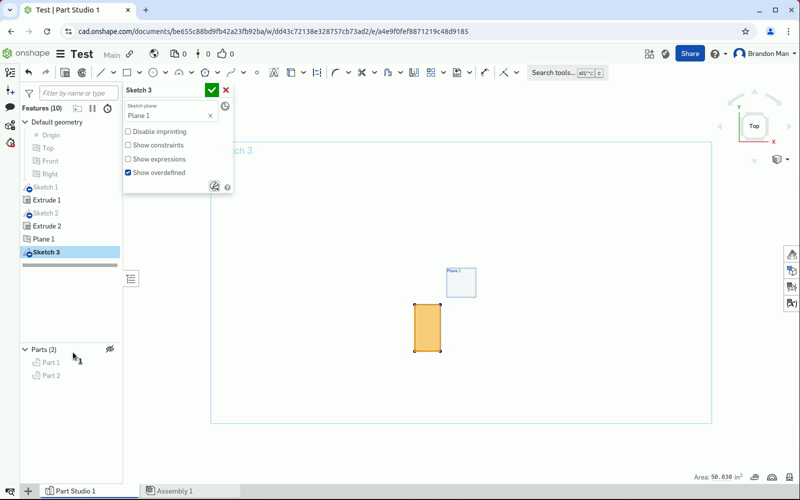
key(shift+y)
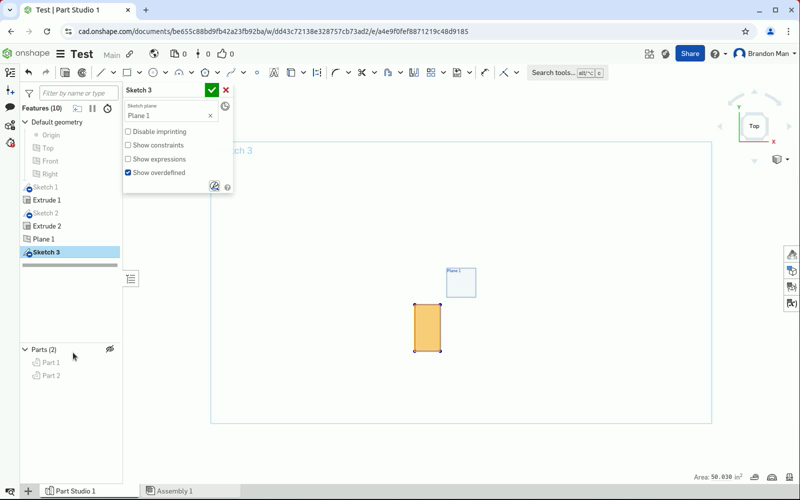
key(shift+e)
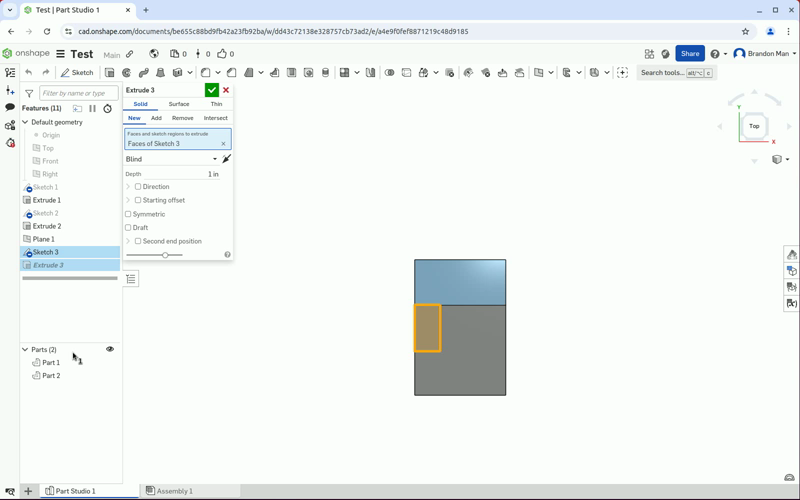
mouse_move(143, 106)
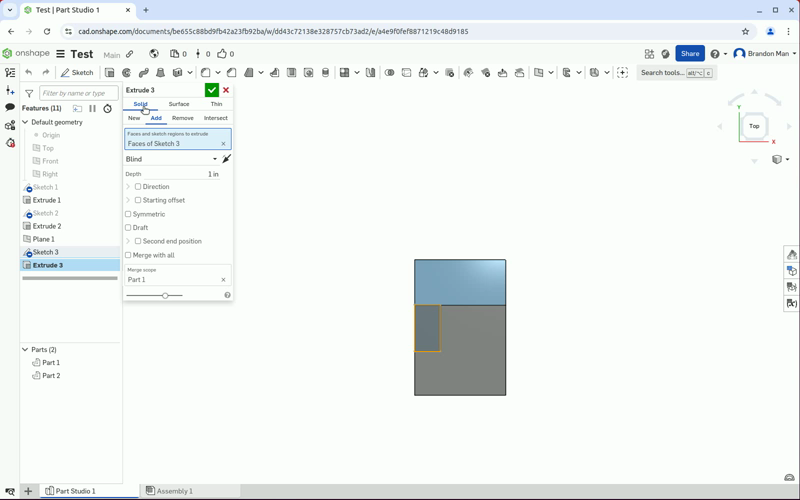
click(143, 106)
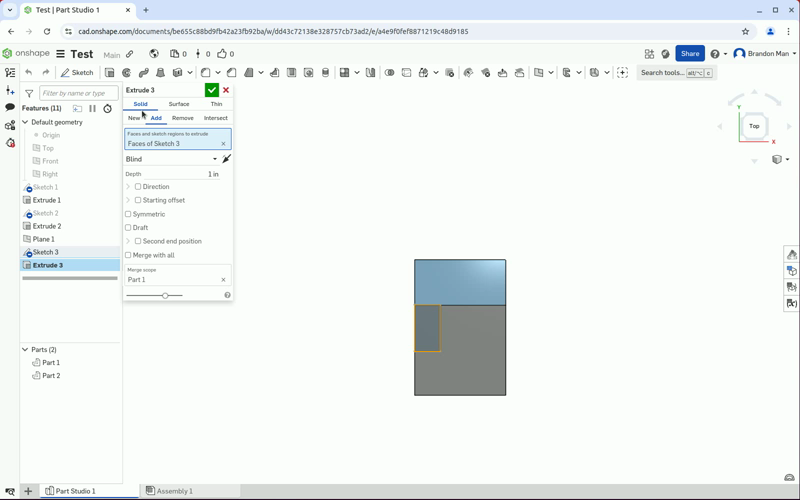
mouse_move(137, 120)
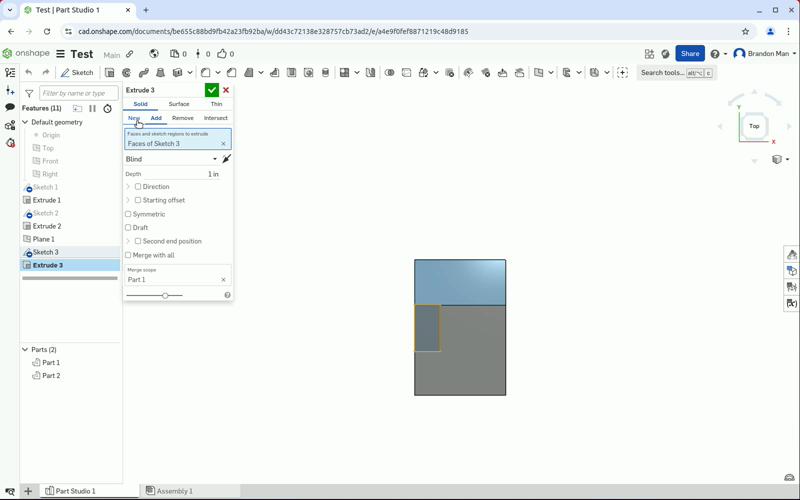
click(137, 120)
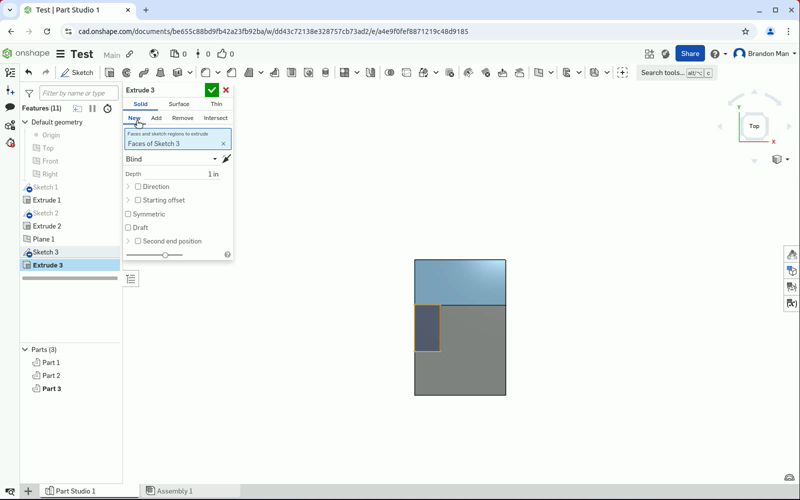
key(tab, 4)
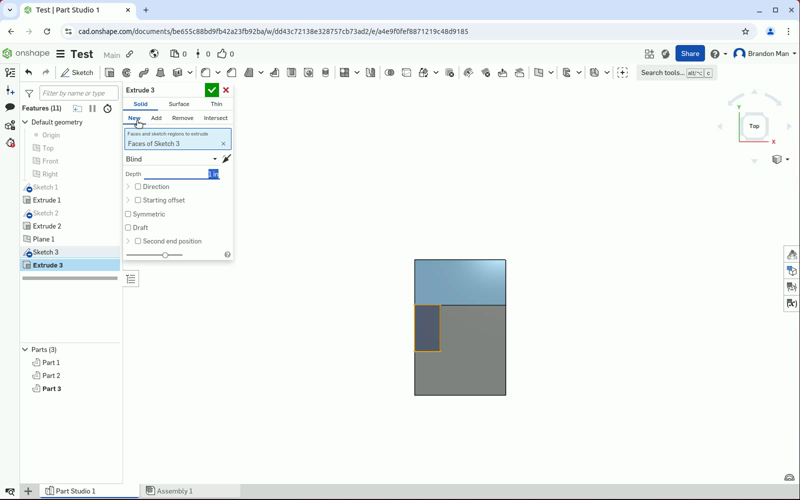
text(4.092)
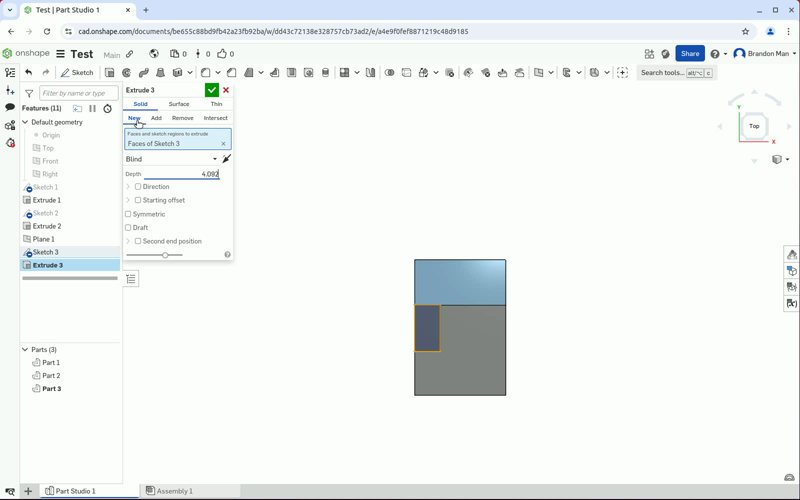
key(enter)
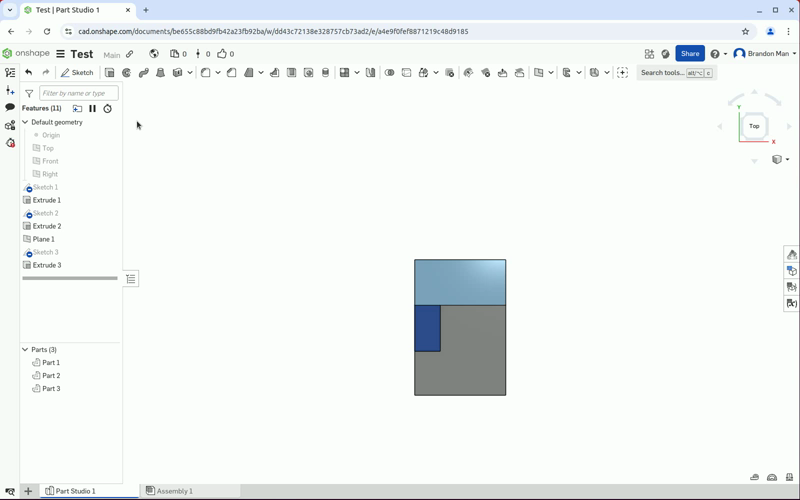
key(shift+h)
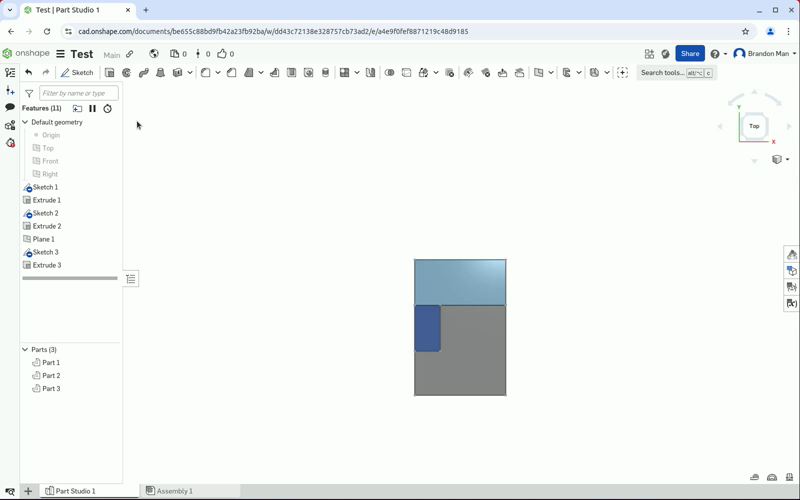
key(shift+h)
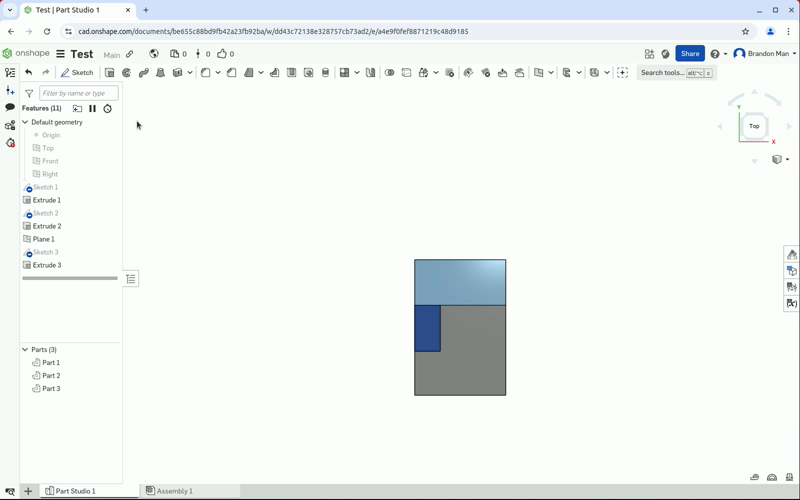
mouse_move(73, 189)
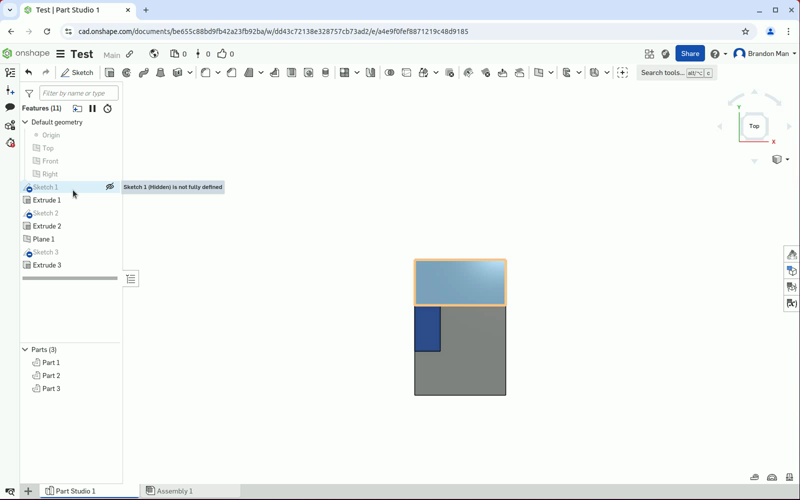
click(73, 189)
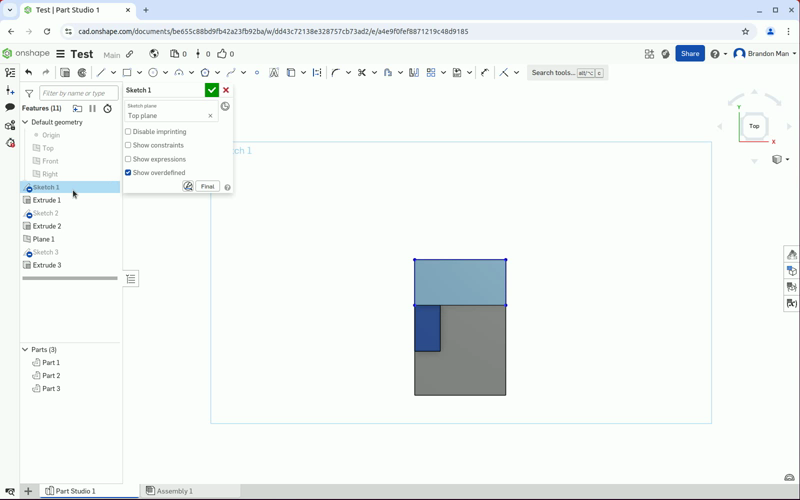
mouse_move(229, 92)
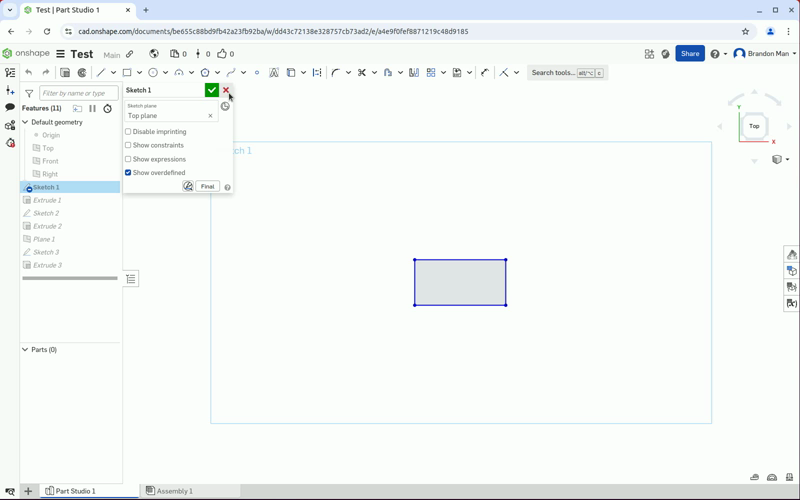
click(229, 92)
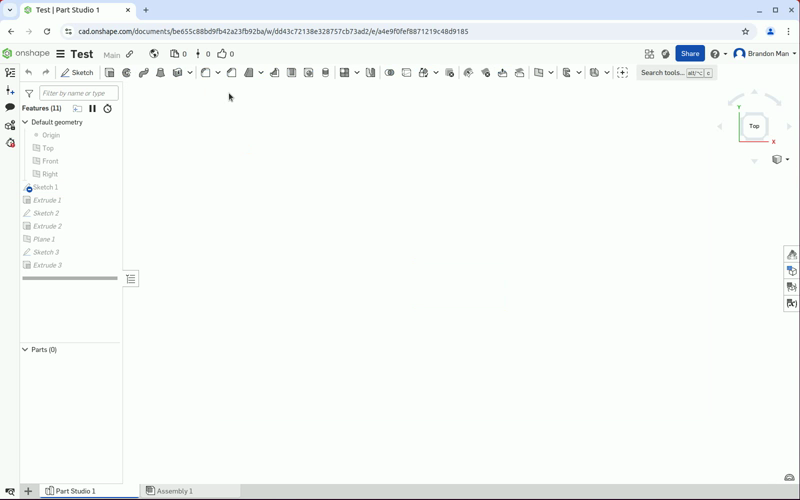
key(shift+s)
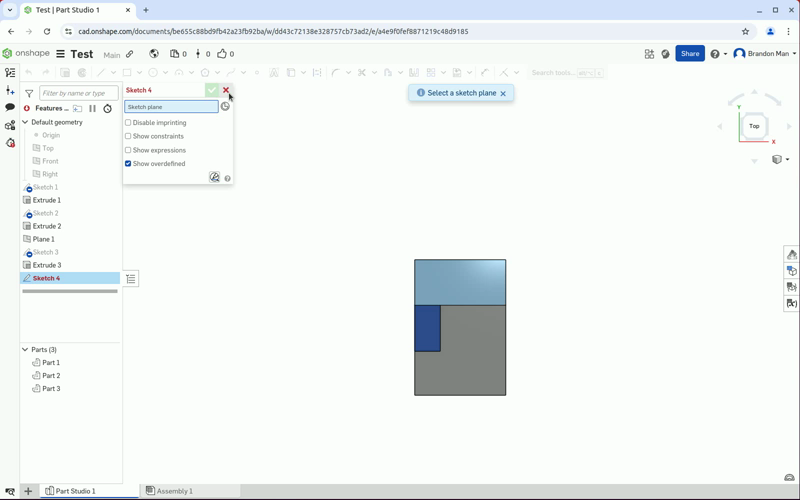
mouse_move(73, 241)
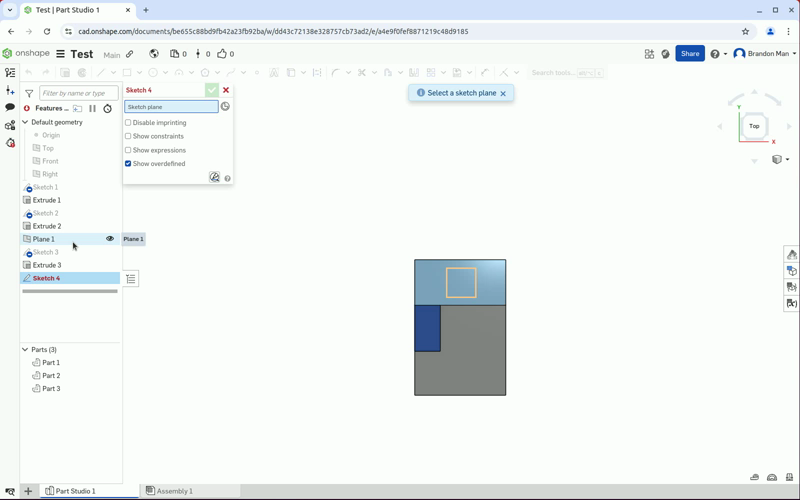
click(73, 241)
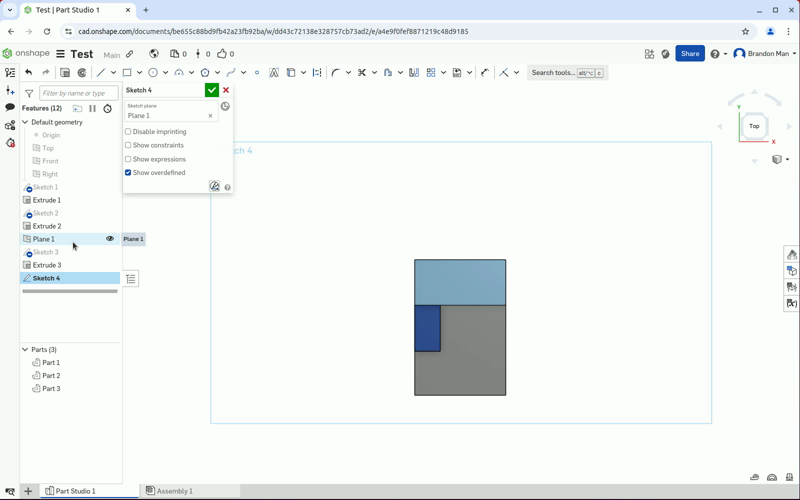
mouse_move(73, 352)
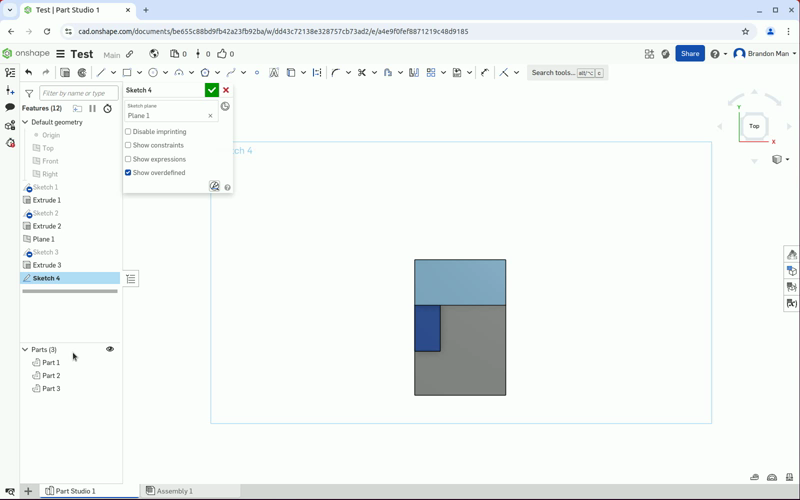
key(y)
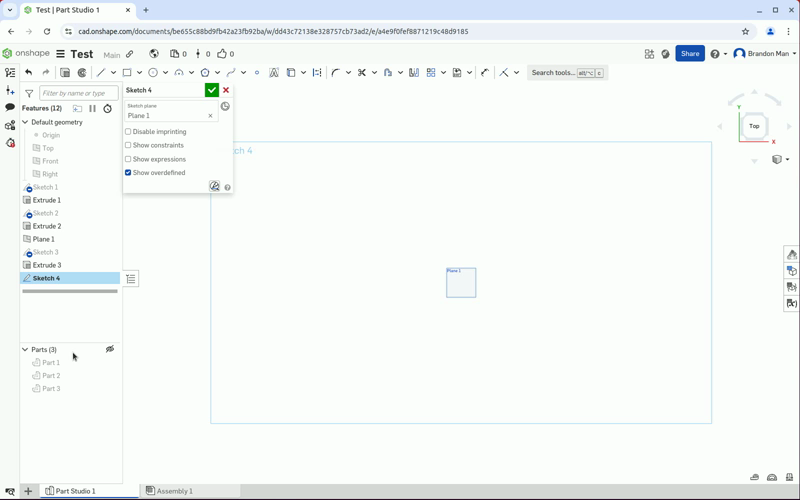
key(l)
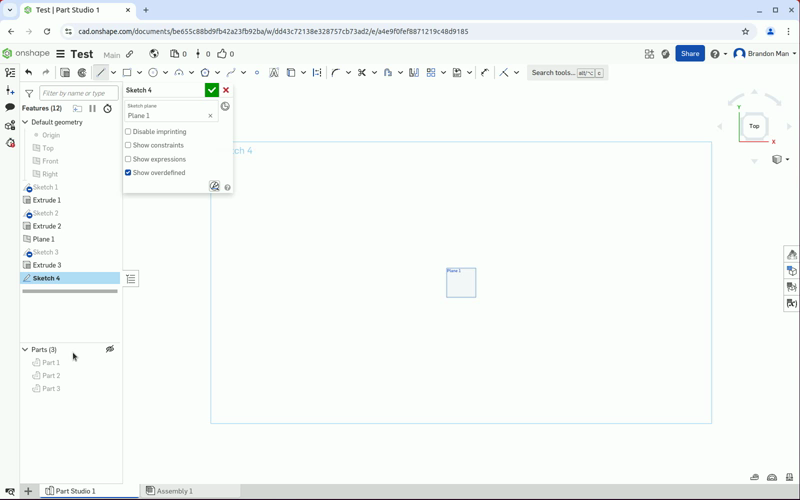
key_down(shift)
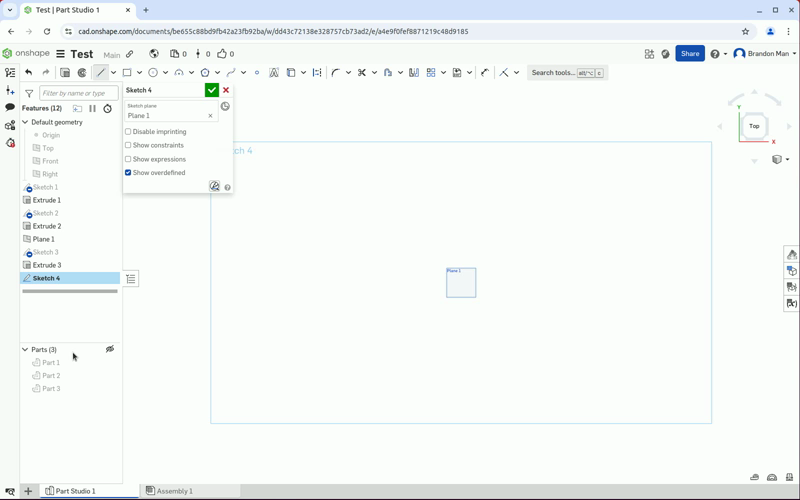
mouse_move(481, 351)
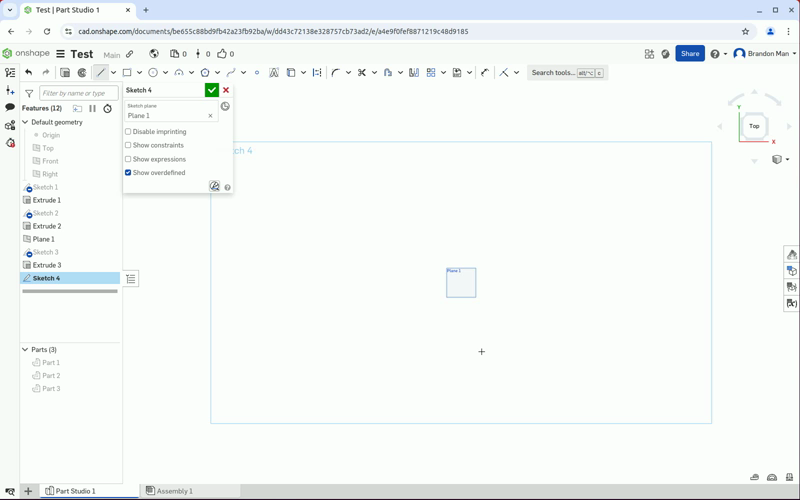
click(481, 351)
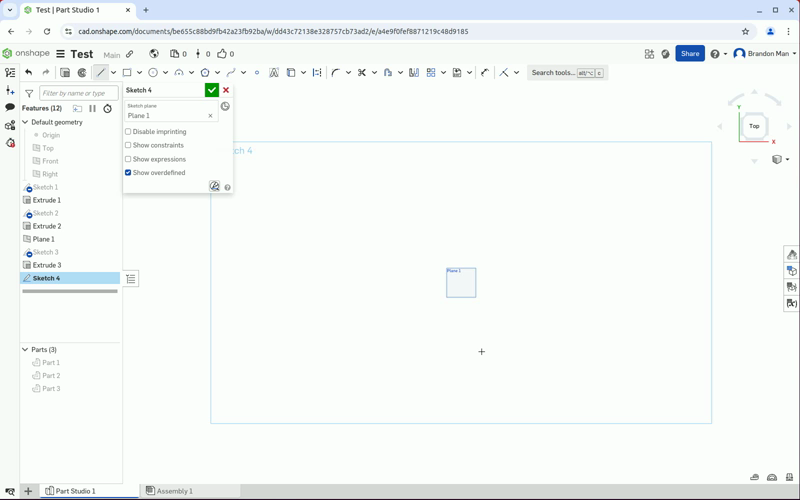
key_up(shift)
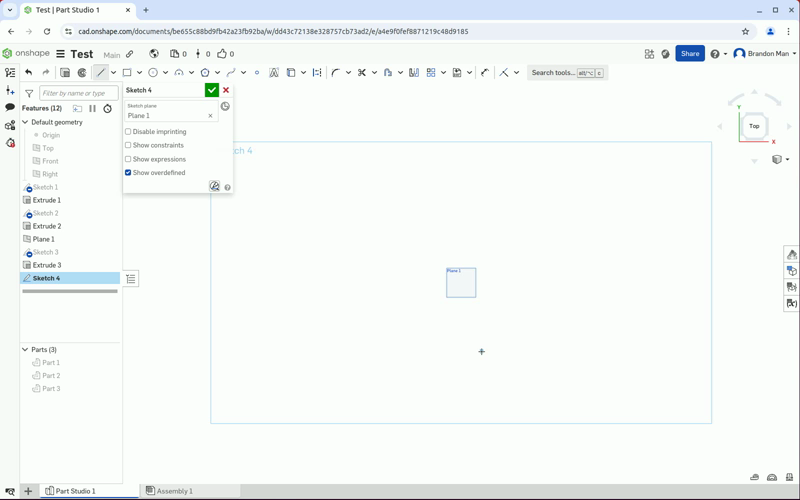
key_down(shift)
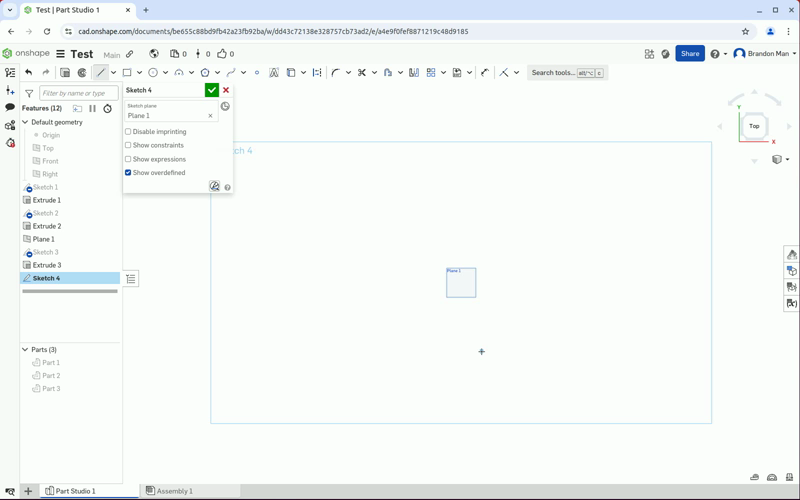
mouse_move(511, 351)
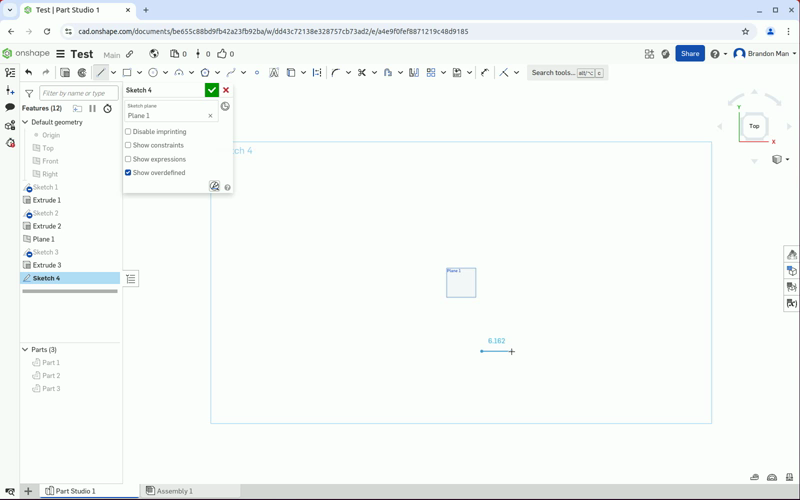
mouse_move(507, 351)
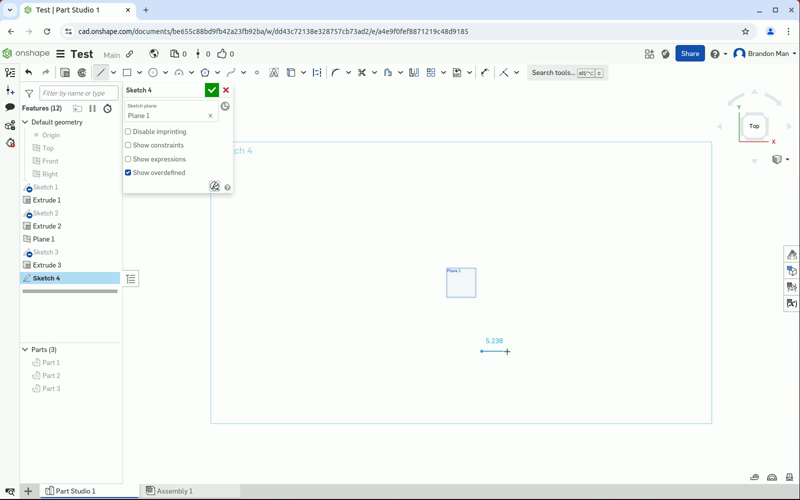
click(507, 351)
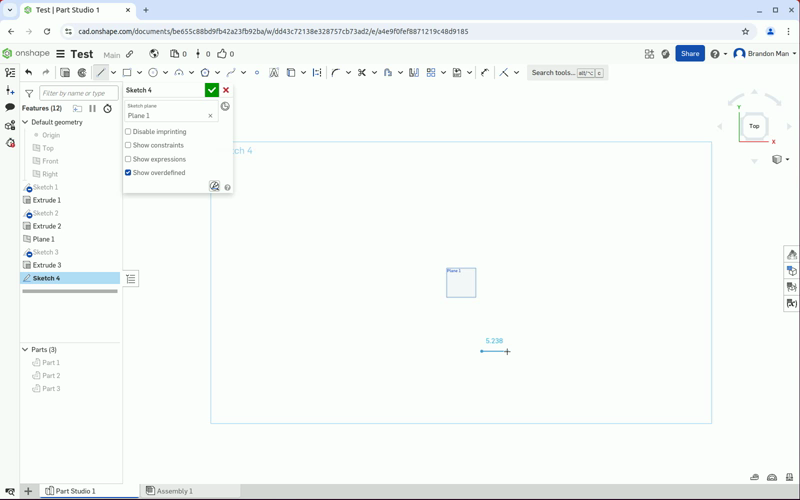
key_up(shift)
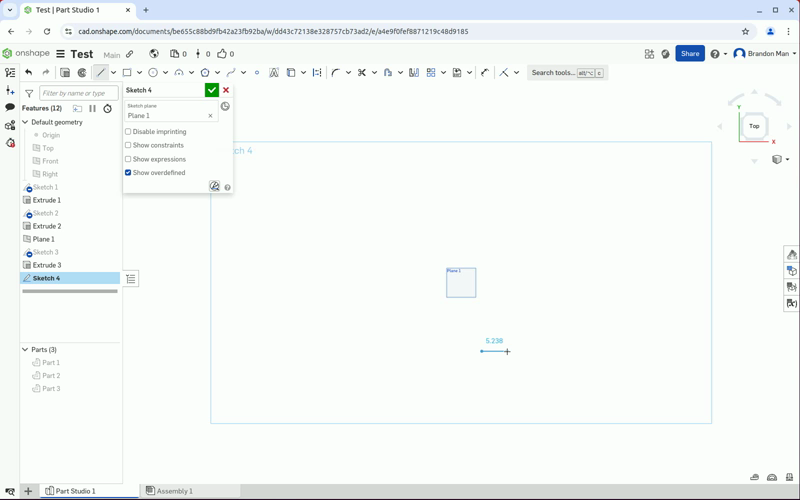
key_down(shift)
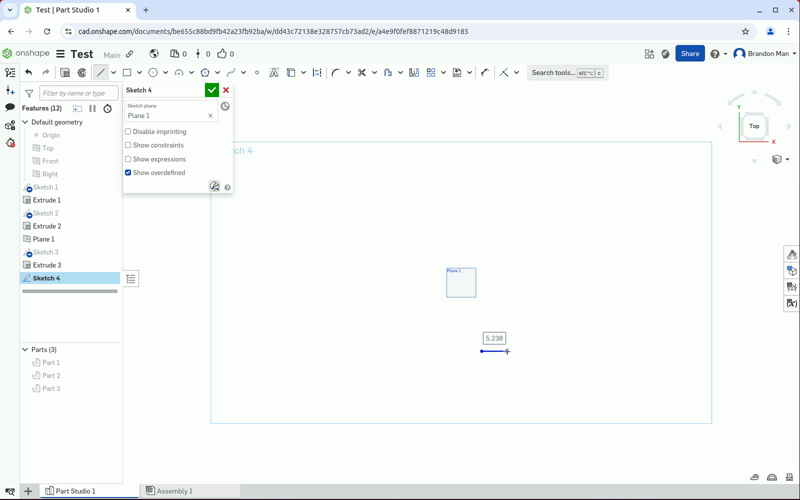
mouse_move(537, 351)
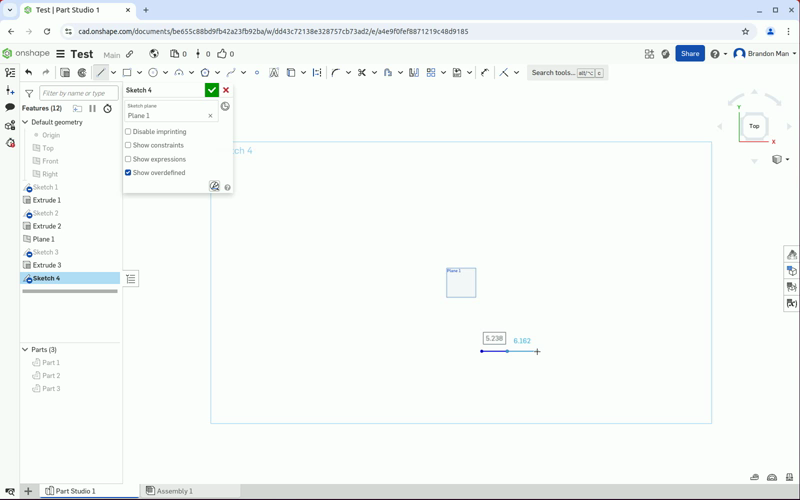
mouse_move(507, 304)
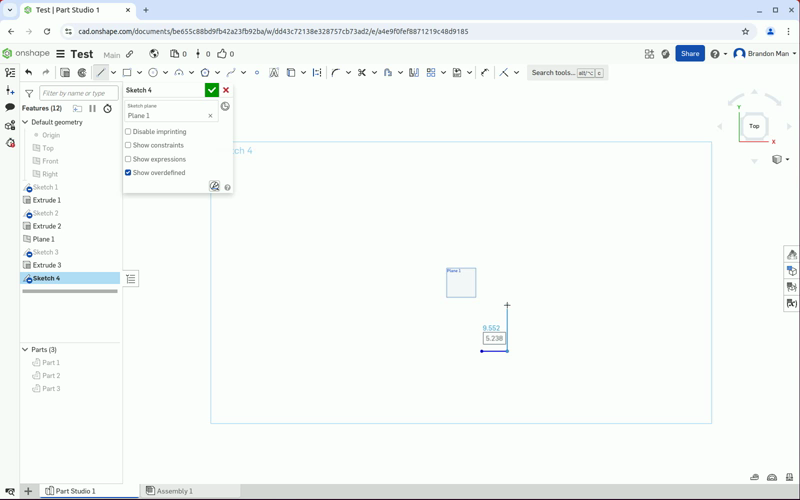
click(507, 304)
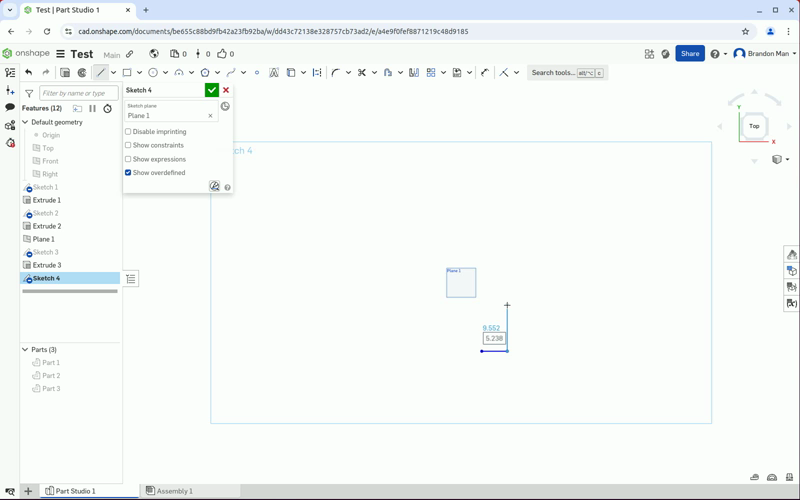
key_up(shift)
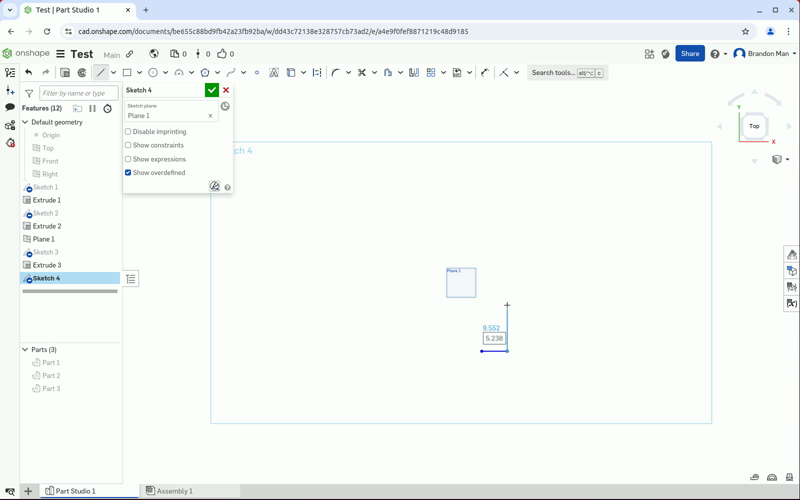
key_down(shift)
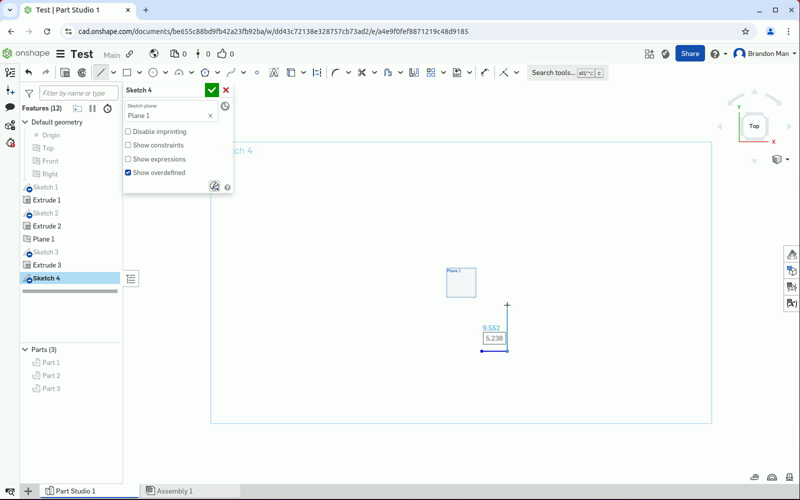
mouse_move(537, 304)
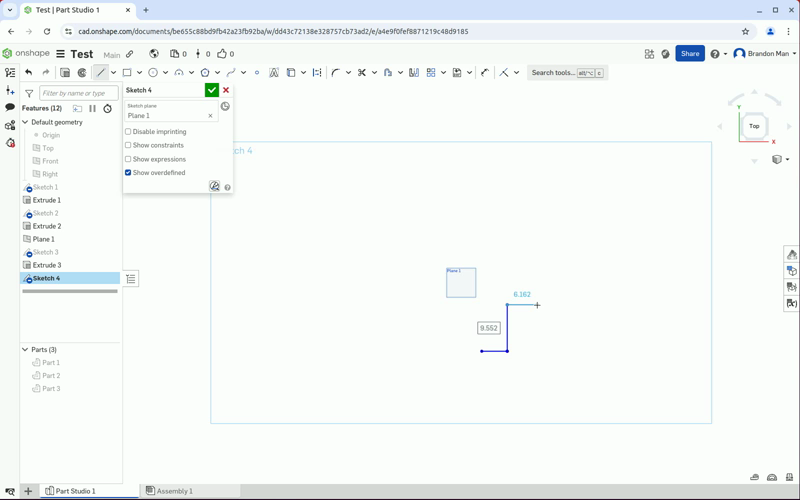
mouse_move(481, 304)
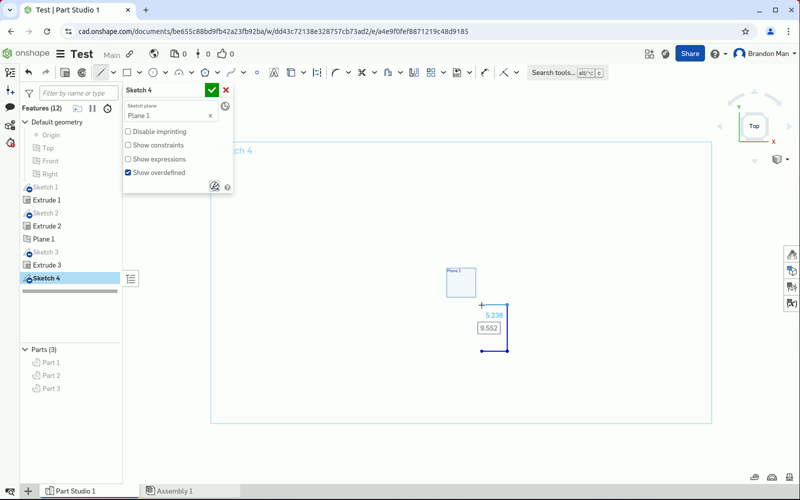
click(481, 304)
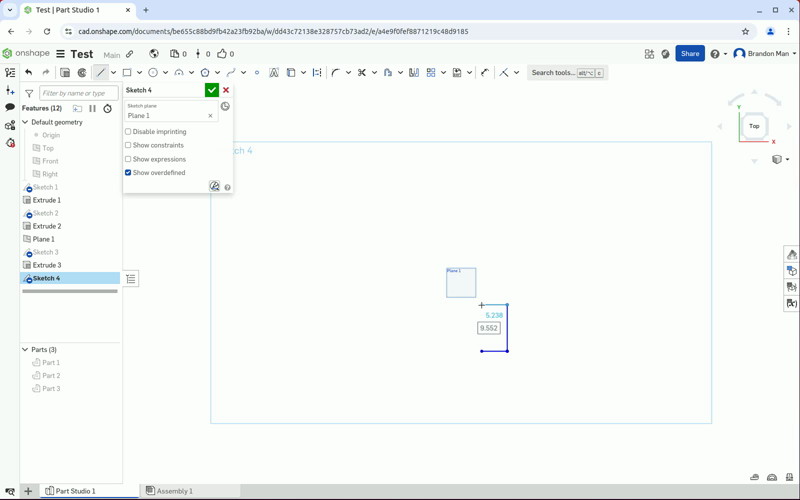
key_up(shift)
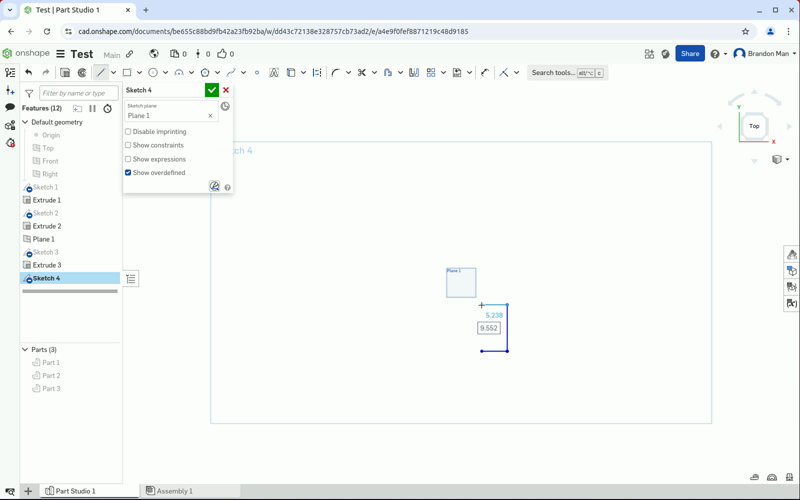
mouse_move(511, 304)
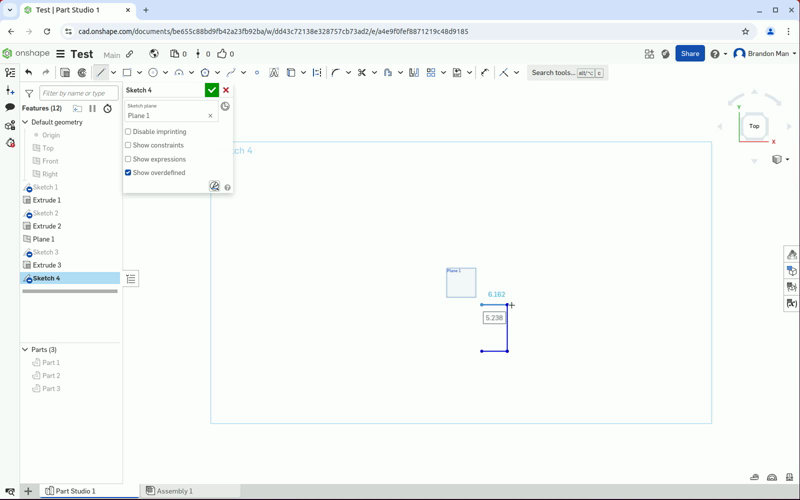
key_down(shift)
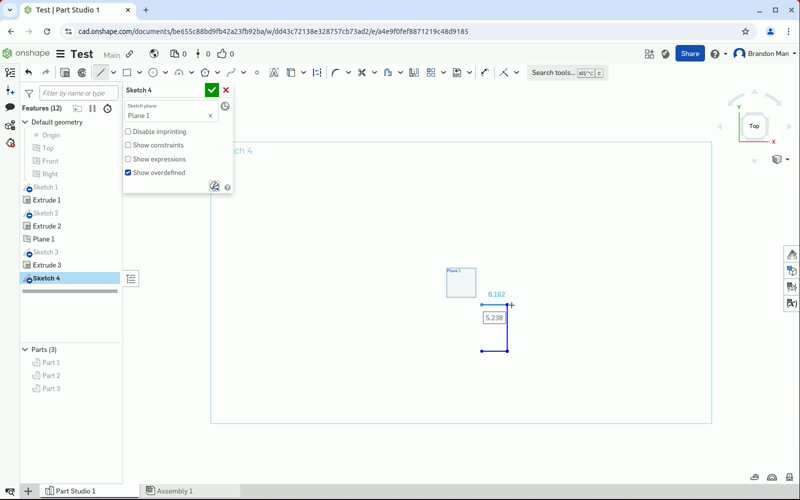
mouse_move(481, 351)
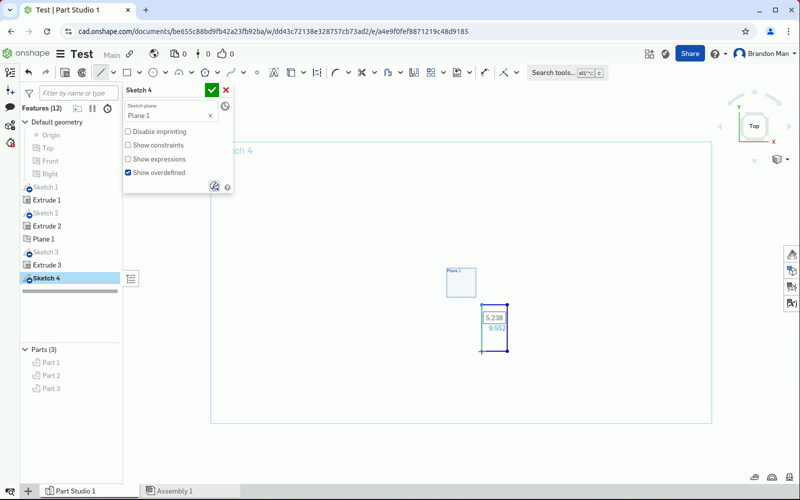
key_up(shift)
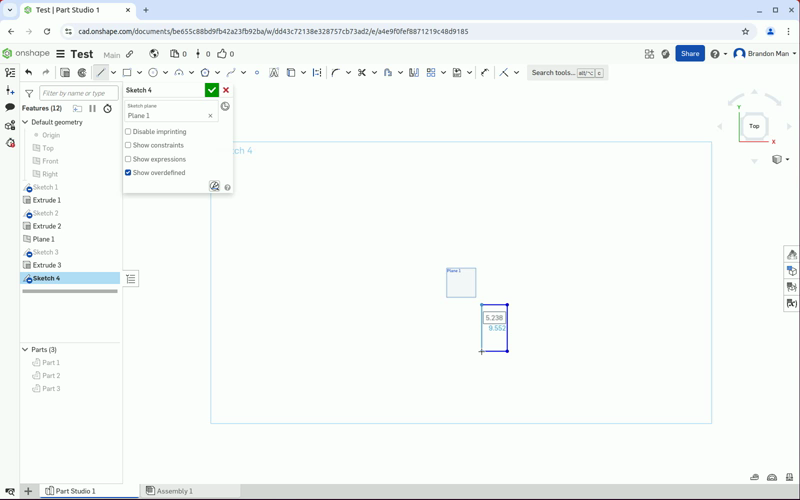
click(481, 351)
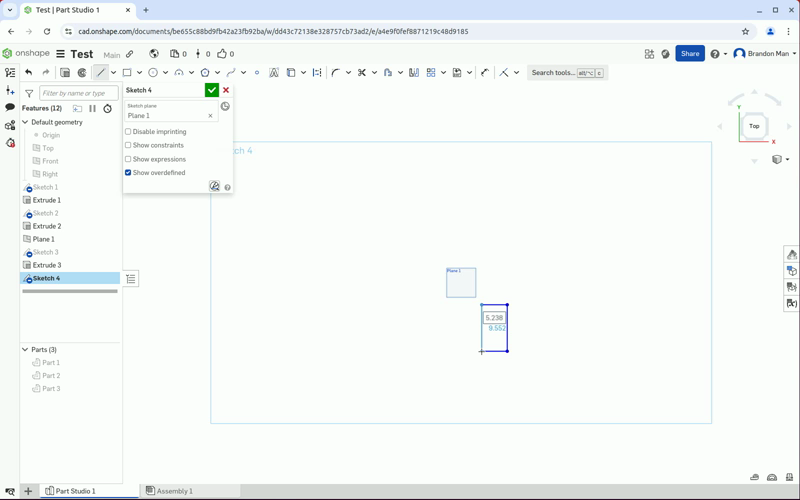
key(esc)
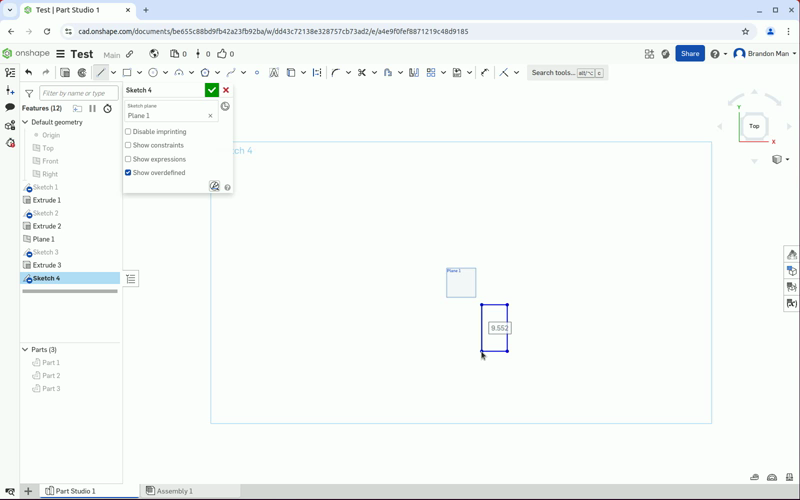
mouse_move(505, 333)
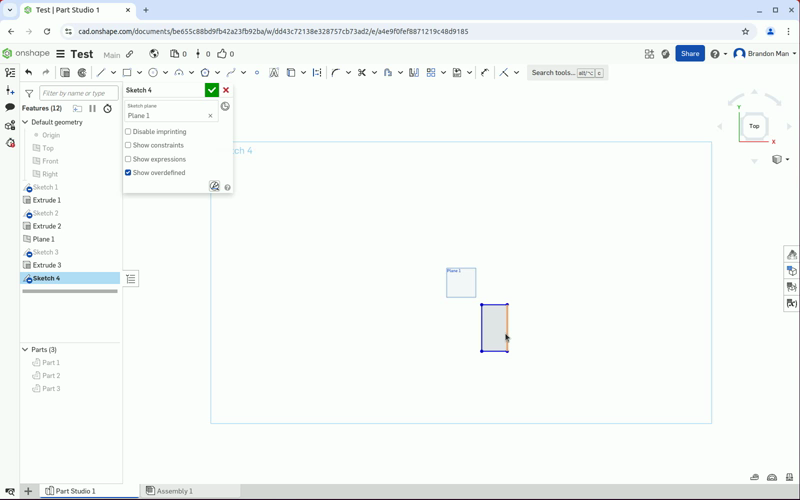
scroll(6)
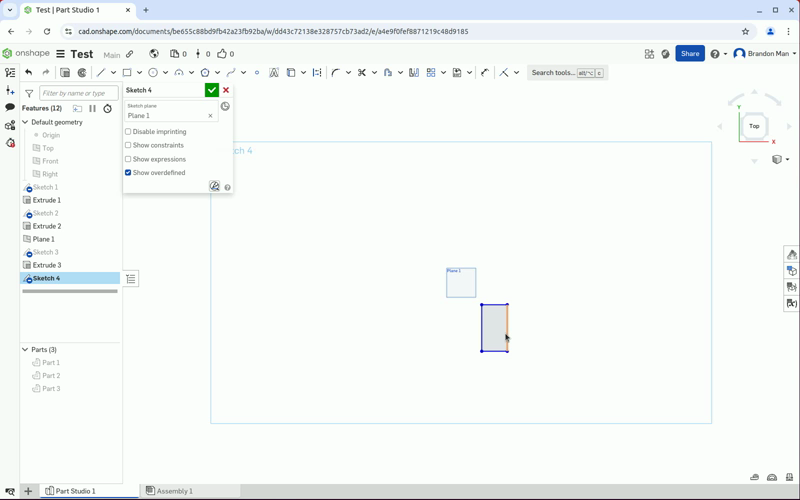
scroll(6)
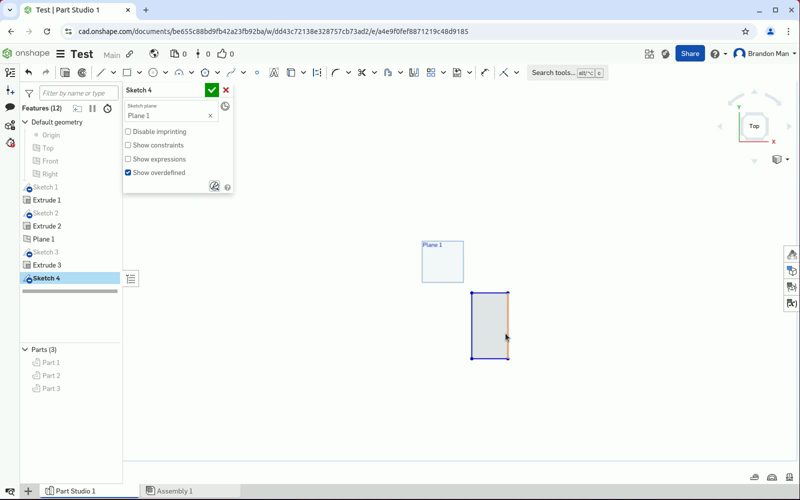
scroll(6)
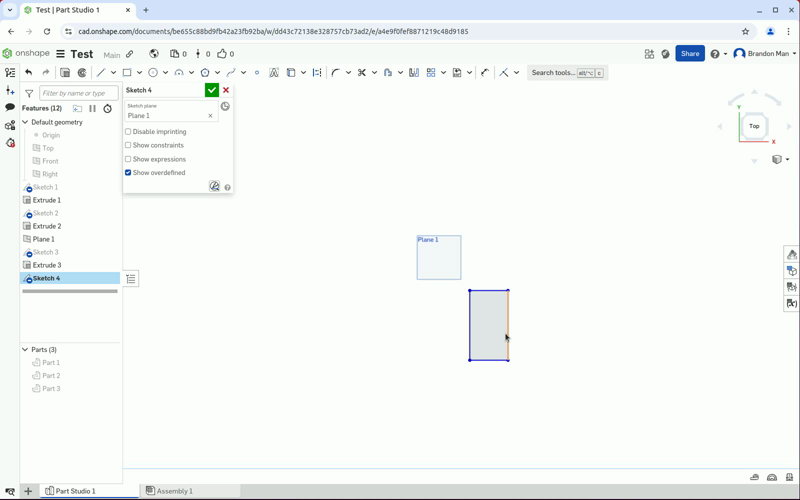
scroll(6)
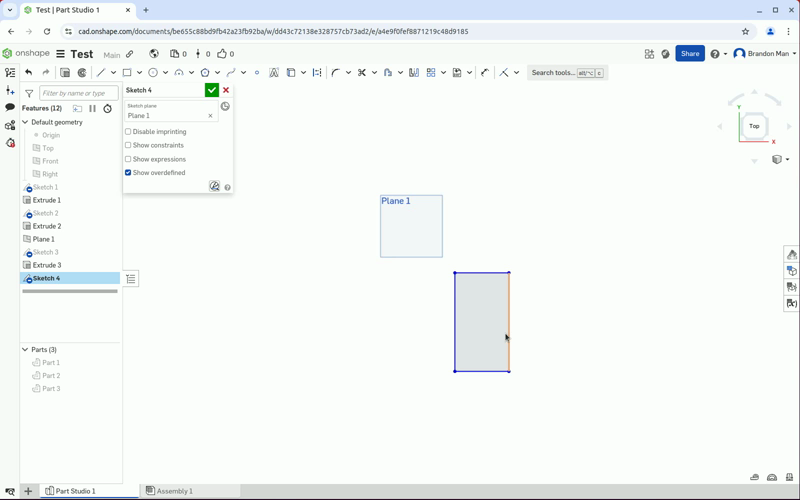
scroll(6)
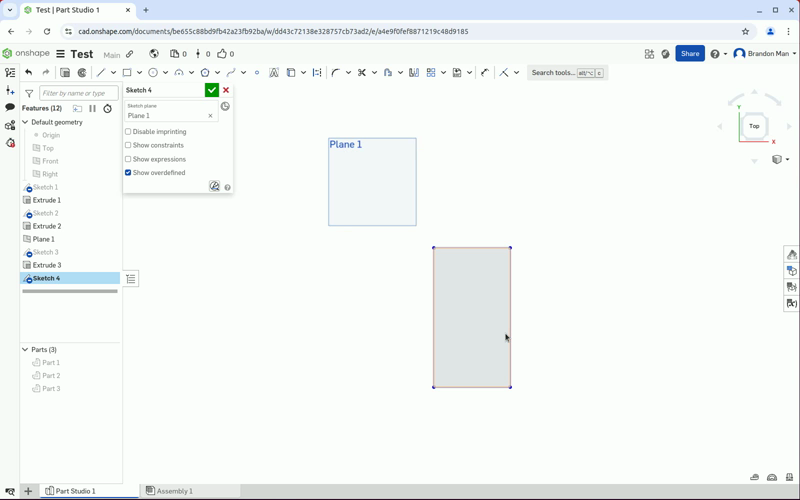
scroll(6)
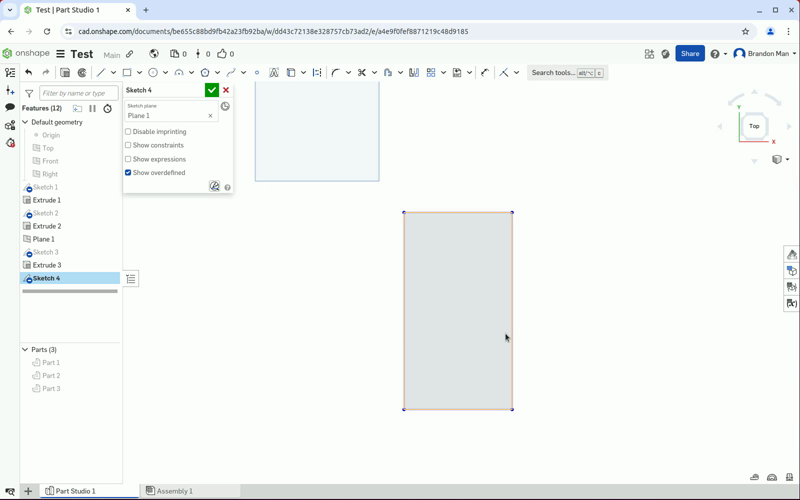
scroll(6)
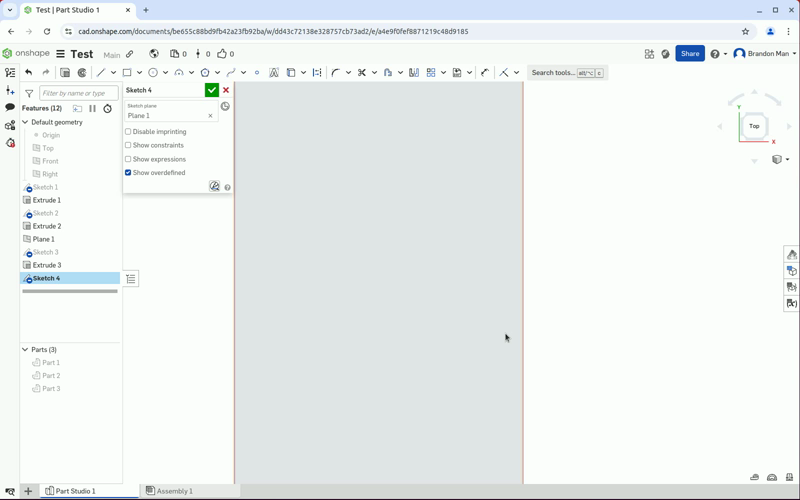
click(505, 333)
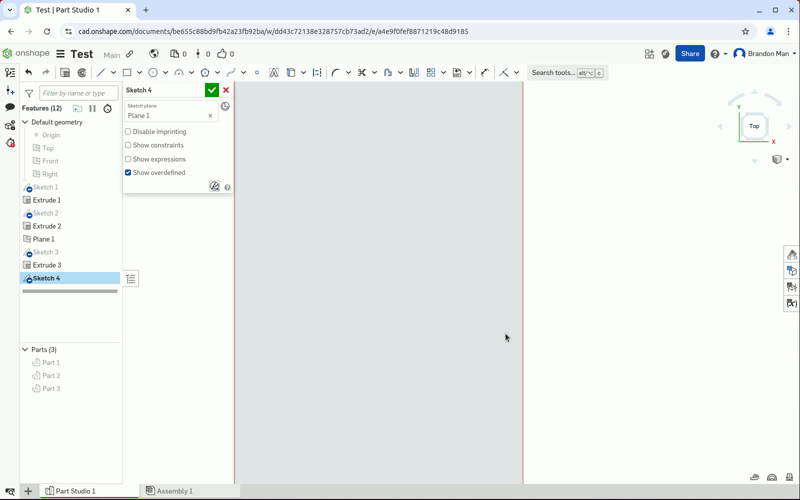
scroll(-6)
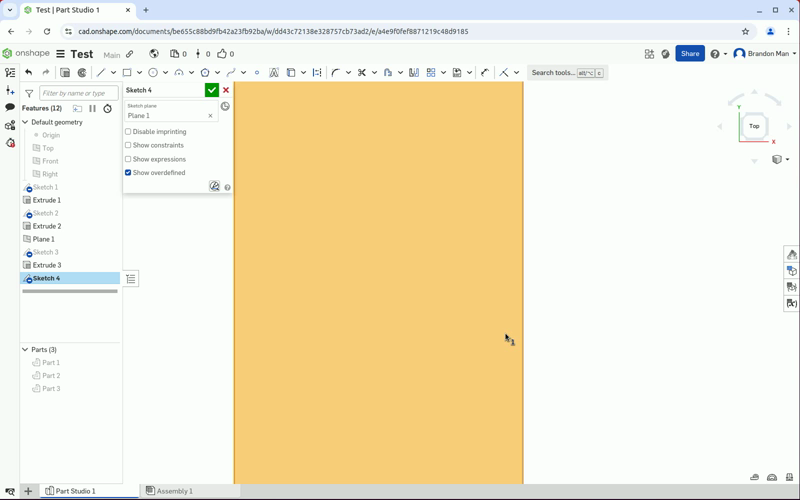
scroll(-6)
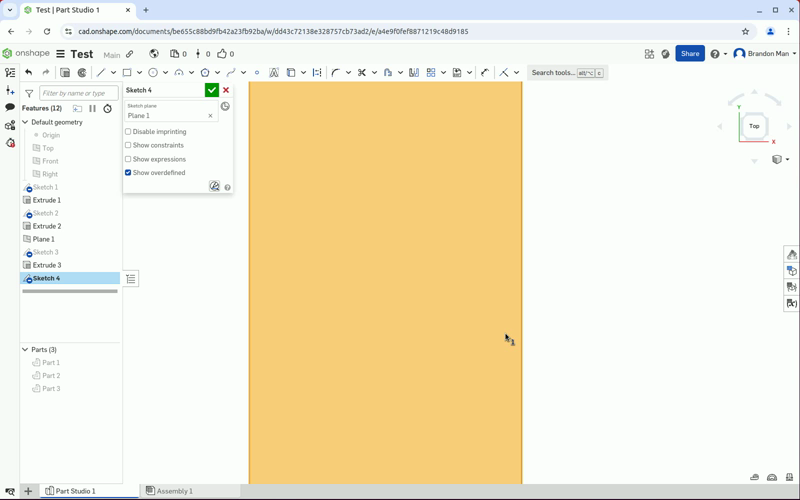
scroll(-6)
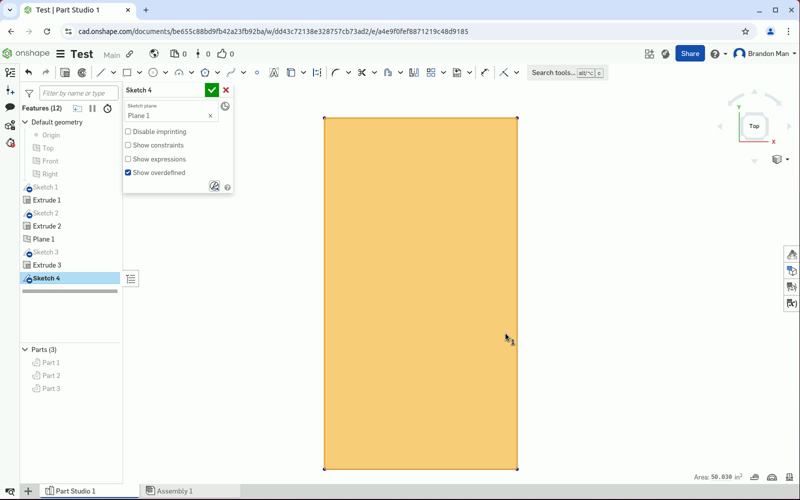
scroll(-6)
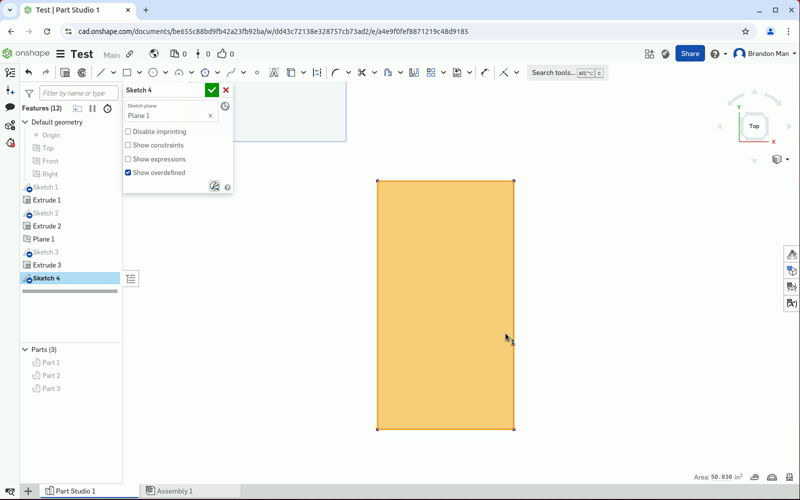
scroll(-6)
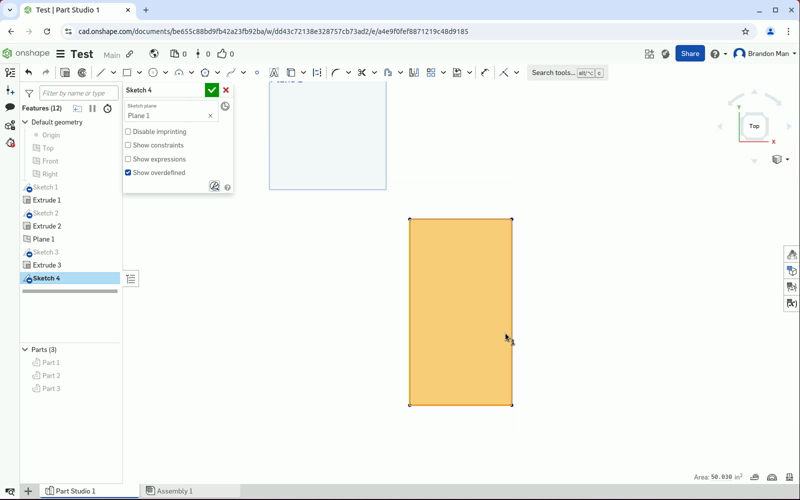
scroll(-6)
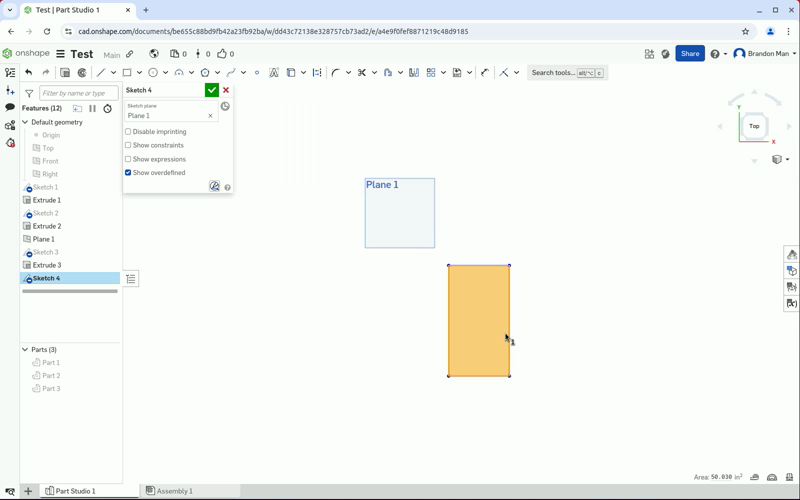
scroll(-6)
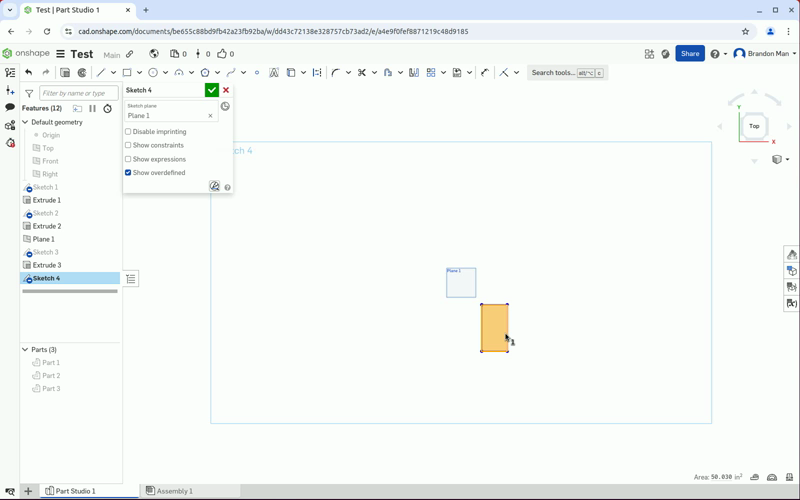
mouse_move(73, 352)
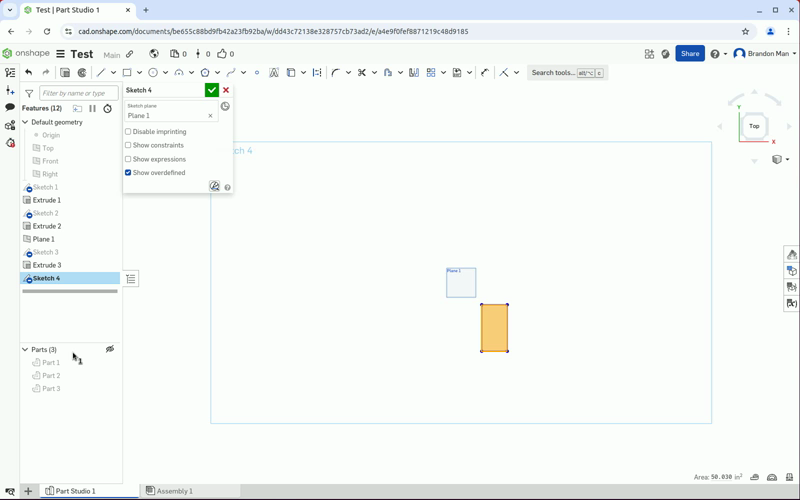
key(shift+y)
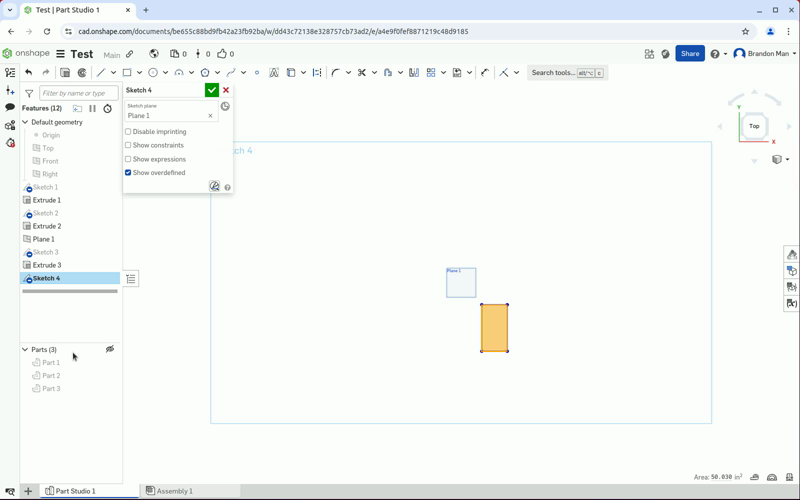
key(shift+e)
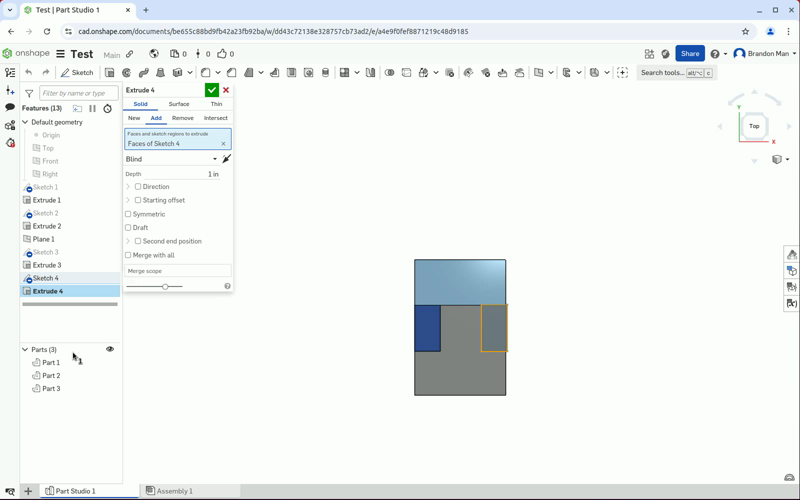
mouse_move(143, 106)
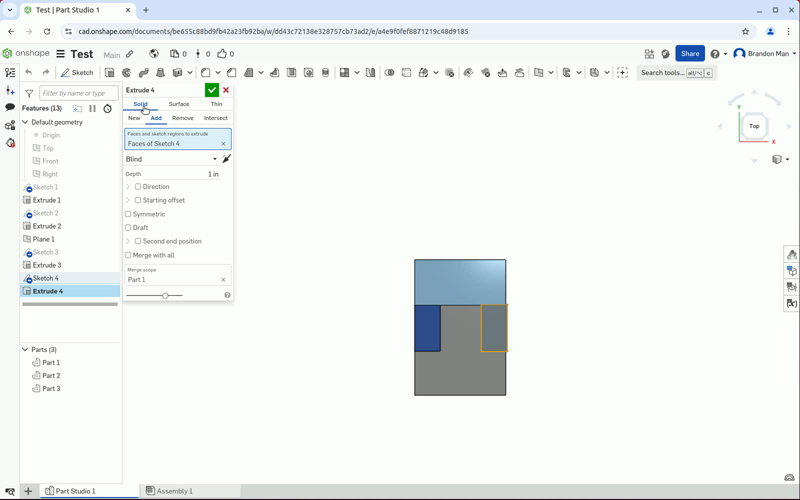
click(143, 106)
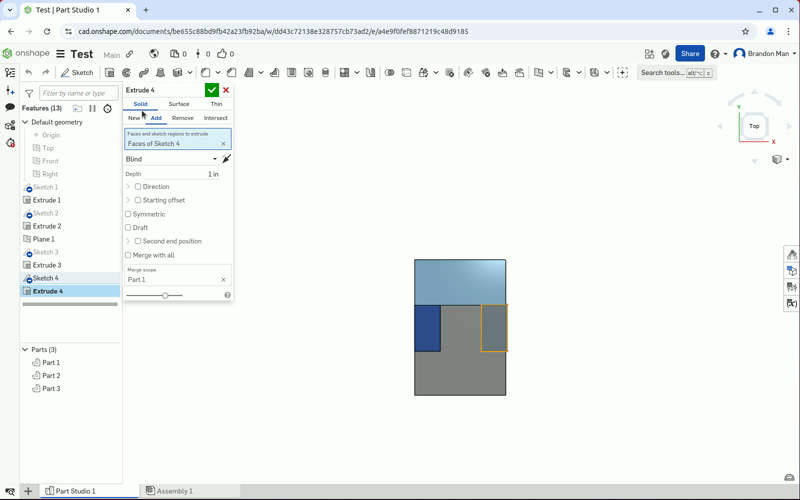
mouse_move(137, 120)
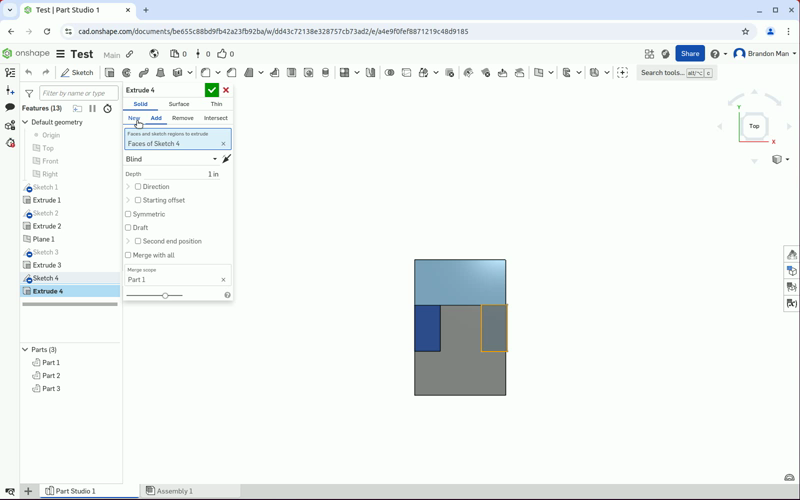
click(137, 120)
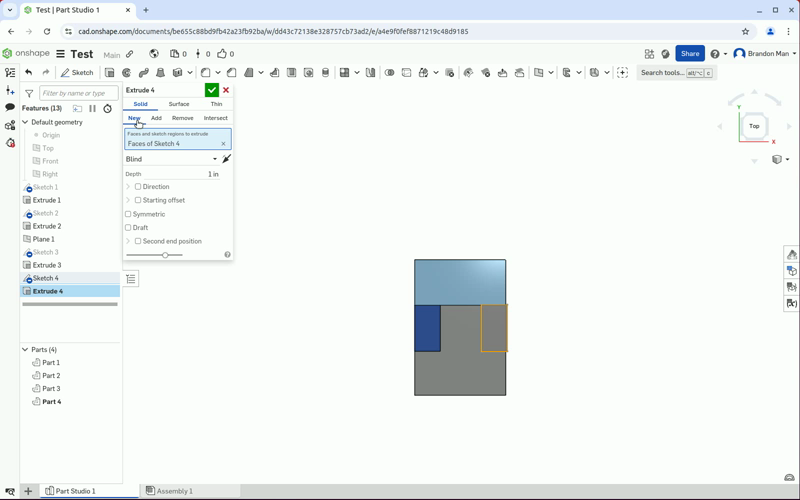
key(tab, 4)
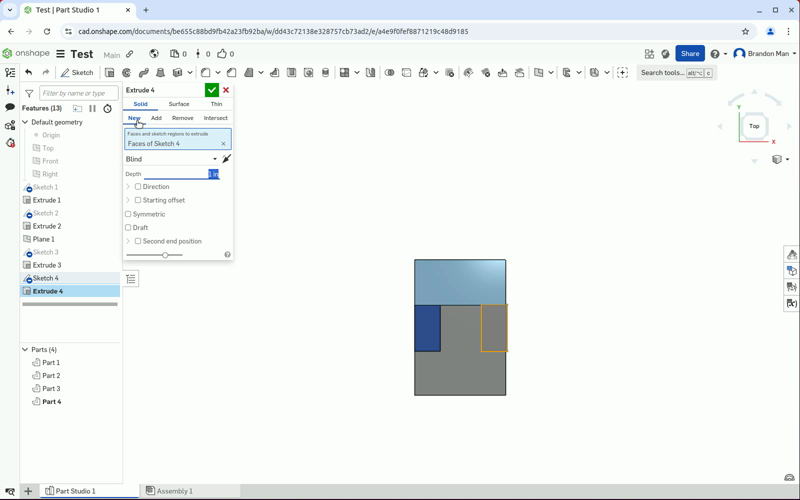
text(4.092)
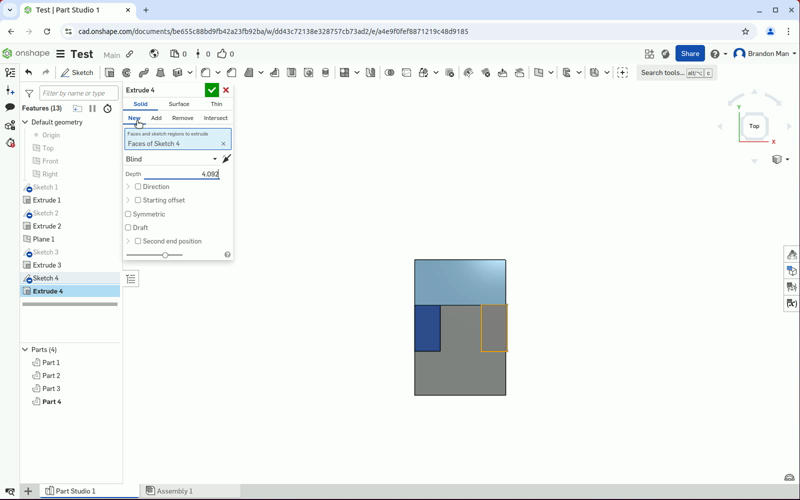
key(enter)
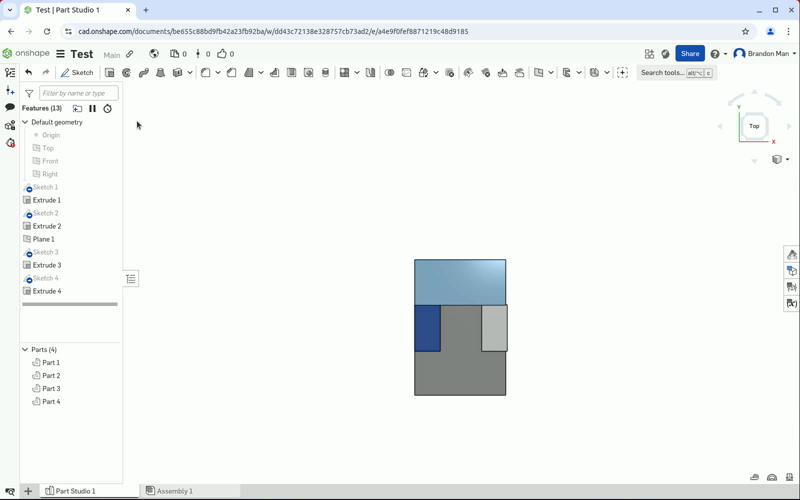
key(shift+h)
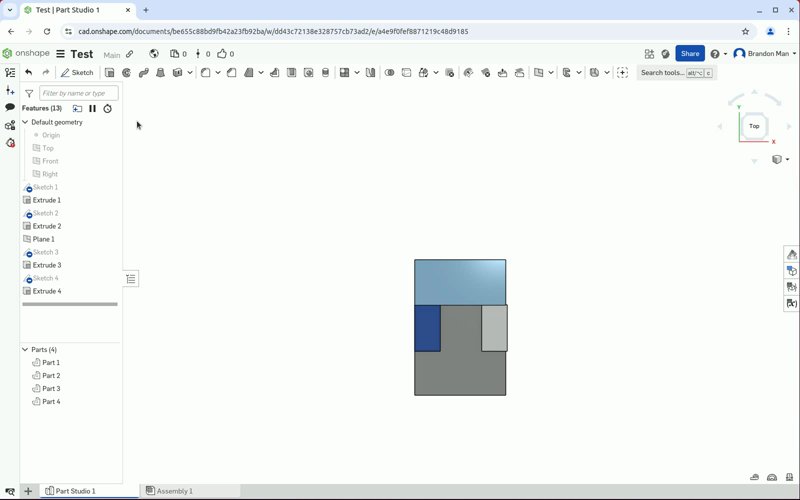
key(shift+h)
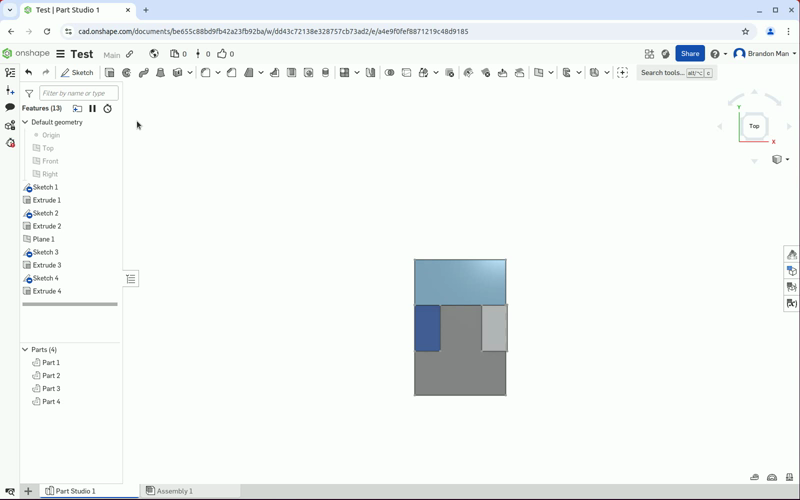
key(shift+7)
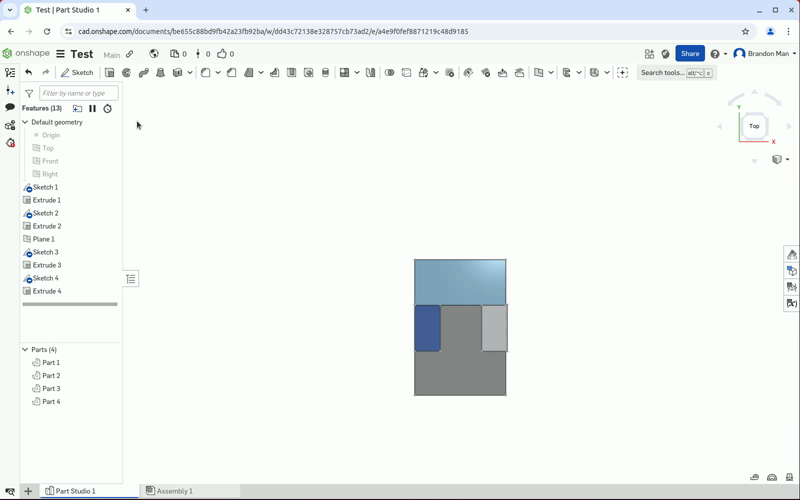
key(up, 3)
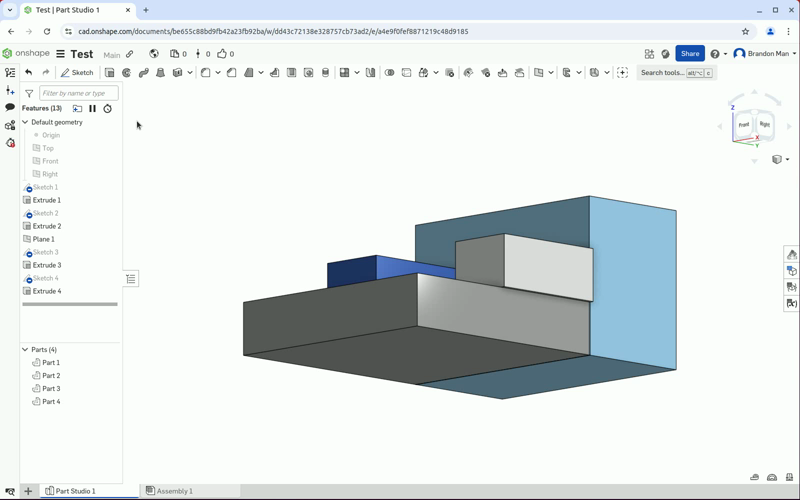
key(left, 3)
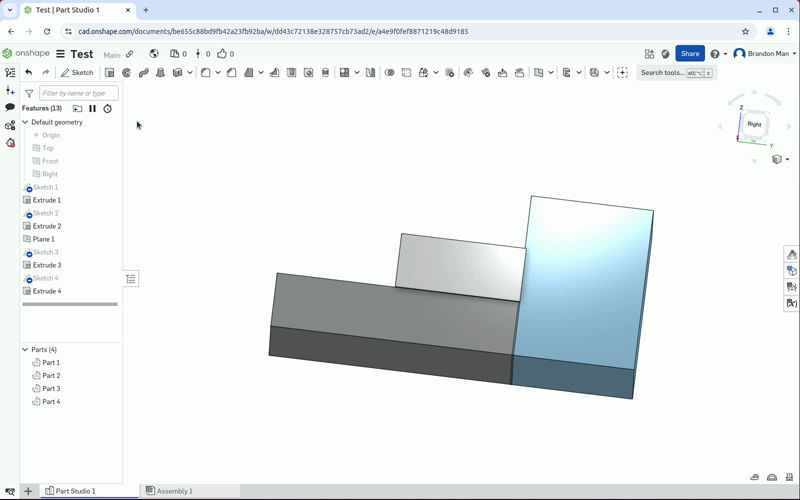
key(right, 3)
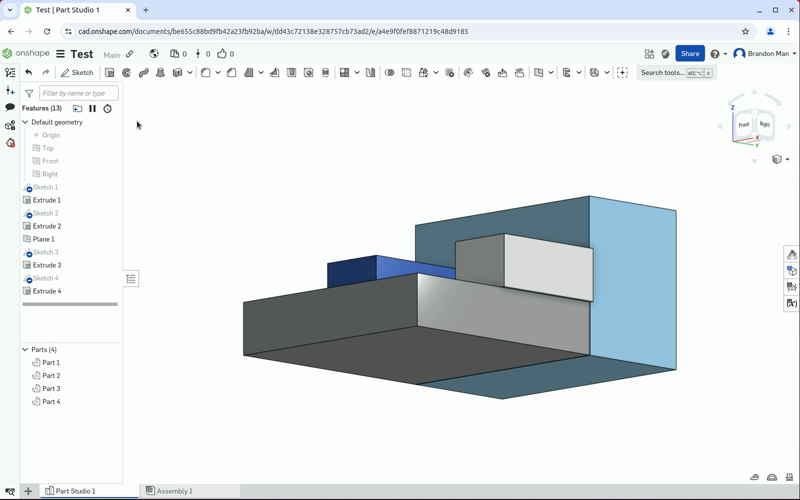
key(down, 3)
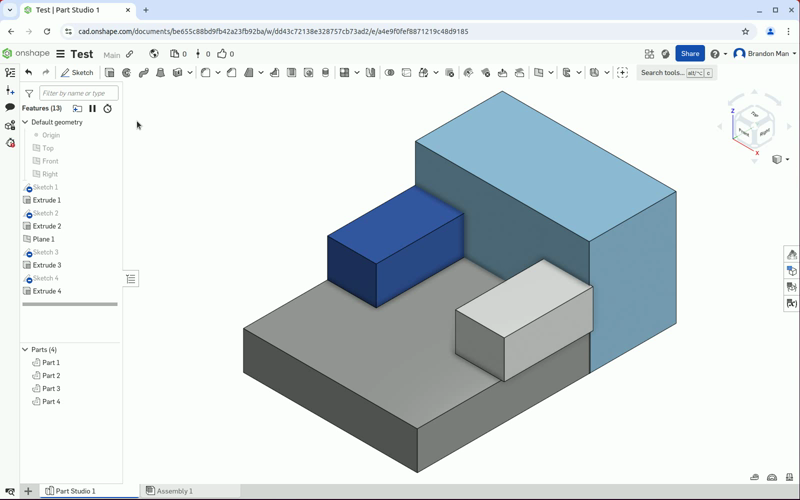
mouse_move(73, 189)
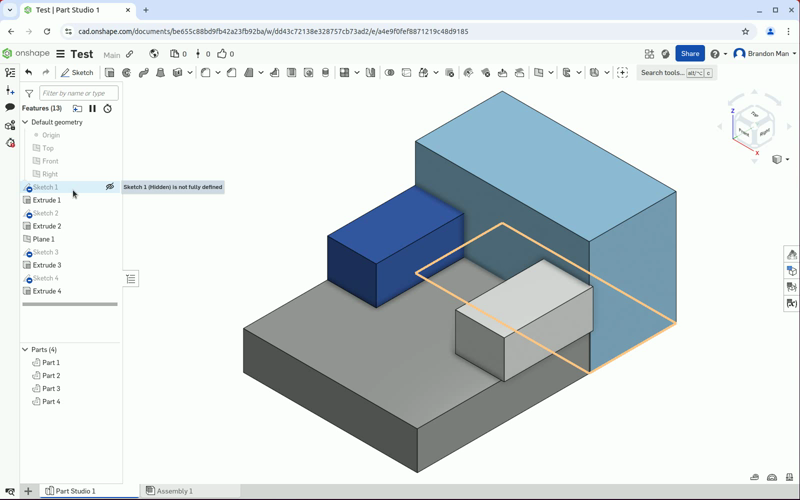
click(73, 189)